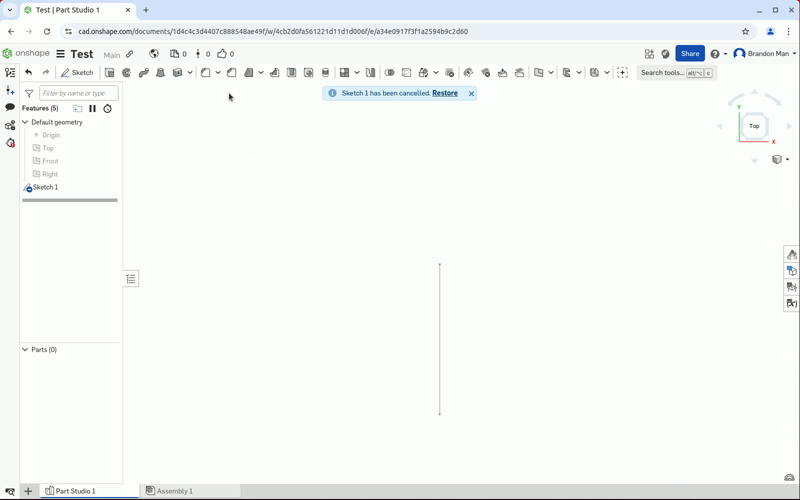
key(shift+h)
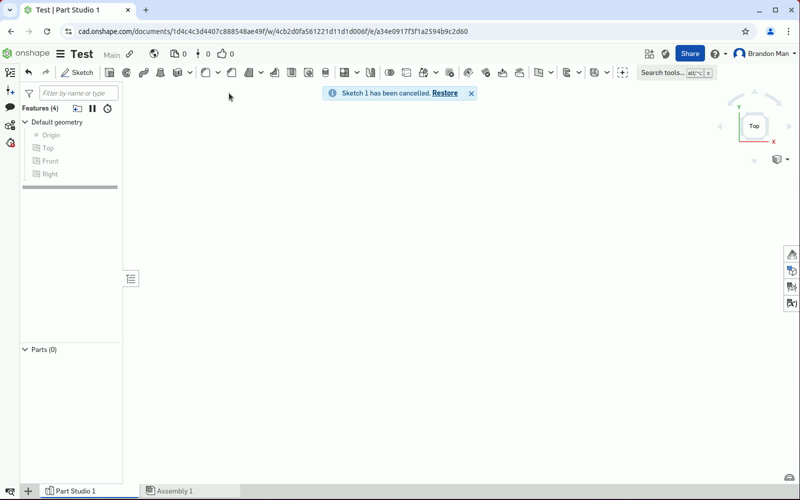
mouse_move(73, 352)
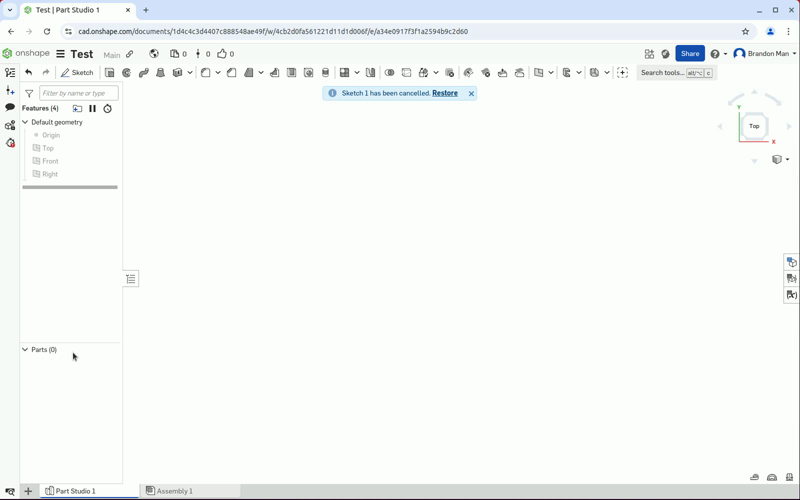
key(y)
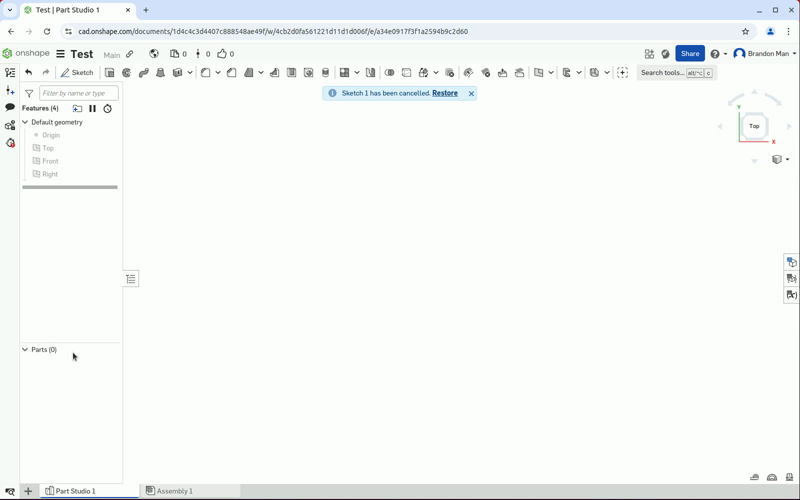
key(shift+p)
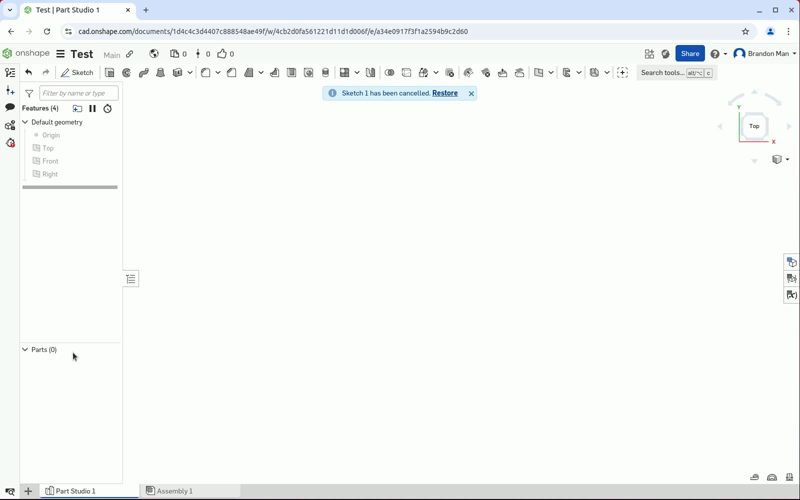
key(space)
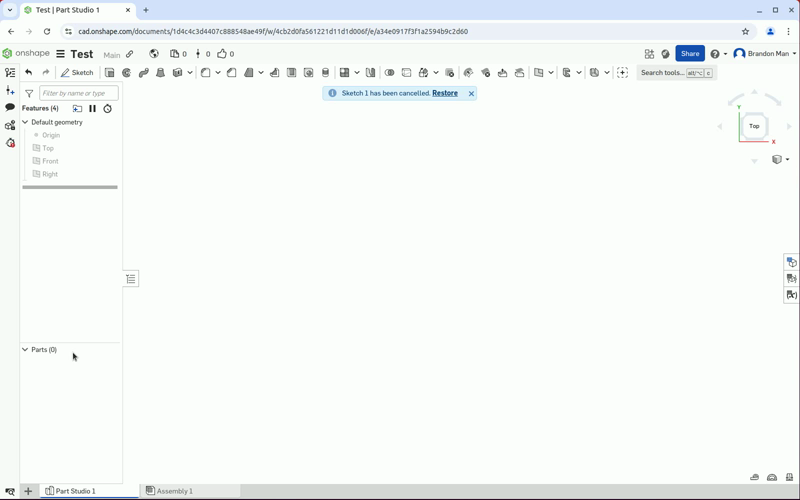
key_down(shift)
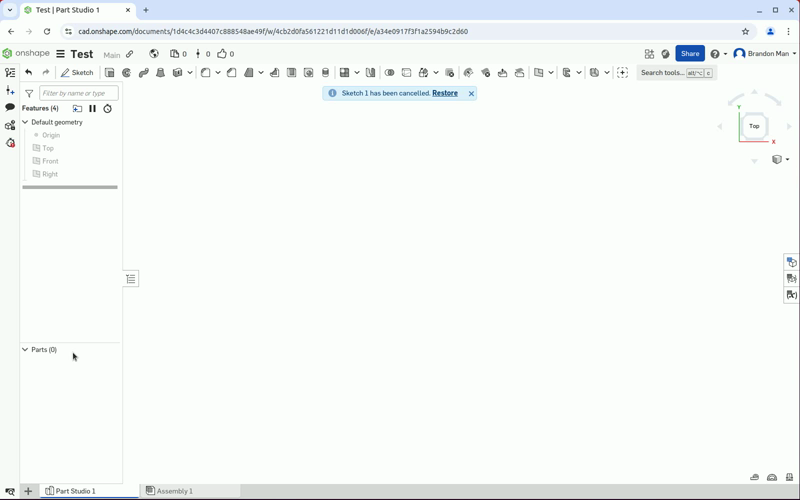
key(up)
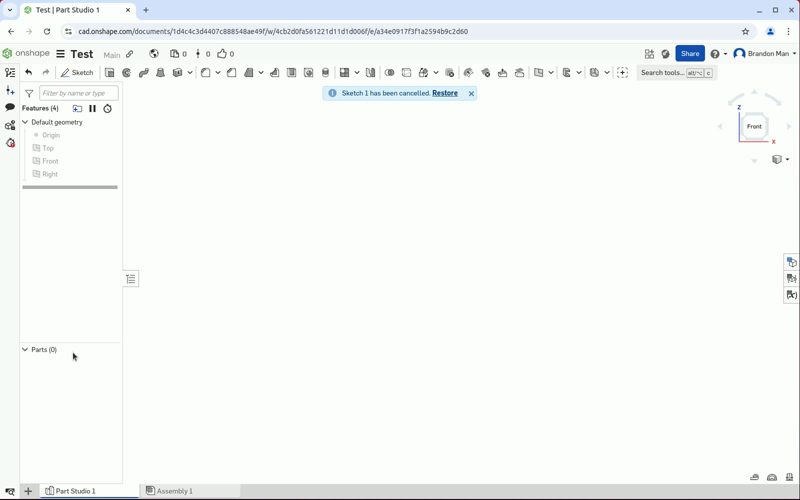
key_up(shift)
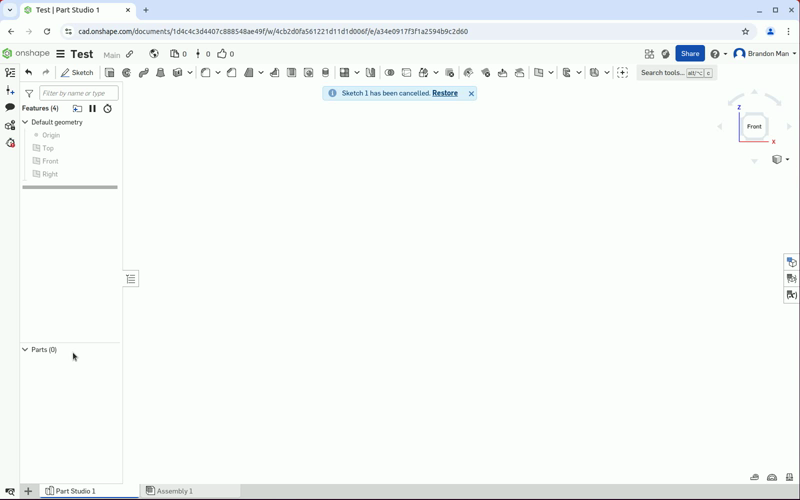
mouse_move(73, 352)
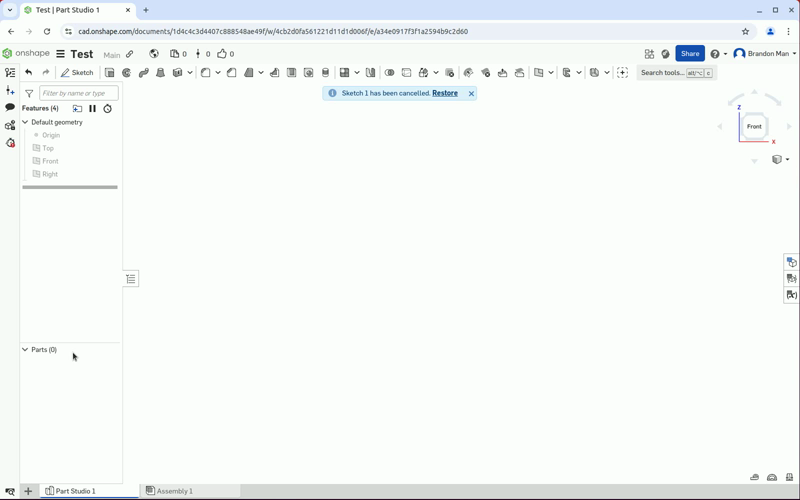
key(shift+y)
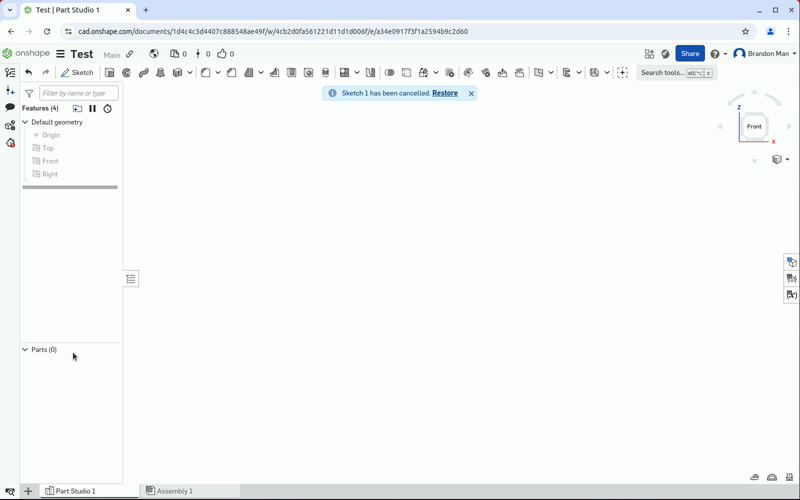
key(shift+s)
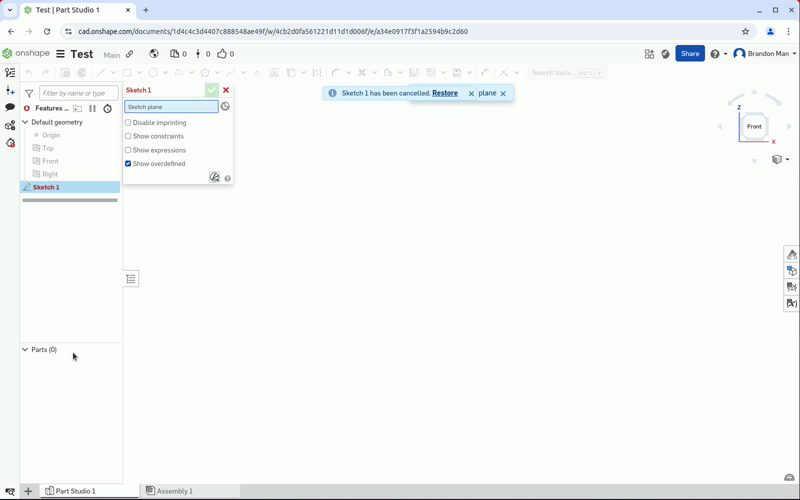
mouse_move(73, 163)
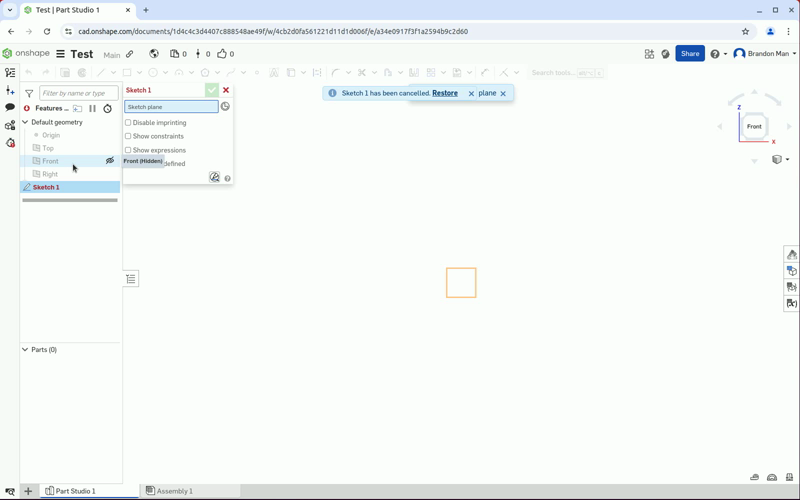
click(73, 163)
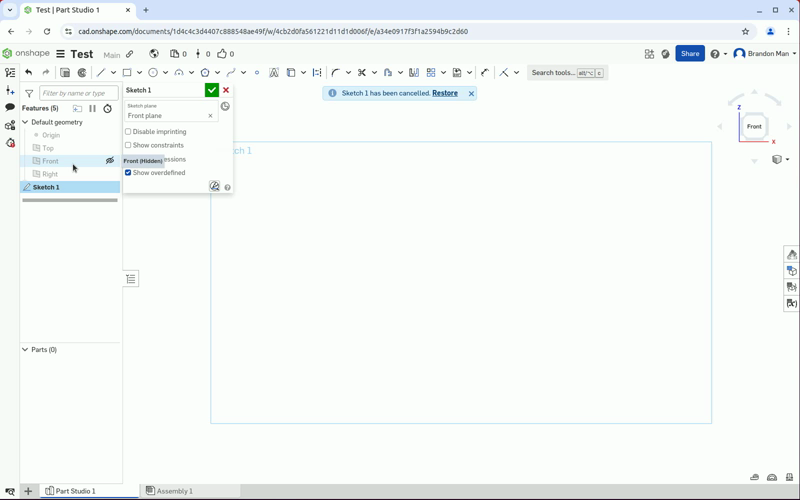
mouse_move(73, 352)
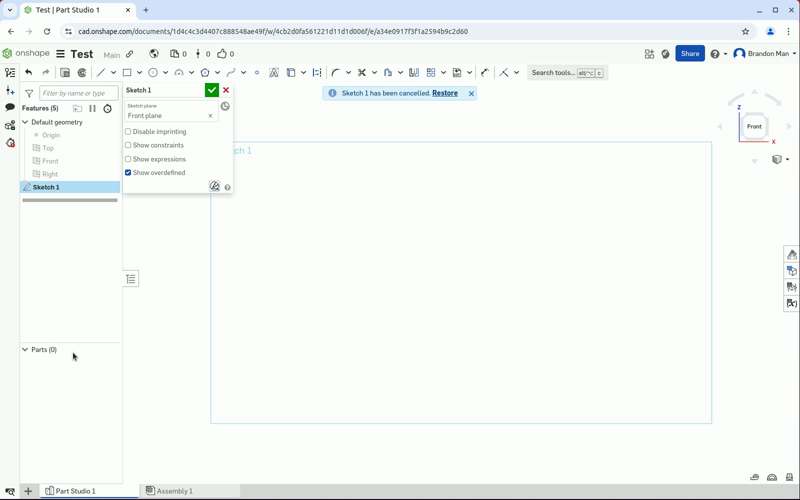
key(y)
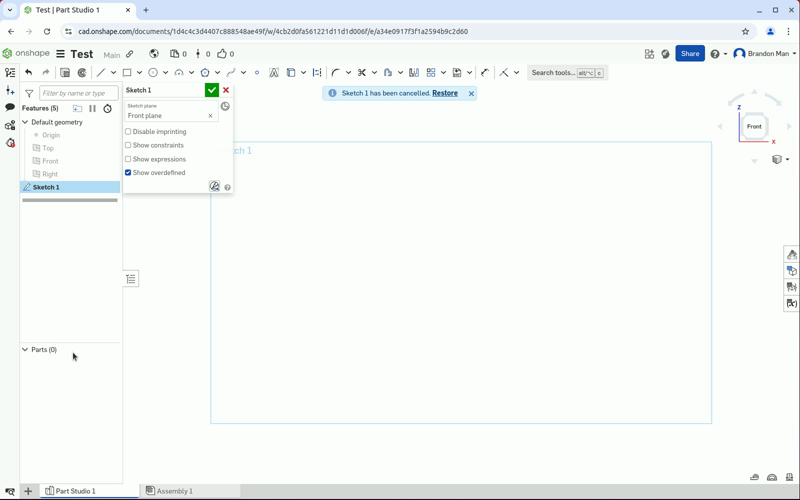
key(l)
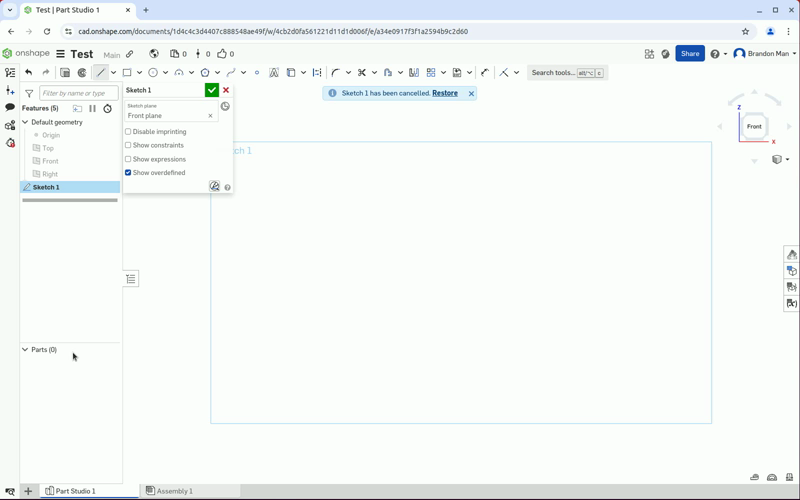
key_down(shift)
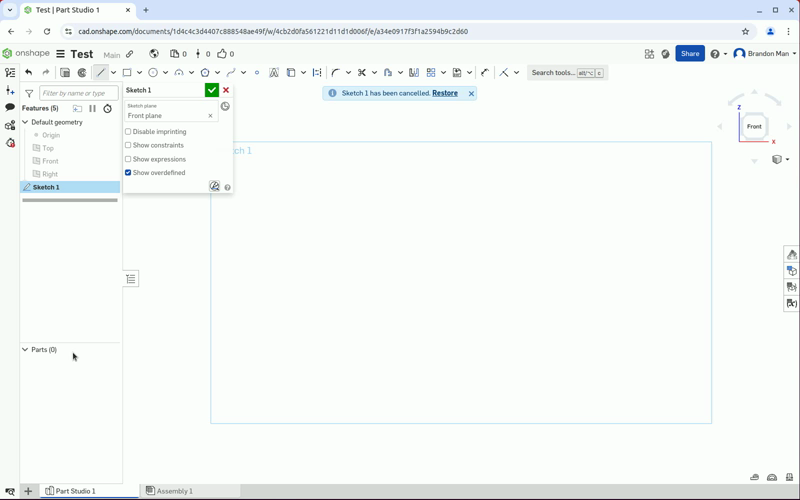
mouse_move(443, 285)
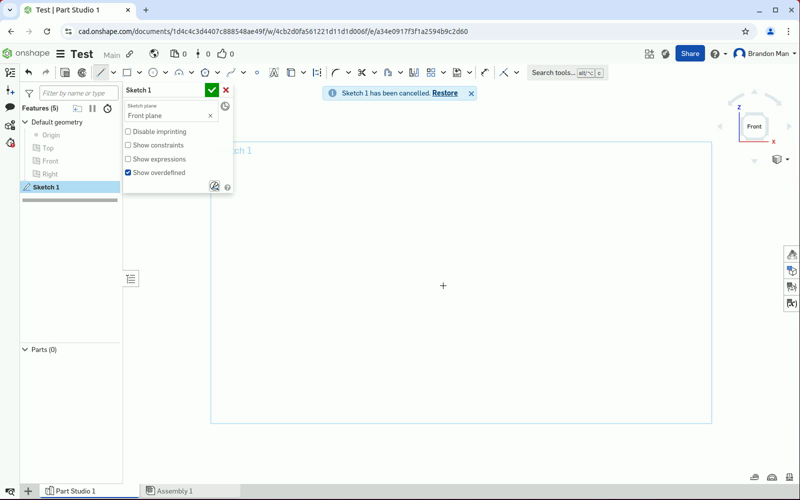
click(443, 285)
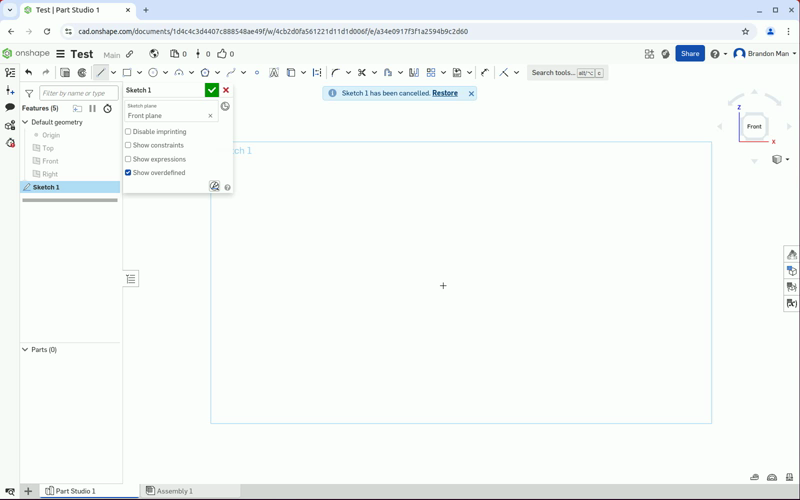
key_up(shift)
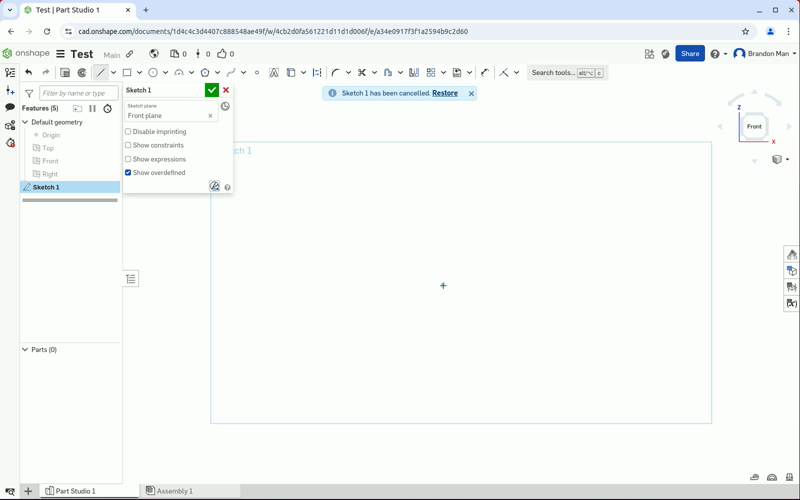
key_down(shift)
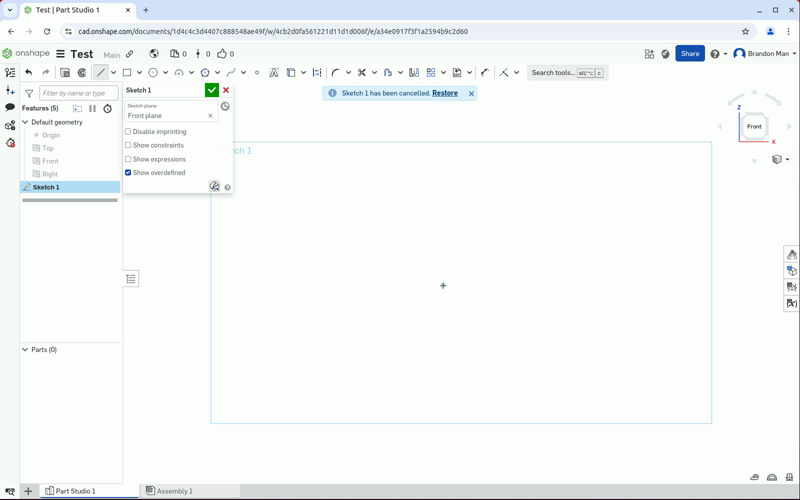
mouse_move(539, 285)
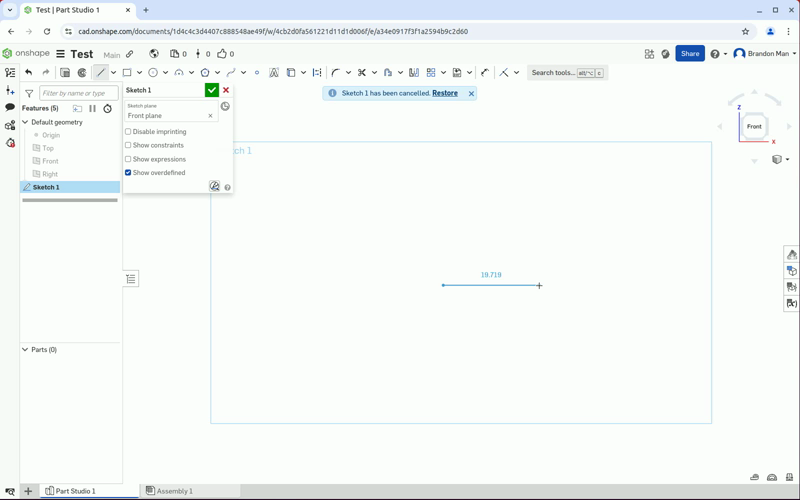
click(539, 285)
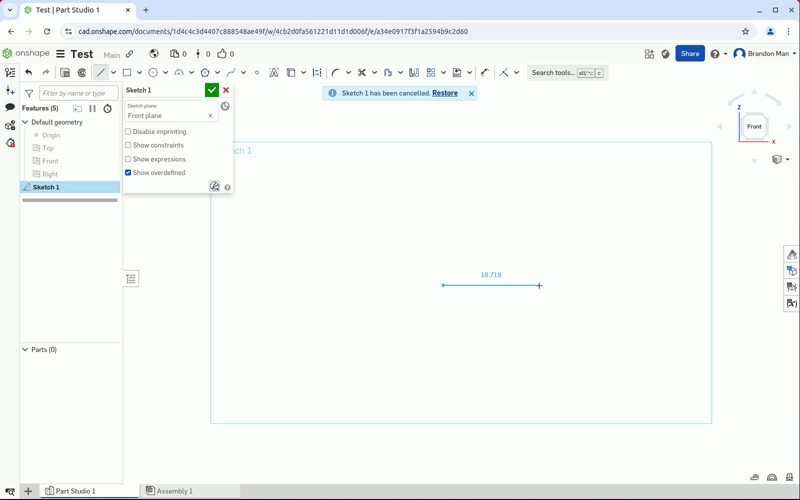
key_up(shift)
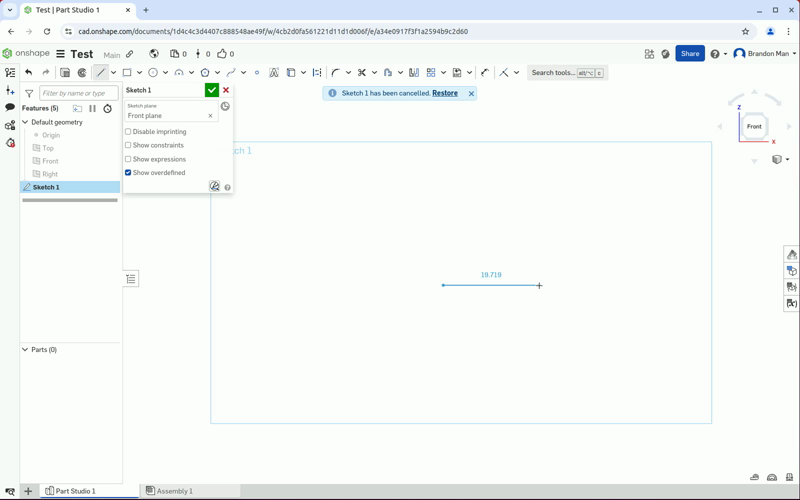
key_down(shift)
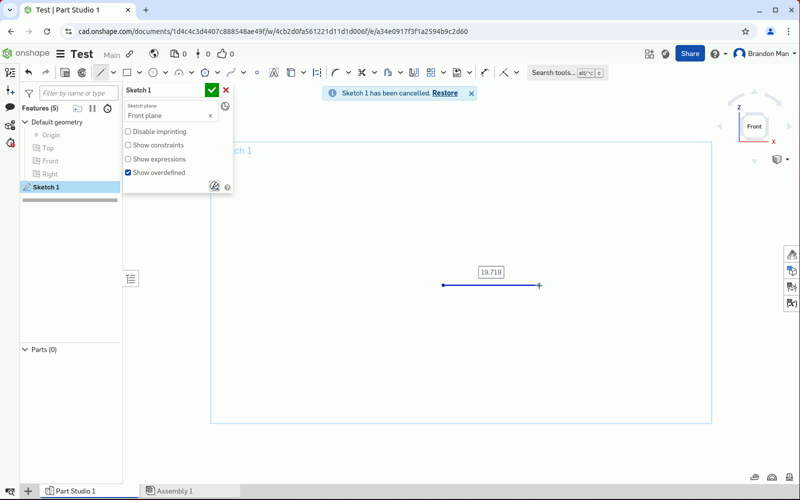
mouse_move(539, 189)
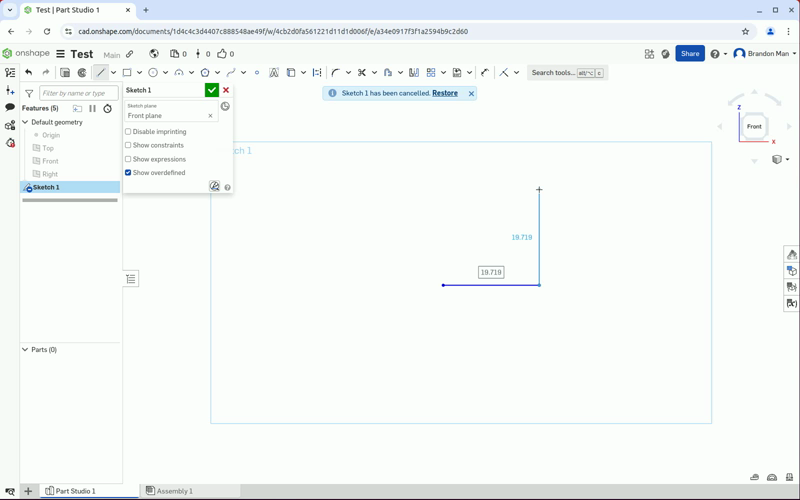
click(539, 189)
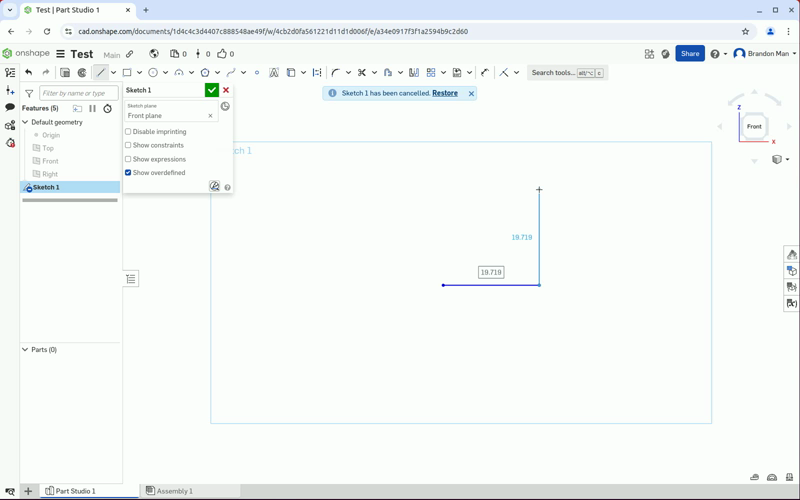
key_up(shift)
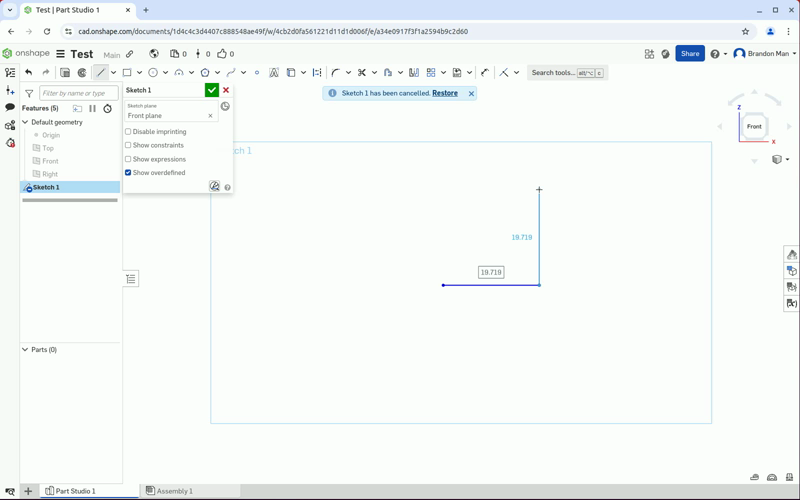
key_down(shift)
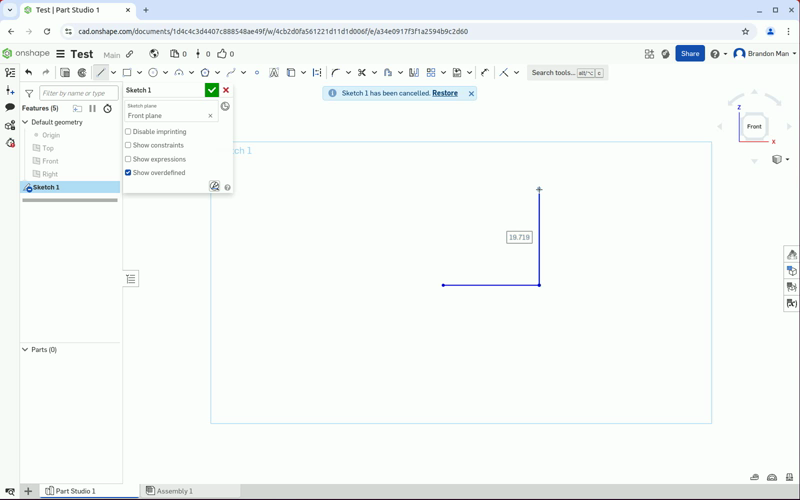
mouse_move(443, 189)
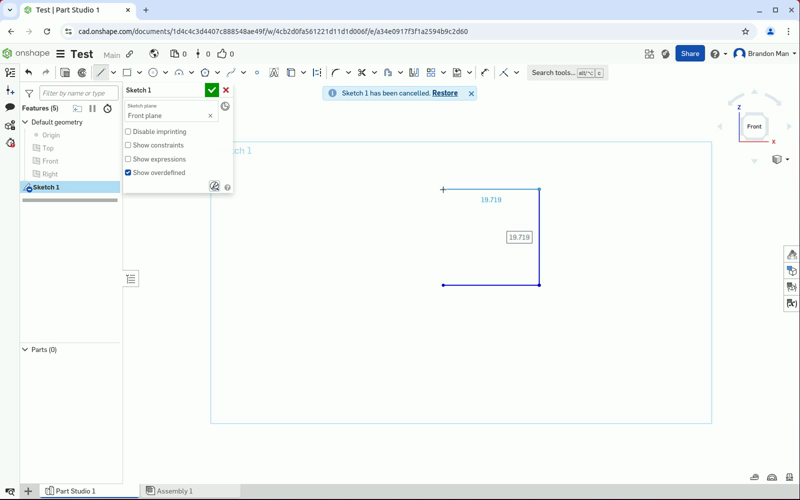
click(443, 189)
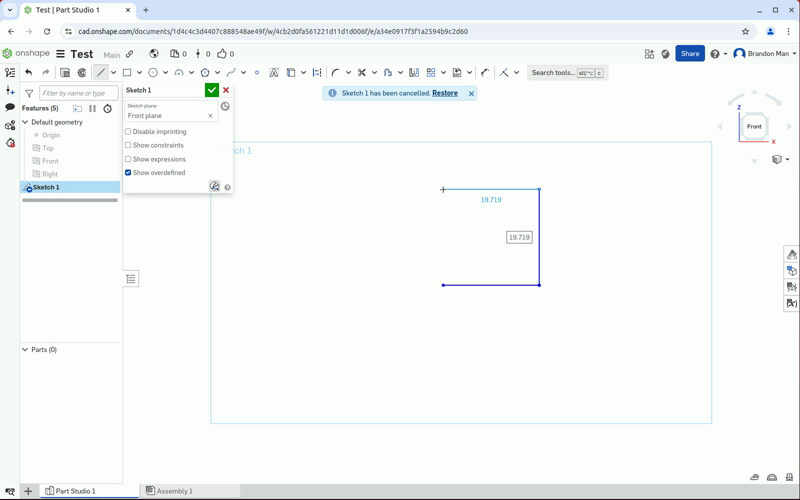
key_up(shift)
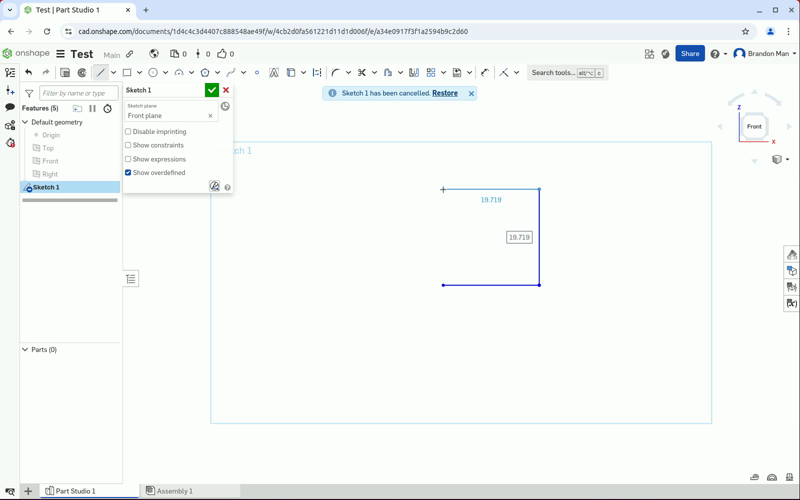
key_down(shift)
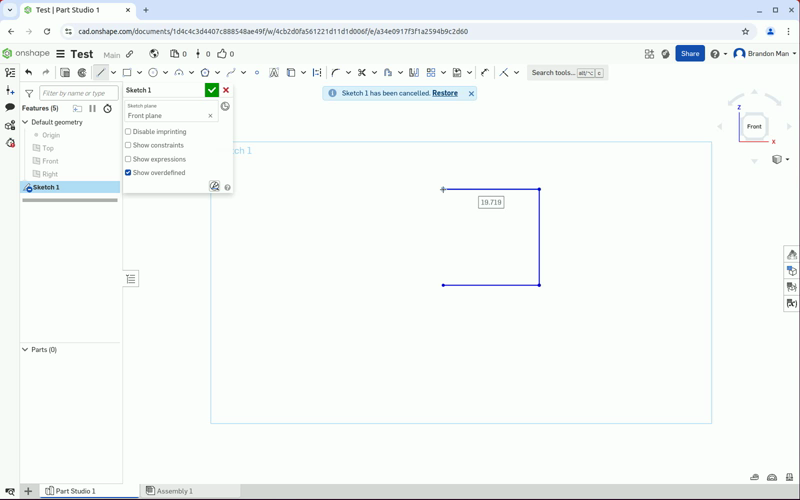
mouse_move(443, 285)
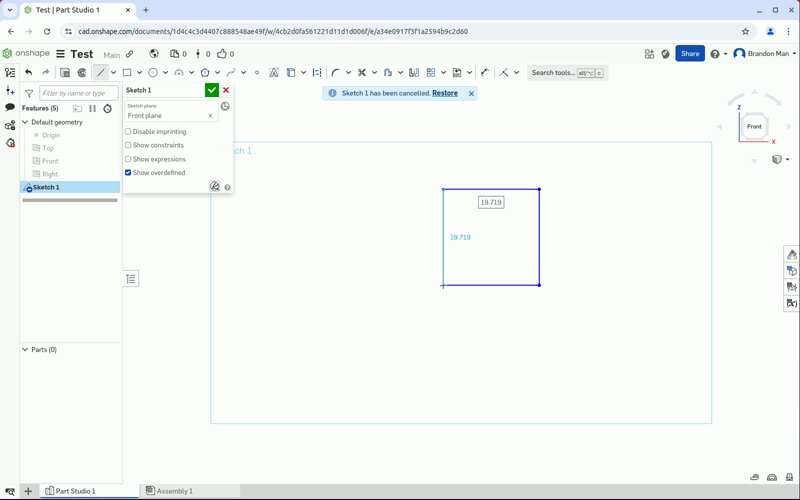
key_up(shift)
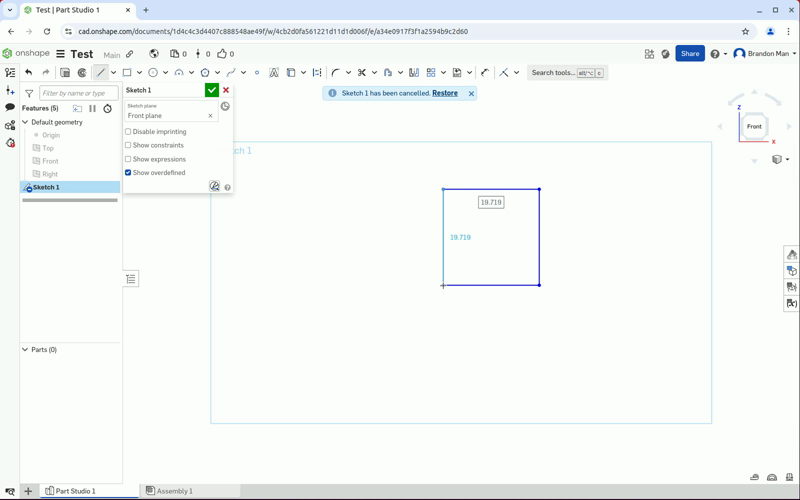
click(443, 285)
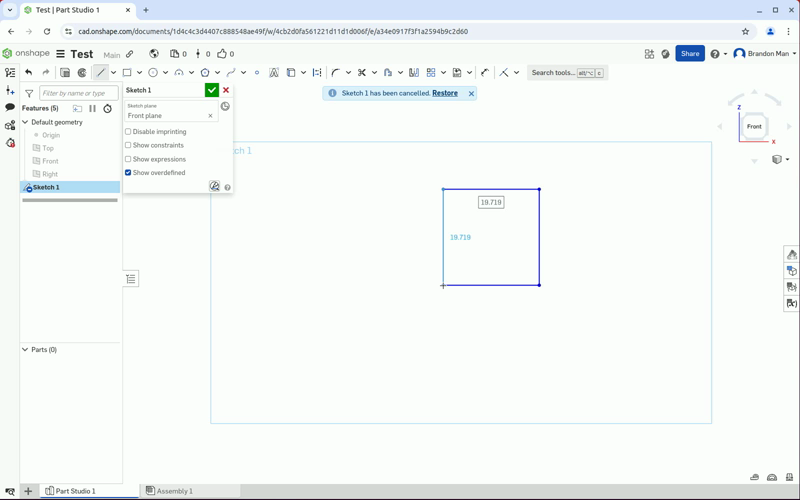
key(esc)
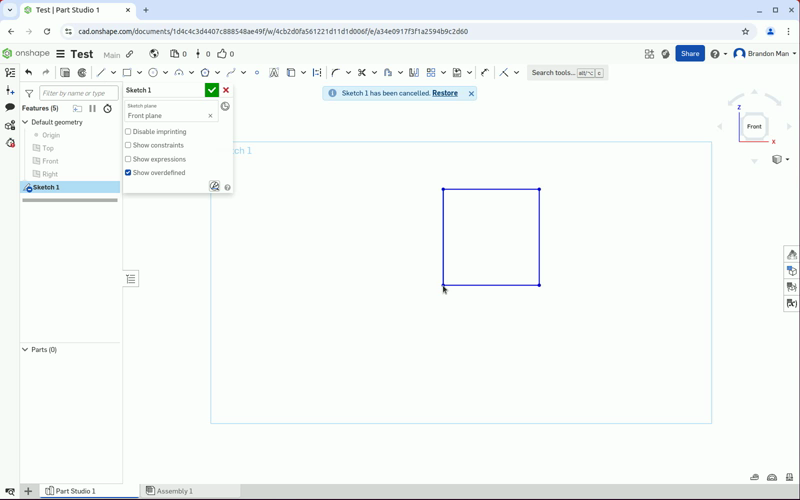
mouse_move(515, 243)
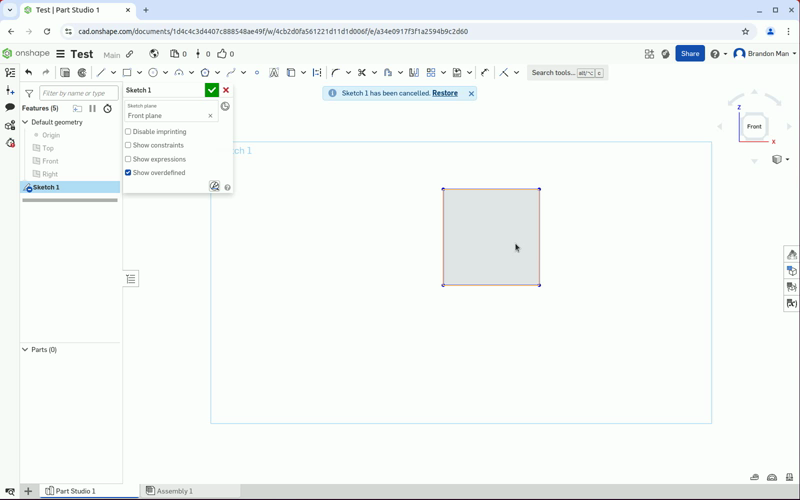
click(515, 243)
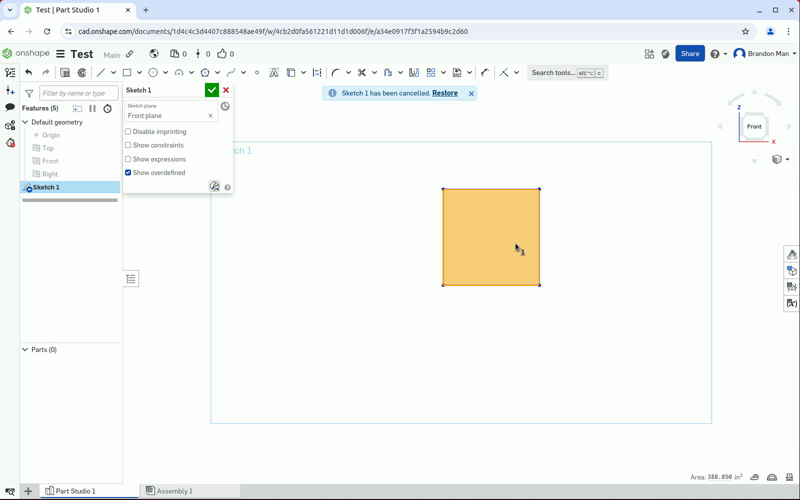
mouse_move(73, 352)
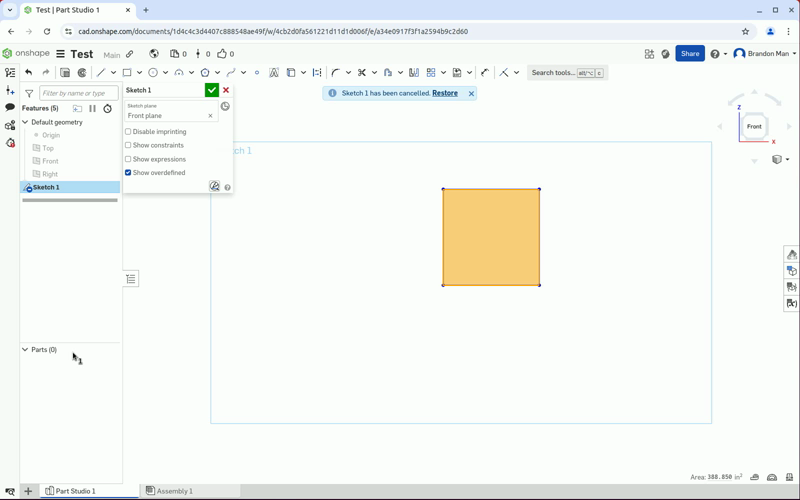
key(shift+y)
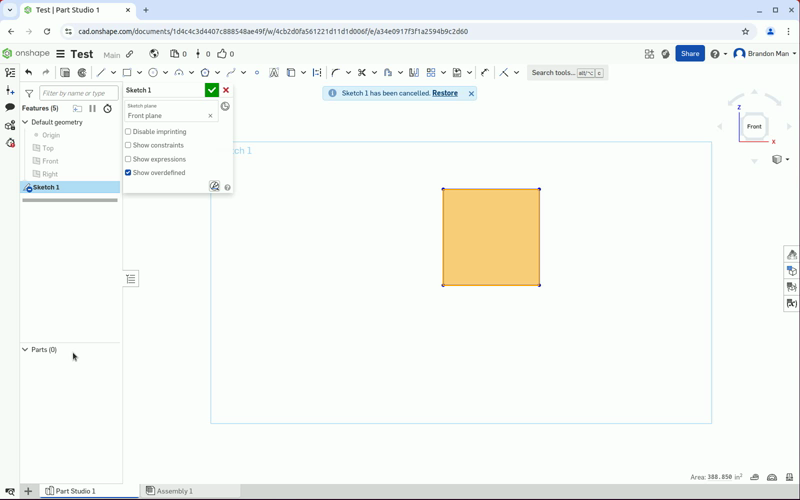
key(shift+e)
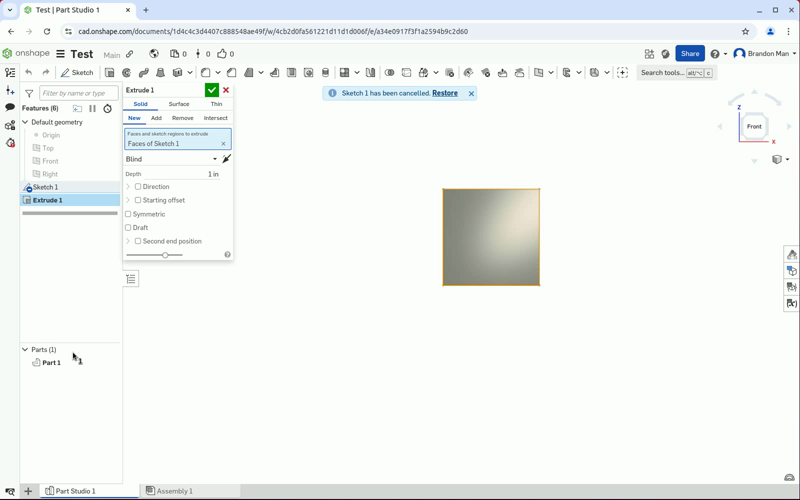
mouse_move(143, 106)
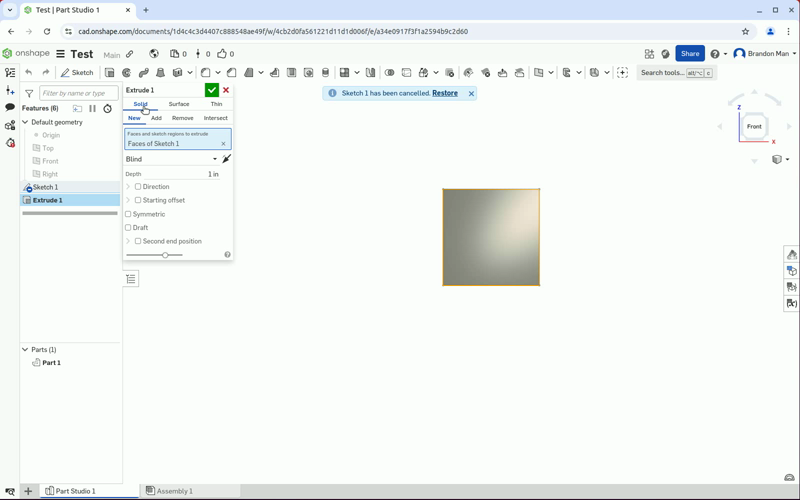
click(143, 106)
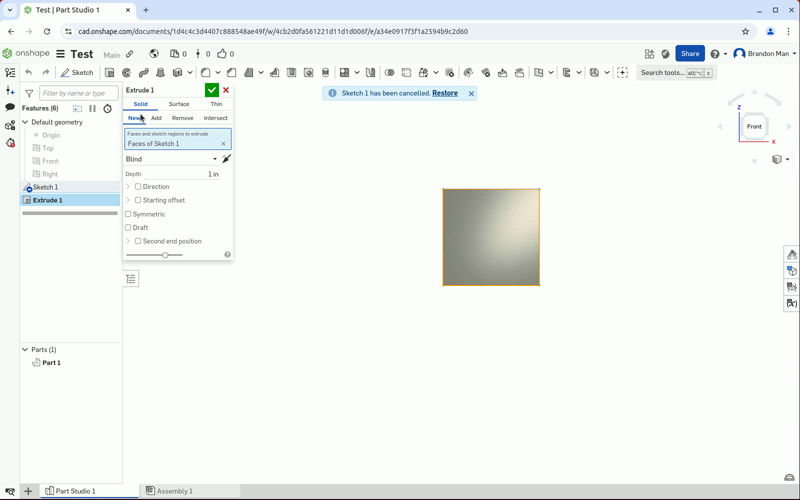
mouse_move(137, 120)
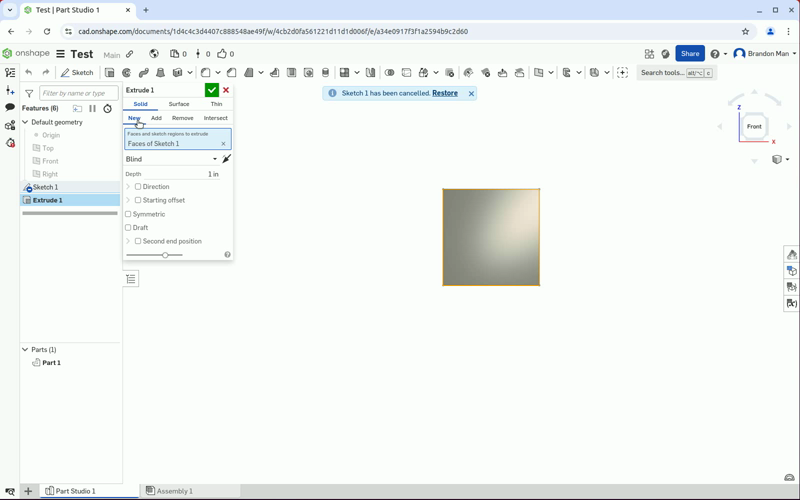
click(137, 120)
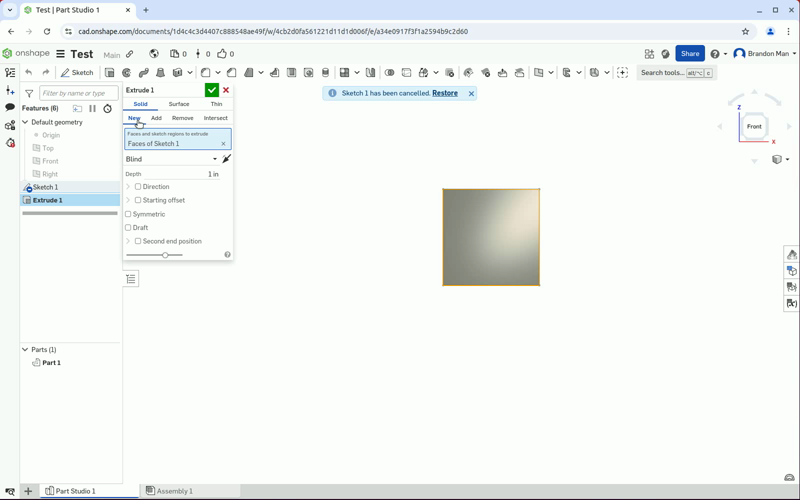
key(tab, 4)
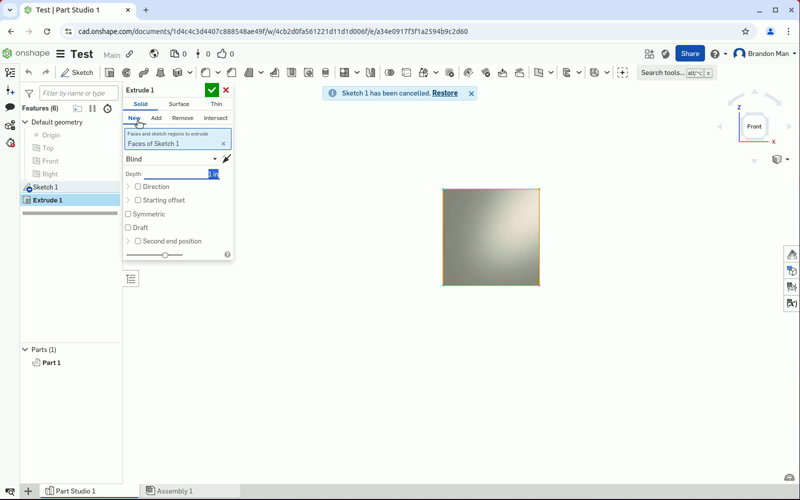
text(19.738)
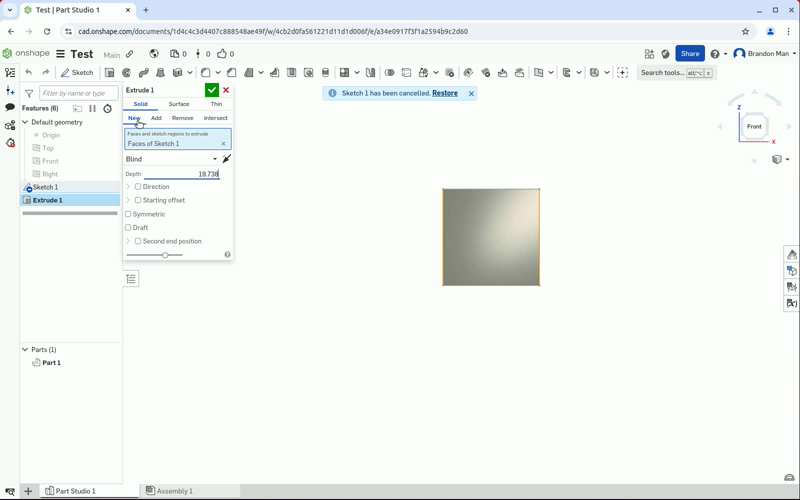
key(enter)
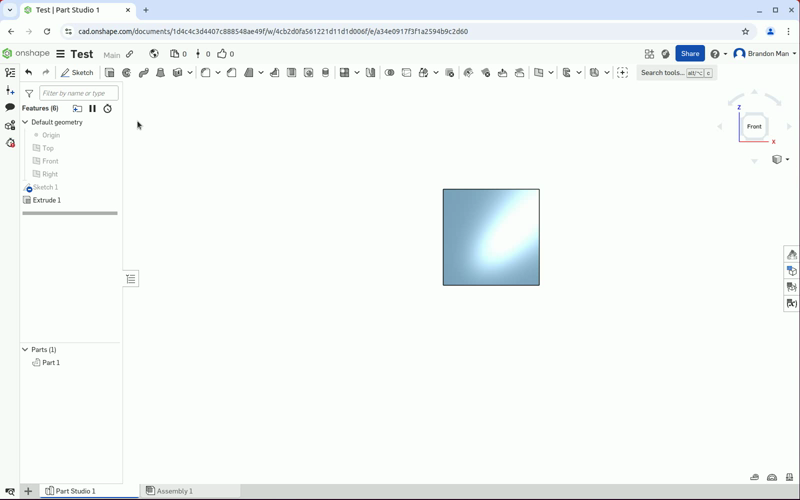
key(shift+h)
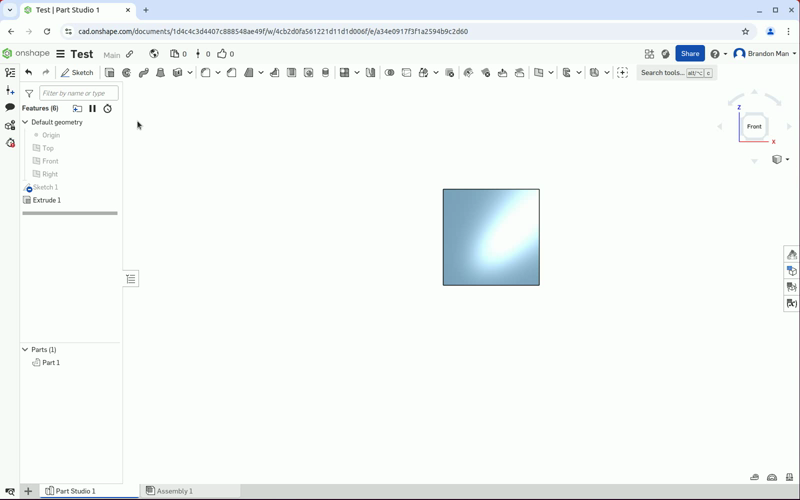
key(shift+h)
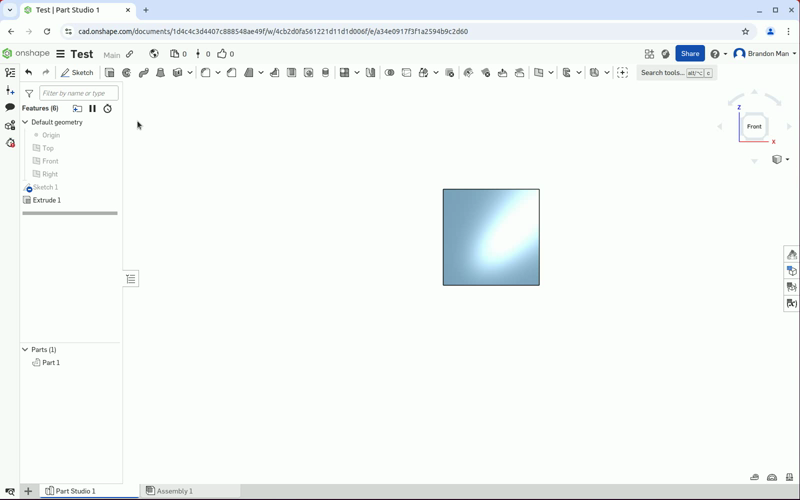
mouse_move(73, 189)
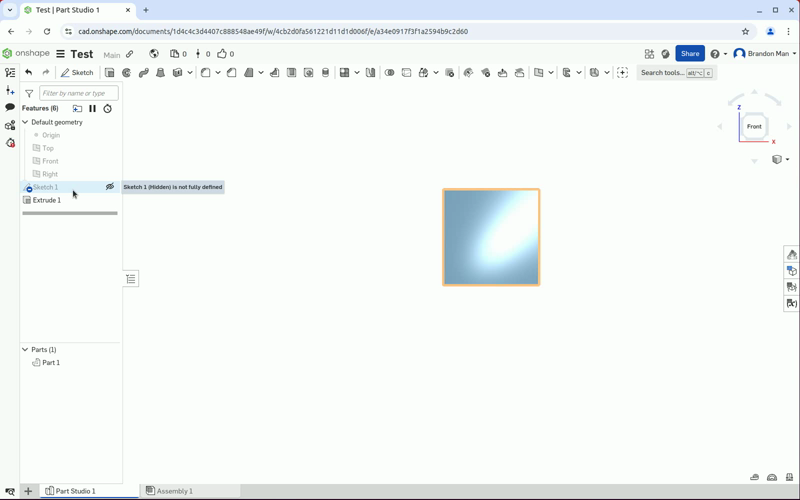
click(73, 189)
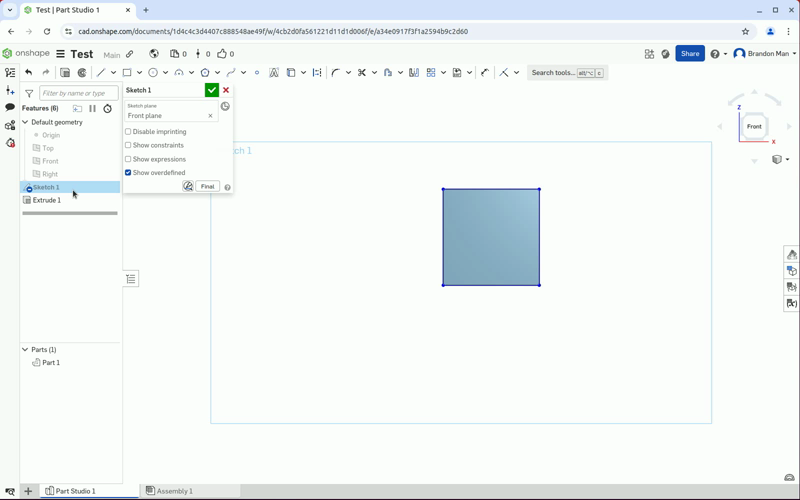
mouse_move(229, 92)
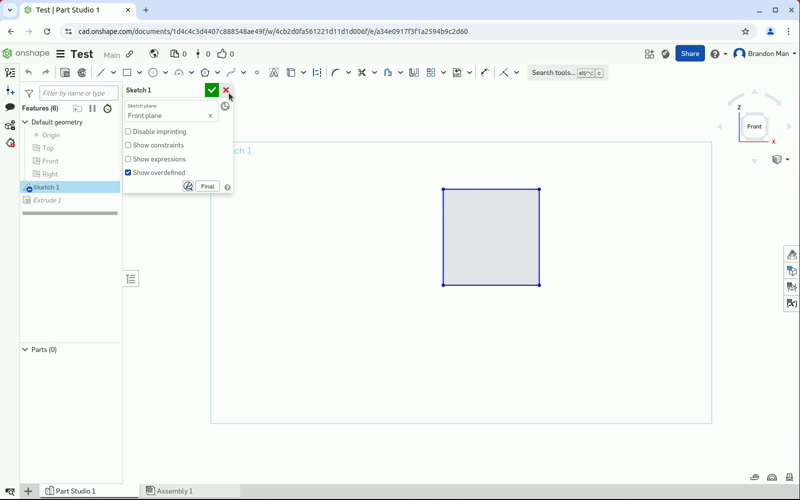
click(229, 92)
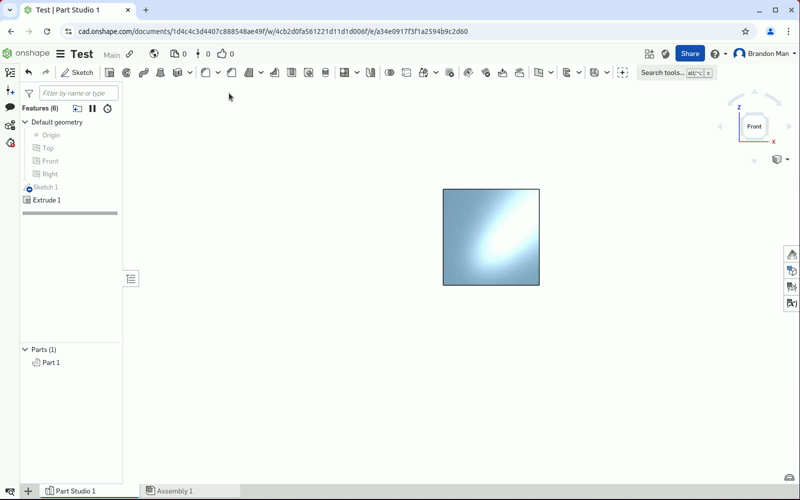
mouse_move(541, 75)
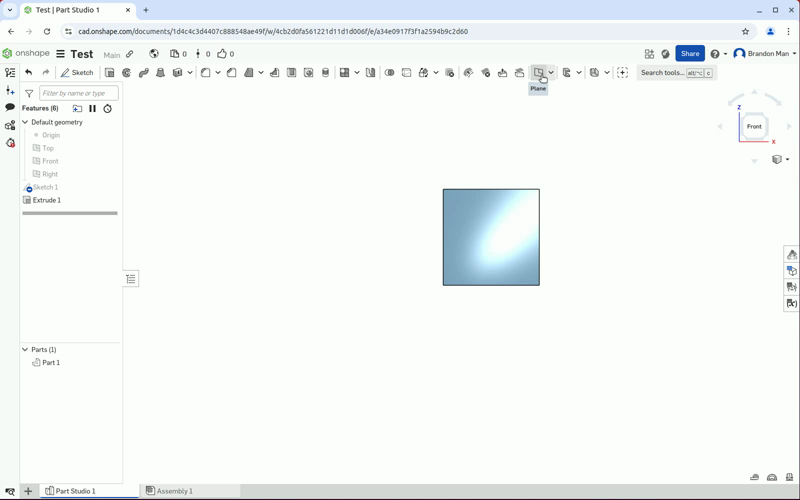
click(541, 75)
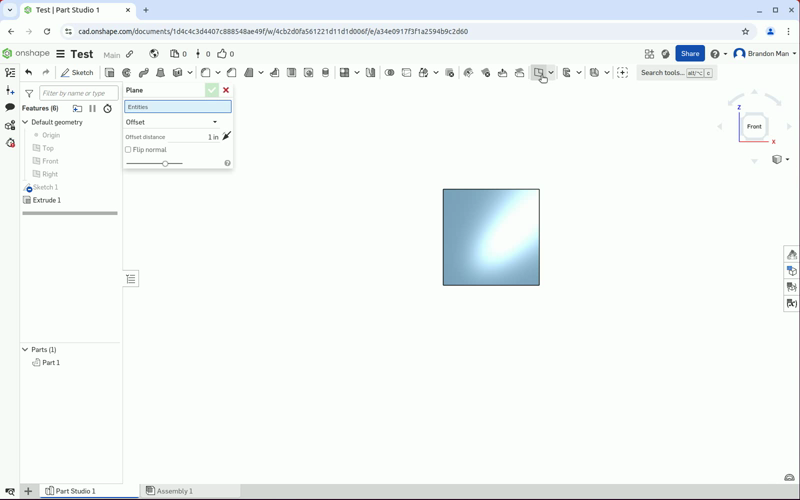
mouse_move(73, 163)
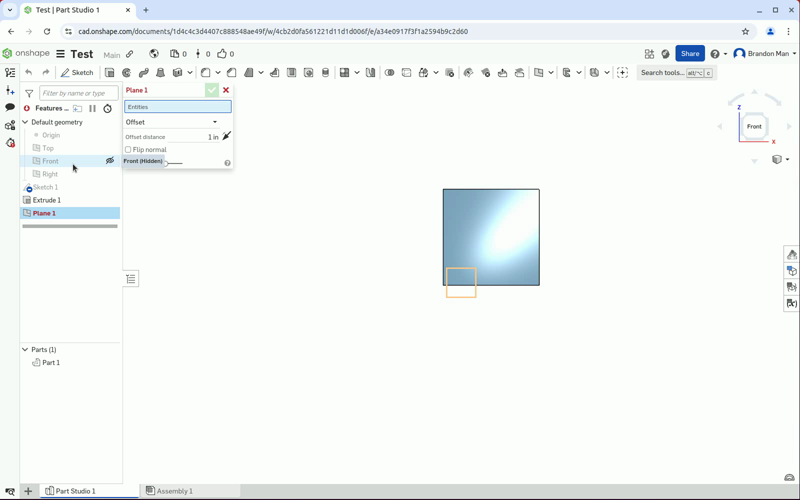
click(73, 163)
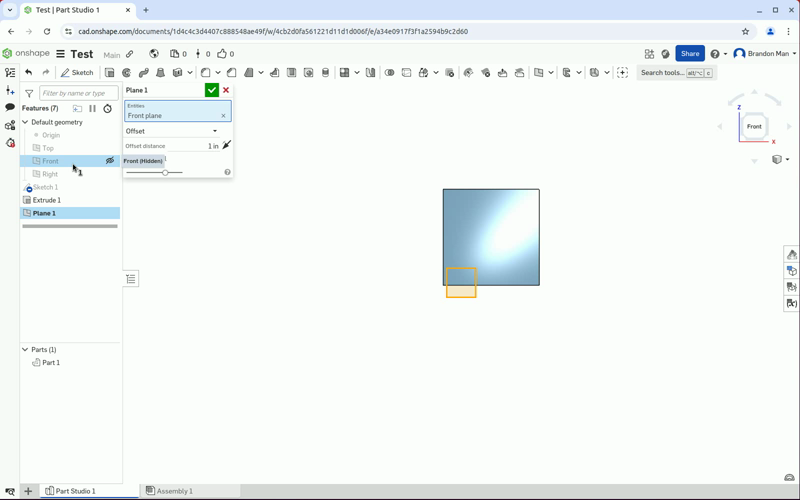
key(tab, 2)
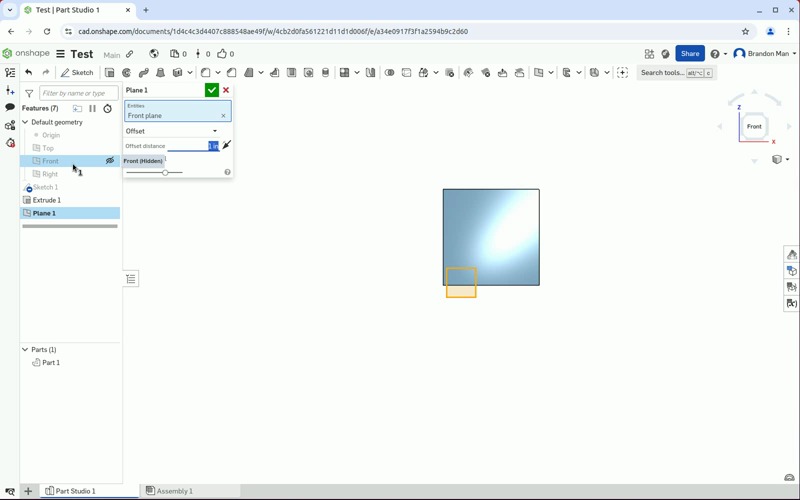
text(19.75)
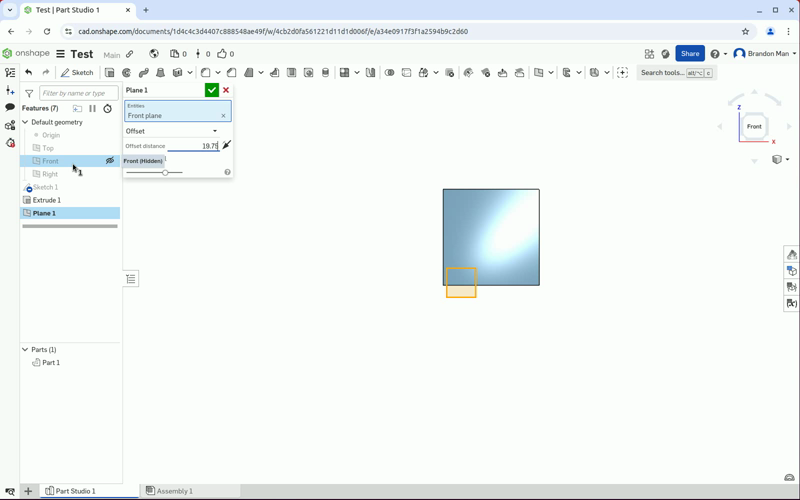
key(enter, 2)
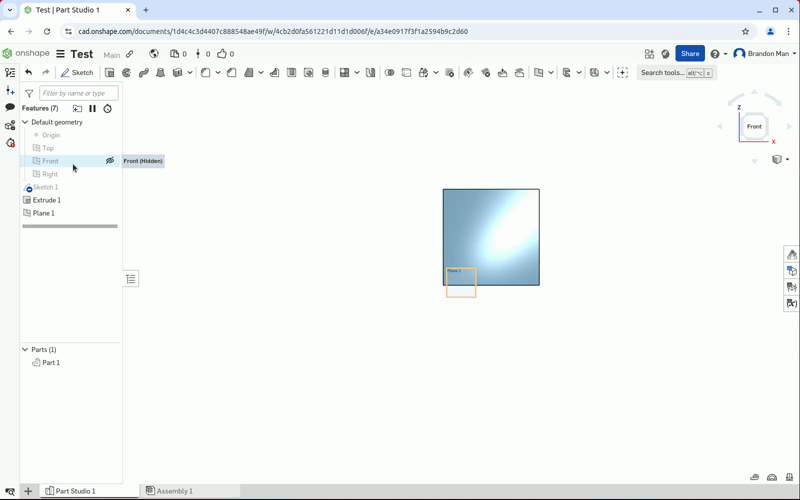
key(shift+s)
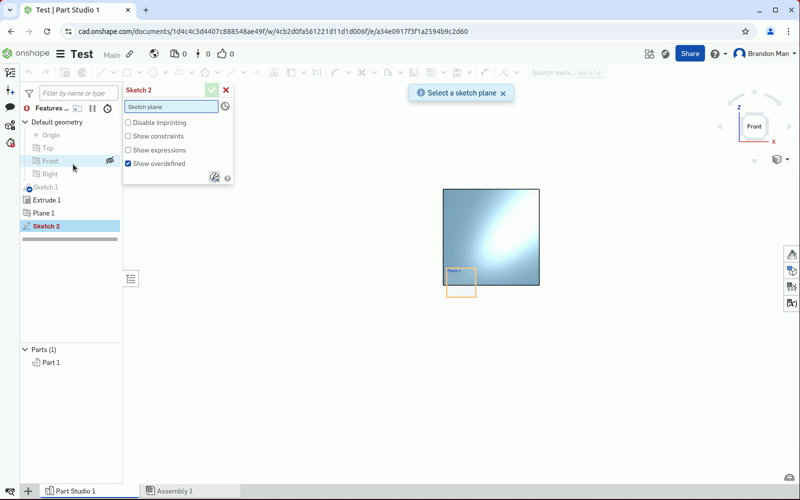
mouse_move(73, 215)
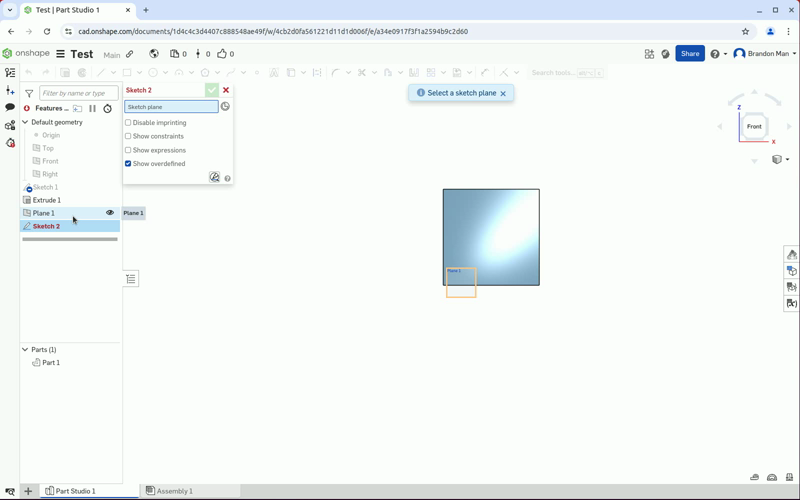
click(73, 215)
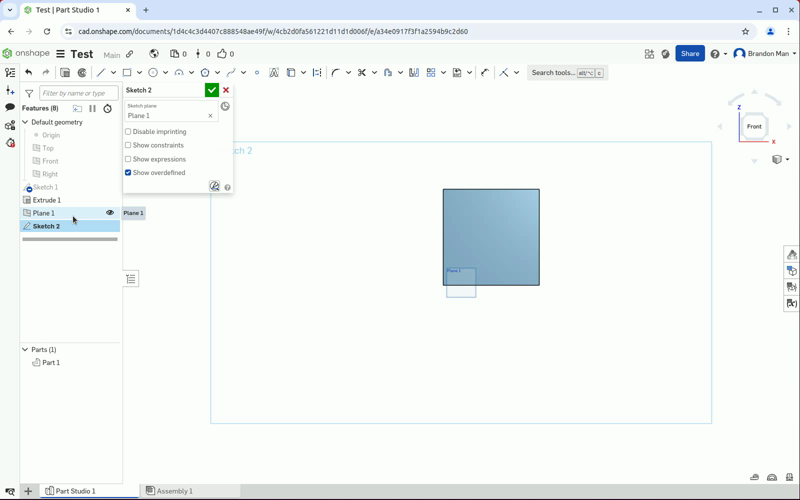
mouse_move(73, 352)
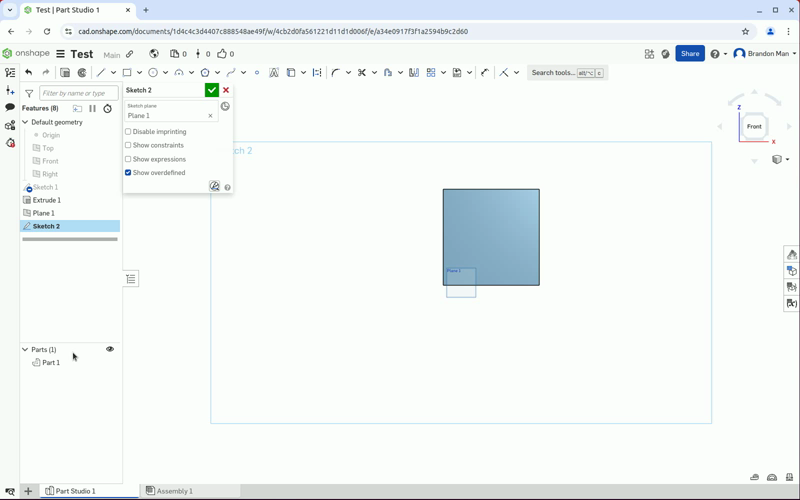
key(y)
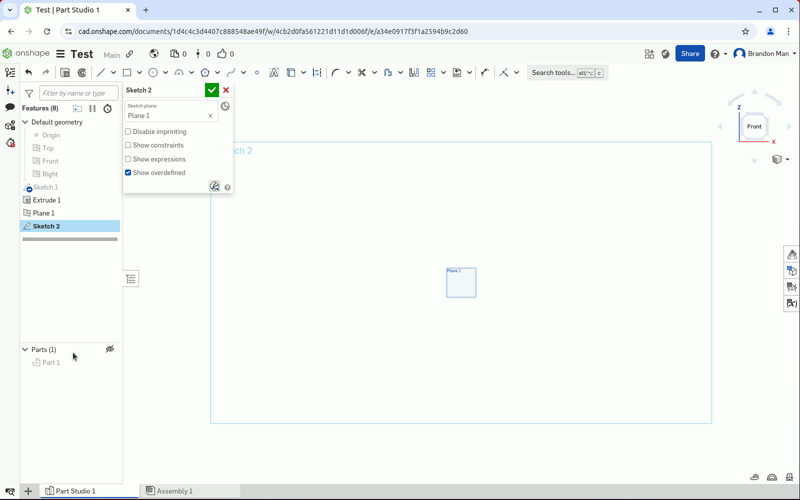
key(l)
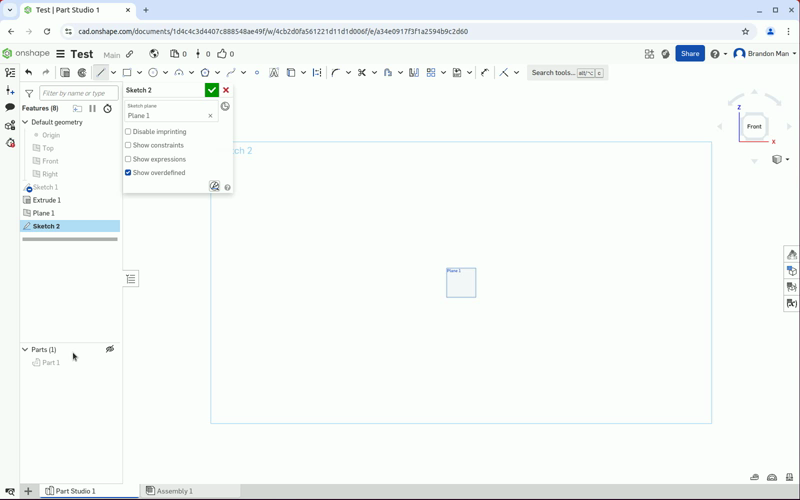
key_down(shift)
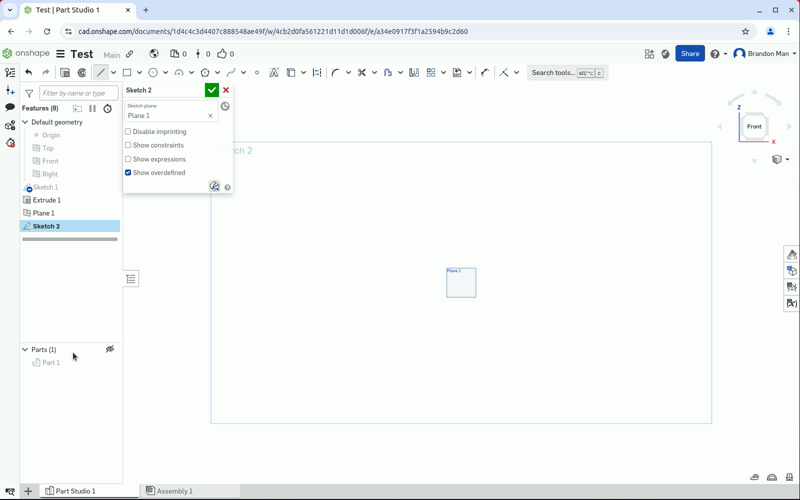
mouse_move(474, 253)
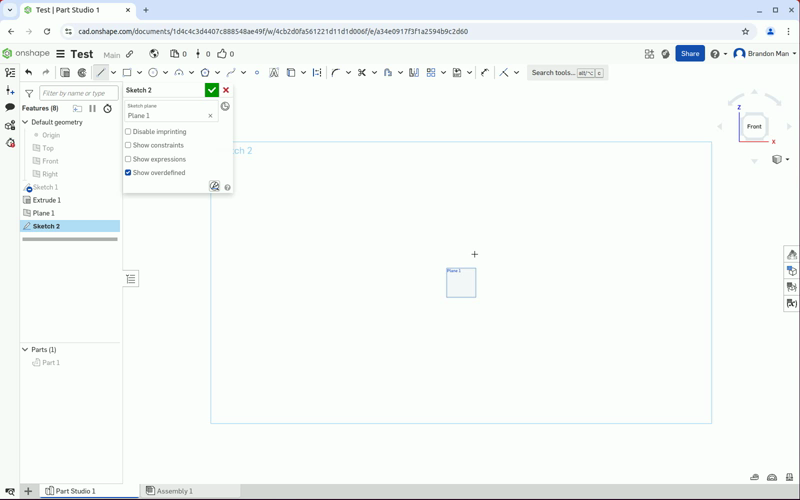
click(474, 253)
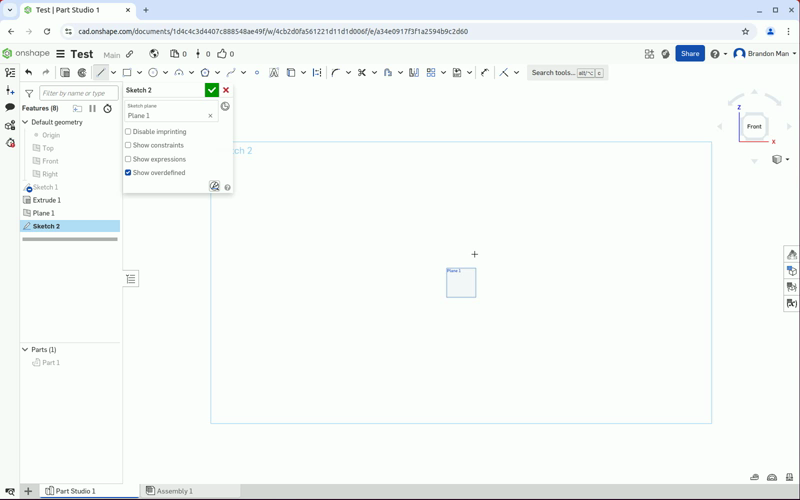
key_up(shift)
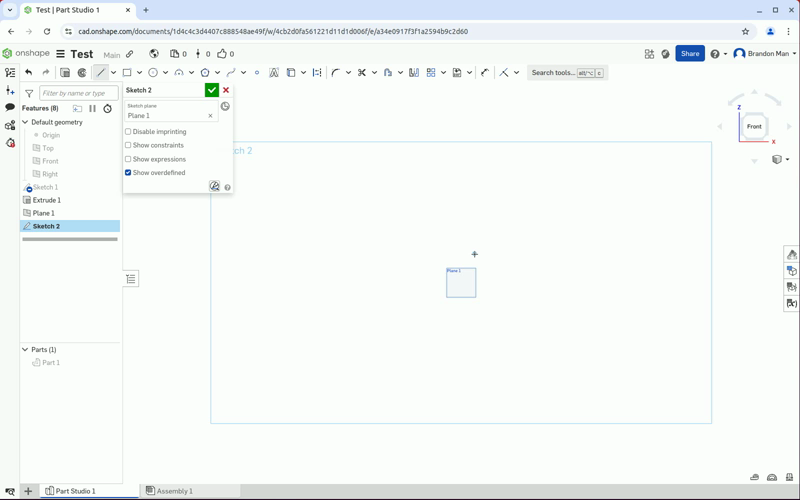
key_down(shift)
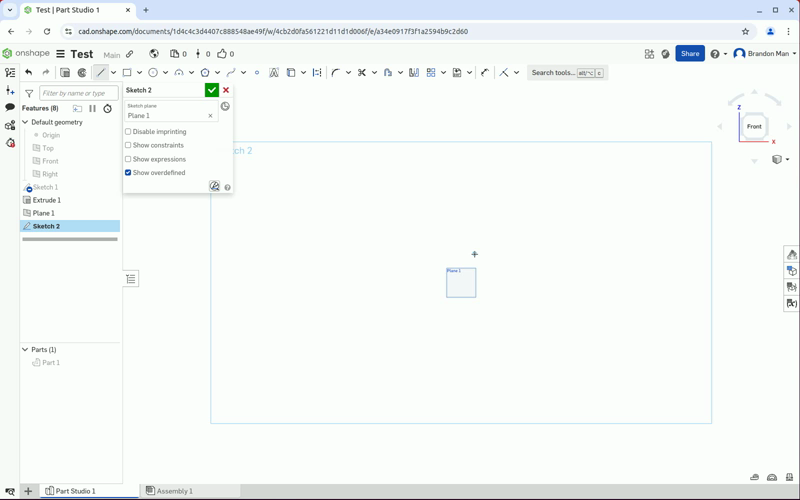
mouse_move(504, 253)
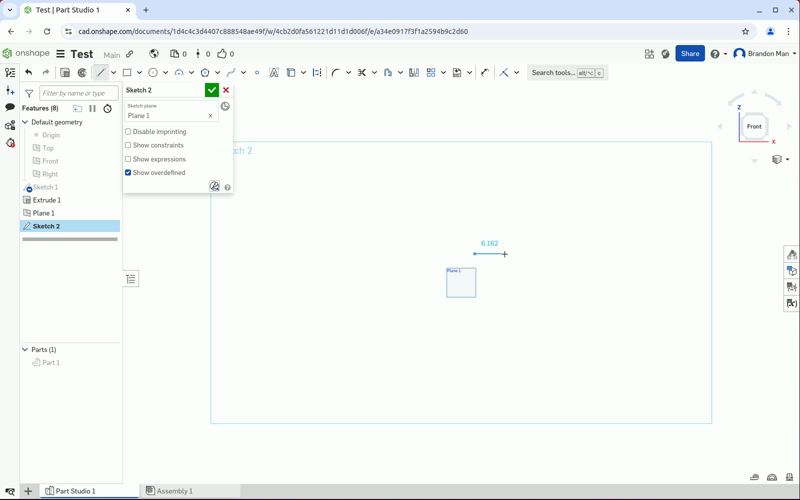
mouse_move(507, 253)
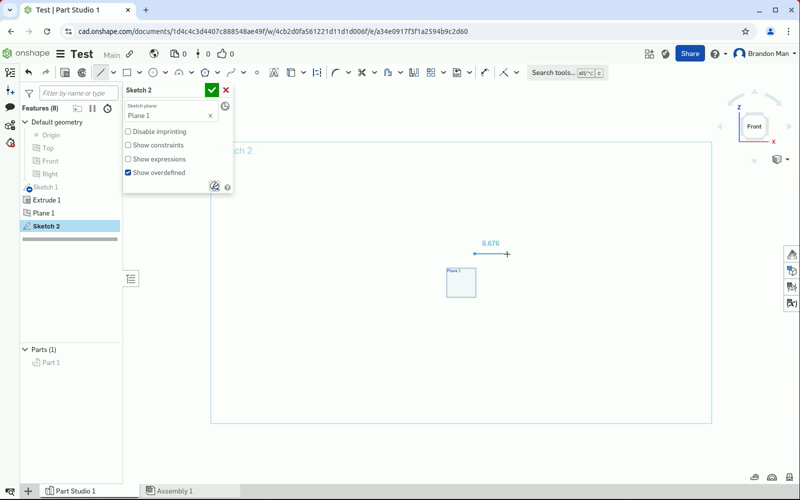
click(507, 253)
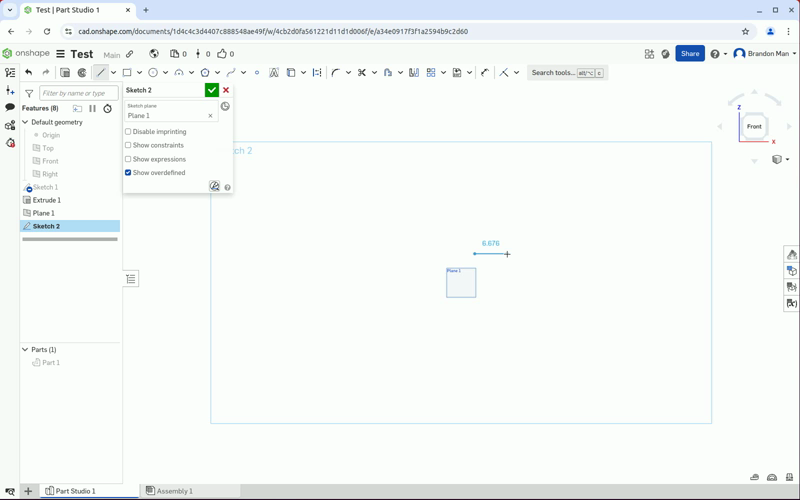
key_up(shift)
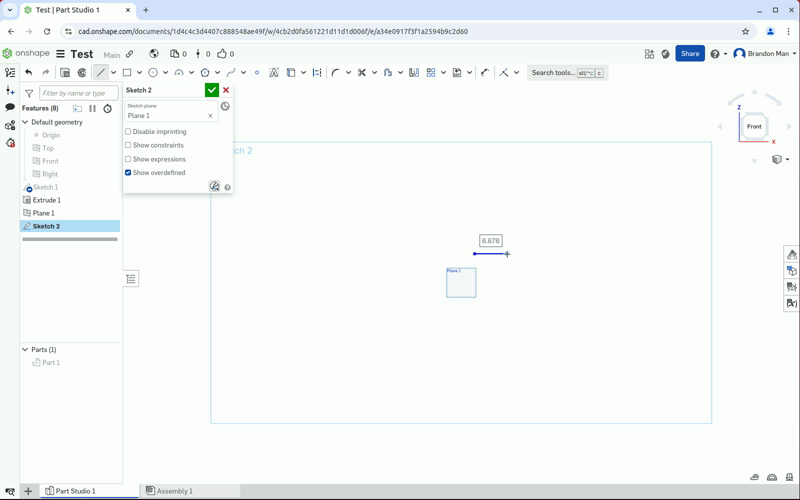
key_down(shift)
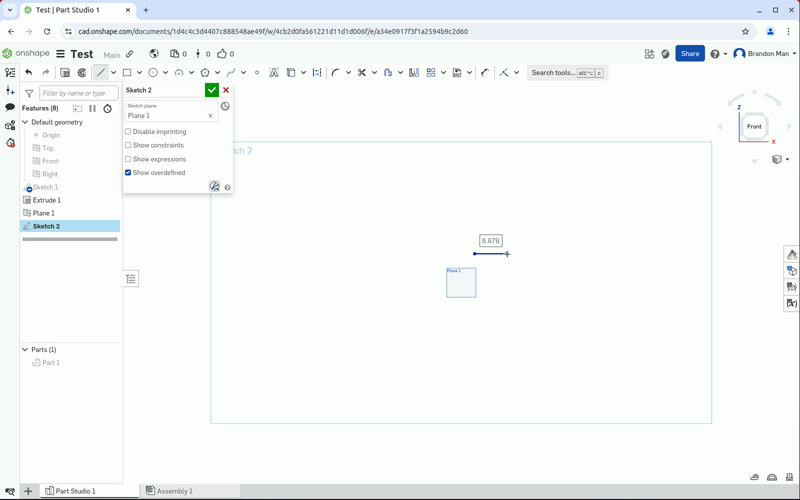
mouse_move(537, 253)
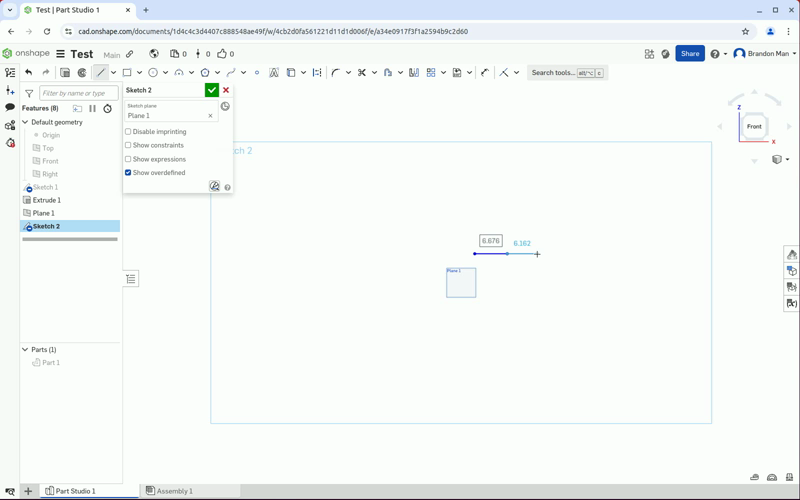
mouse_move(507, 223)
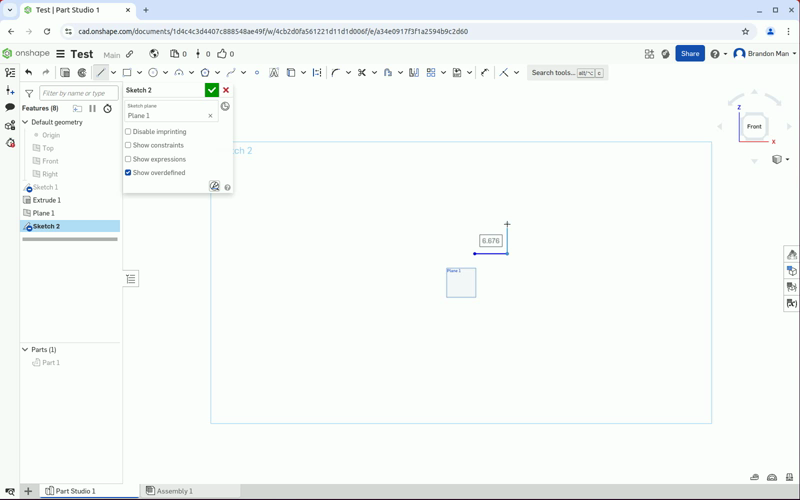
click(507, 223)
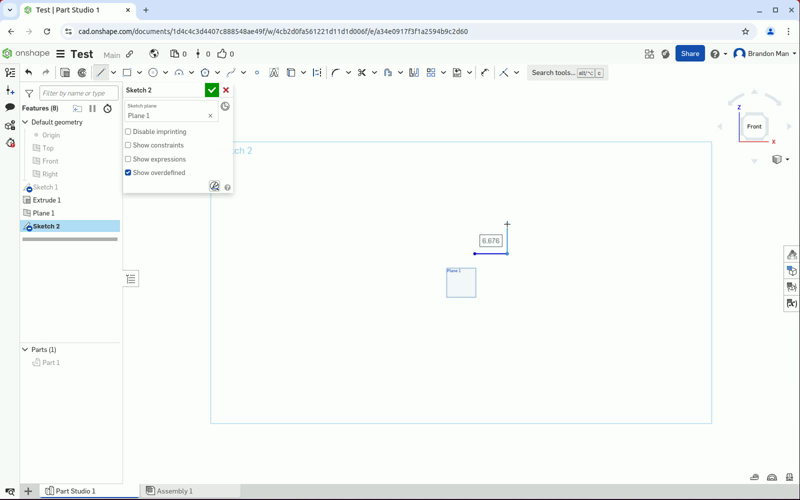
key_up(shift)
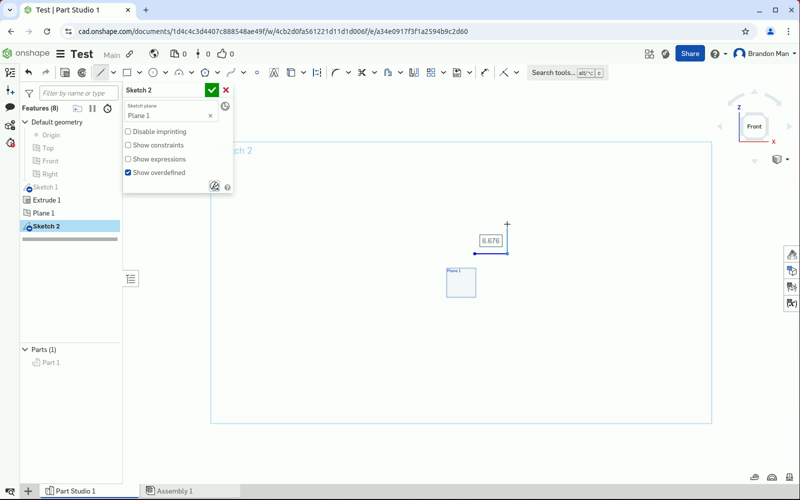
key_down(shift)
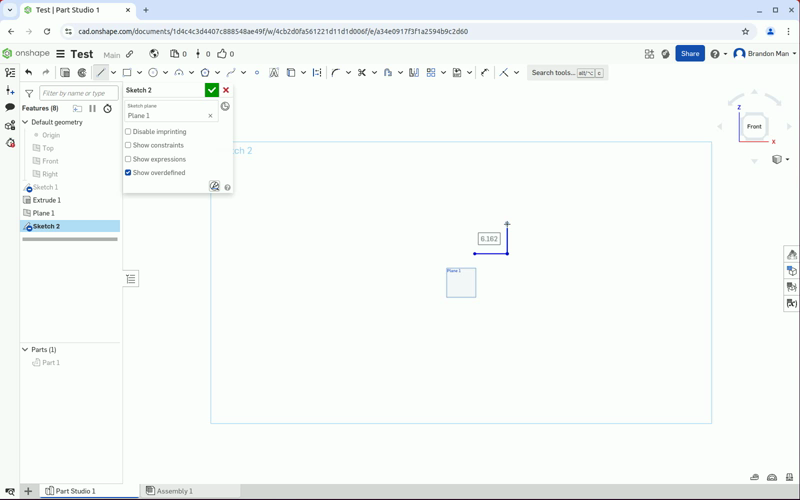
mouse_move(537, 223)
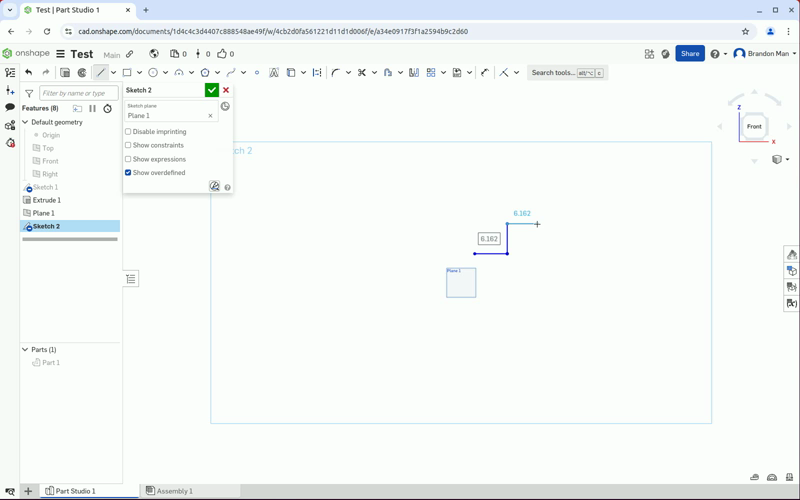
mouse_move(474, 223)
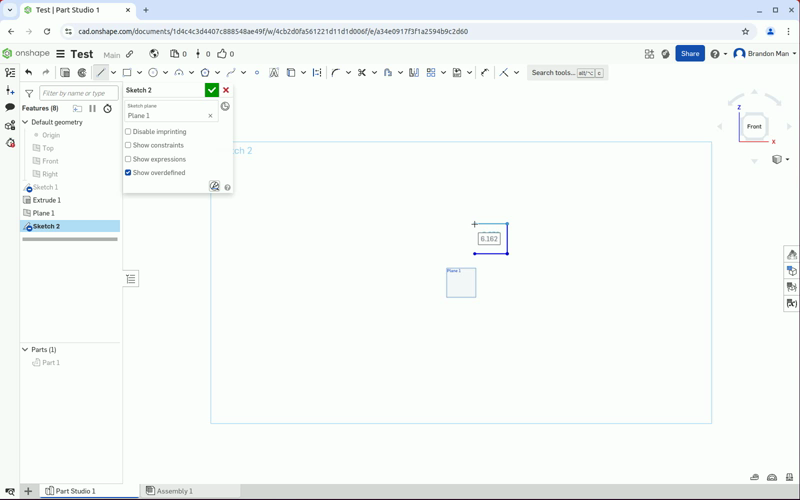
click(474, 223)
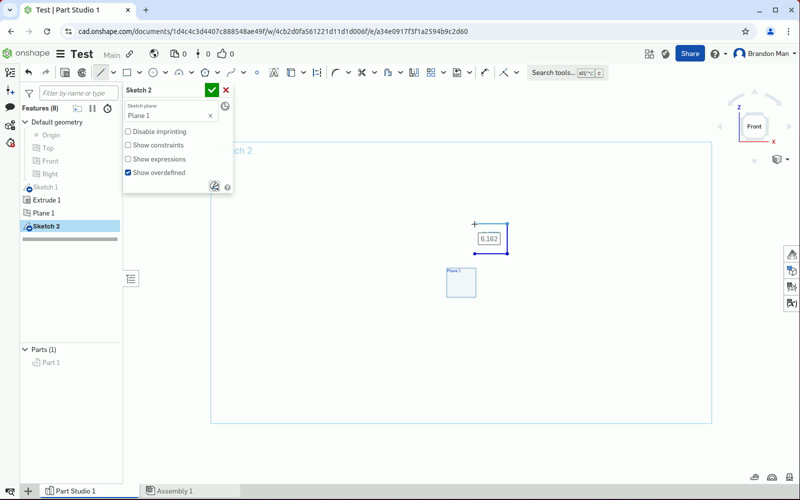
key_up(shift)
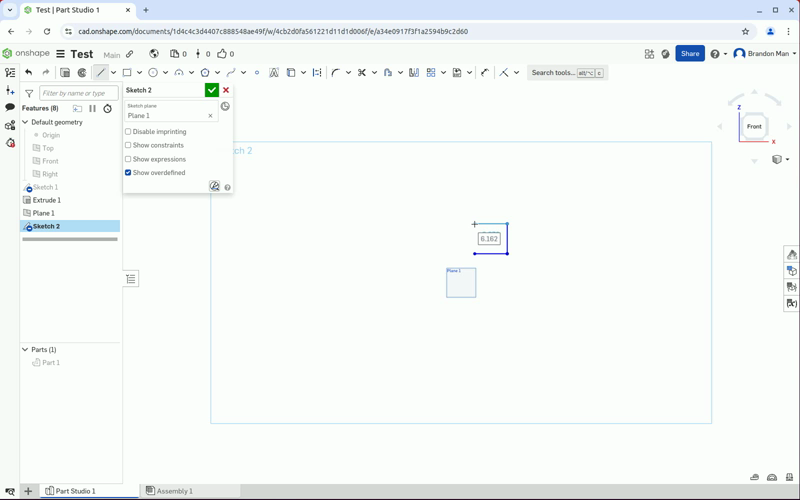
mouse_move(504, 223)
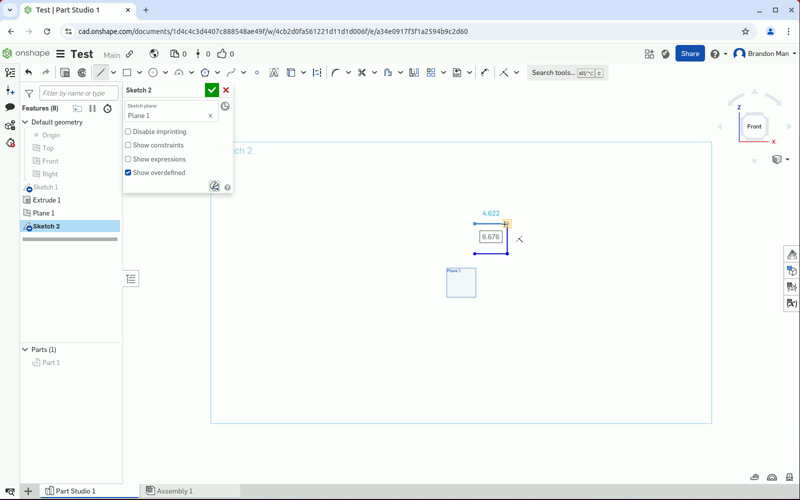
key_down(shift)
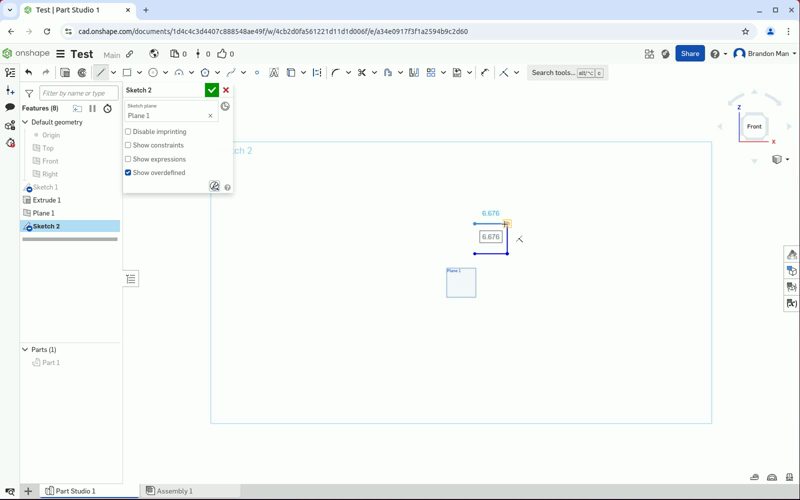
mouse_move(474, 253)
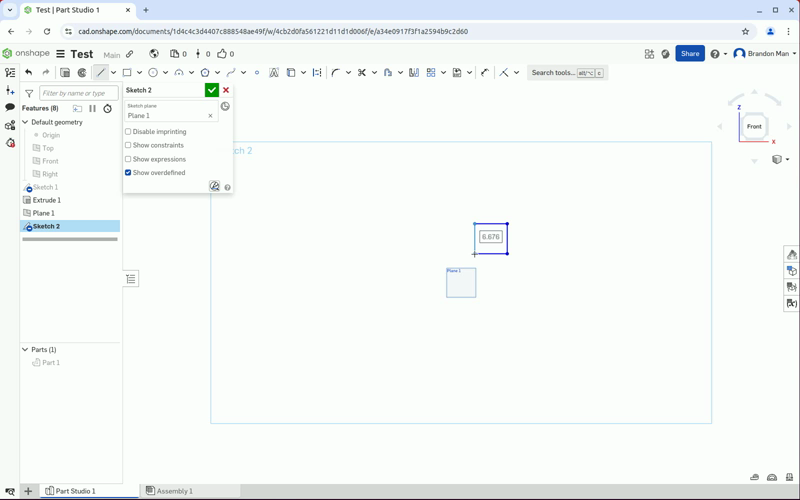
key_up(shift)
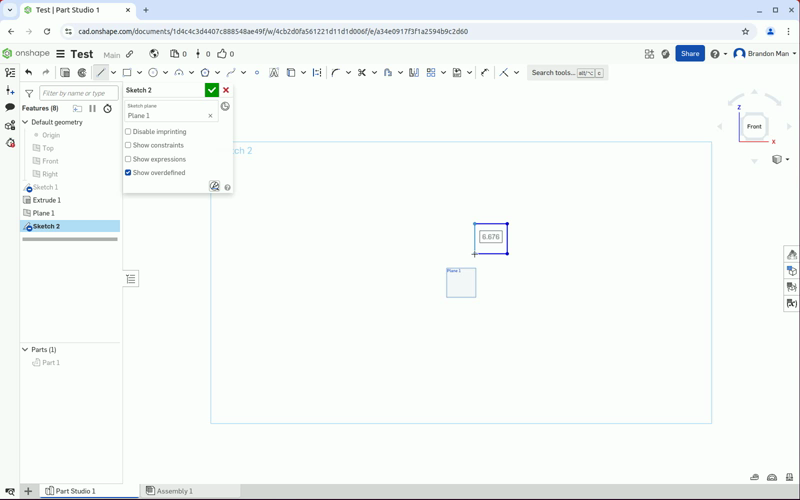
click(474, 253)
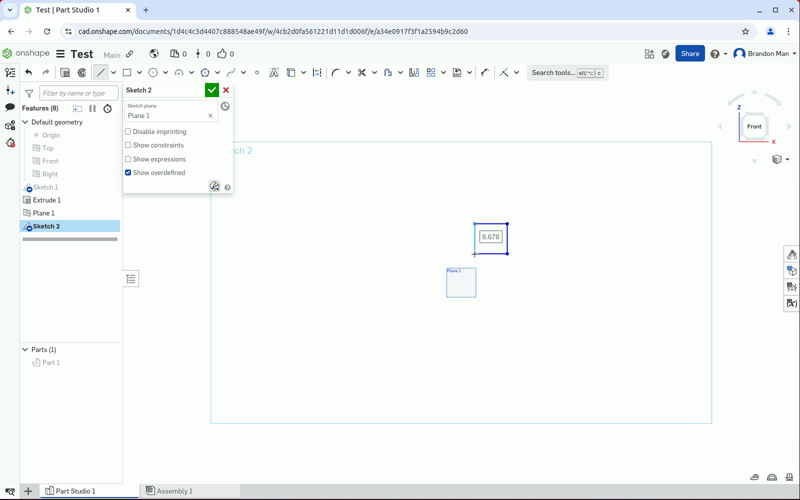
key(esc)
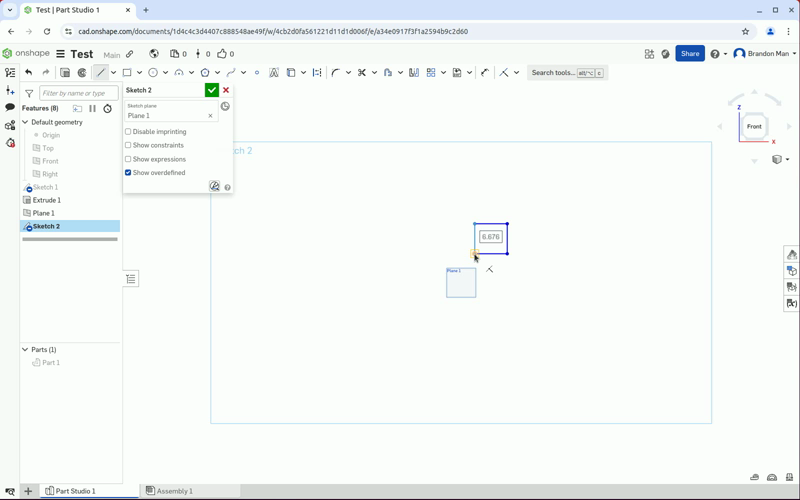
mouse_move(491, 232)
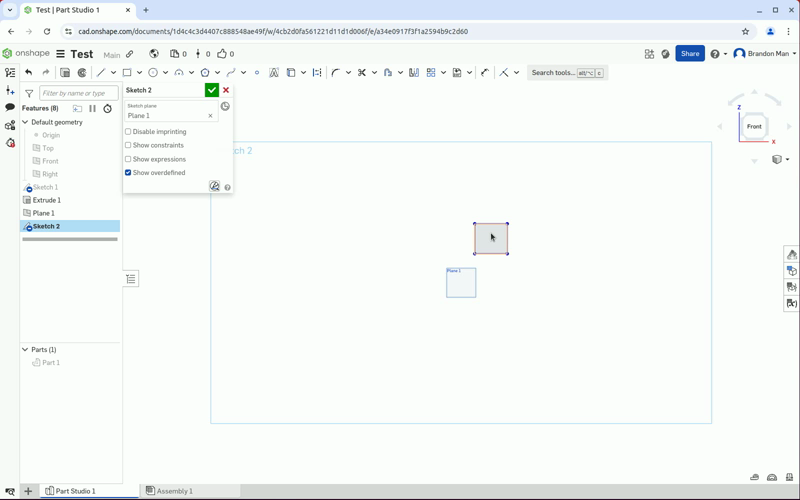
scroll(6)
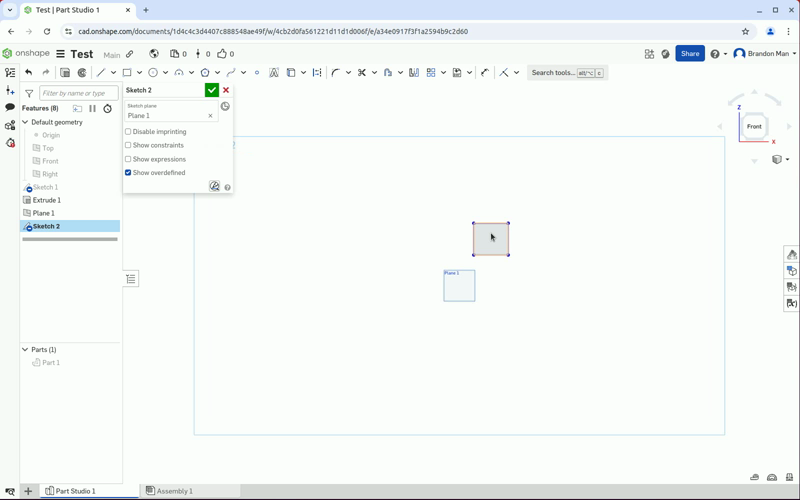
scroll(6)
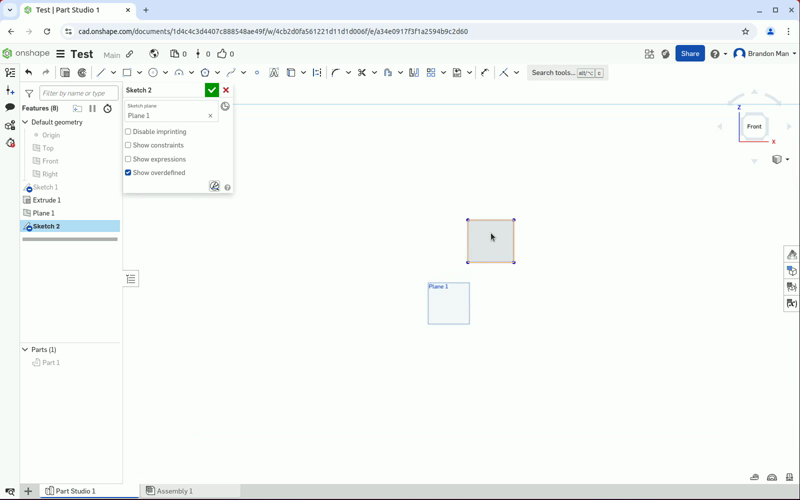
scroll(6)
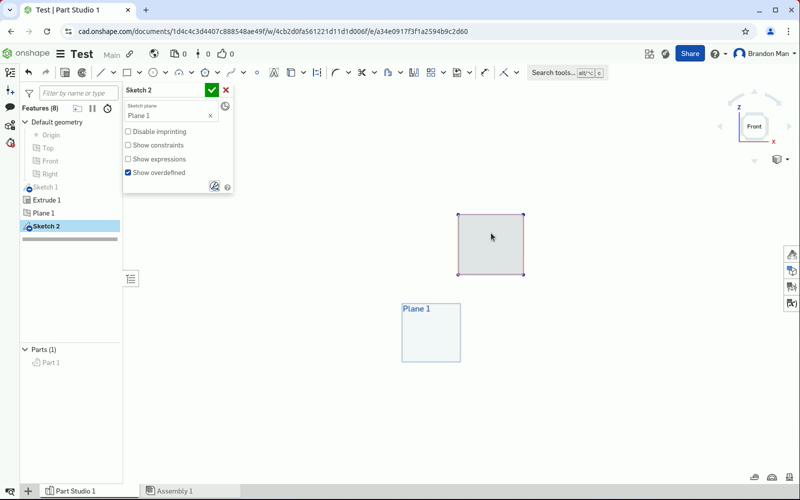
scroll(6)
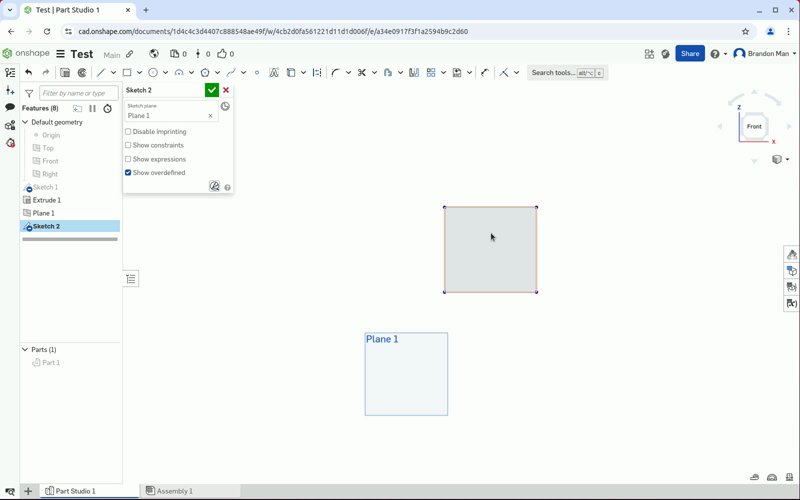
scroll(6)
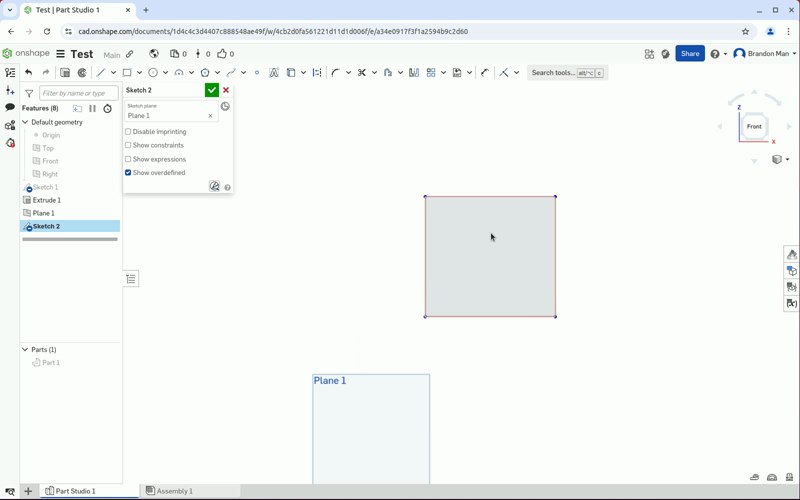
scroll(6)
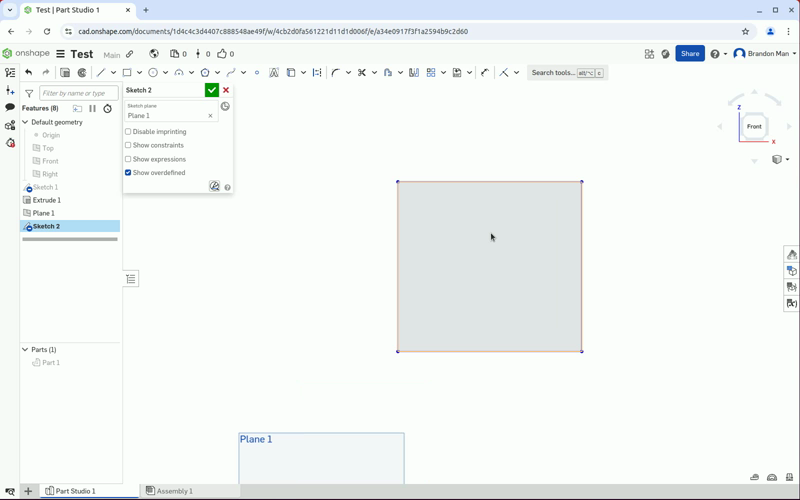
scroll(6)
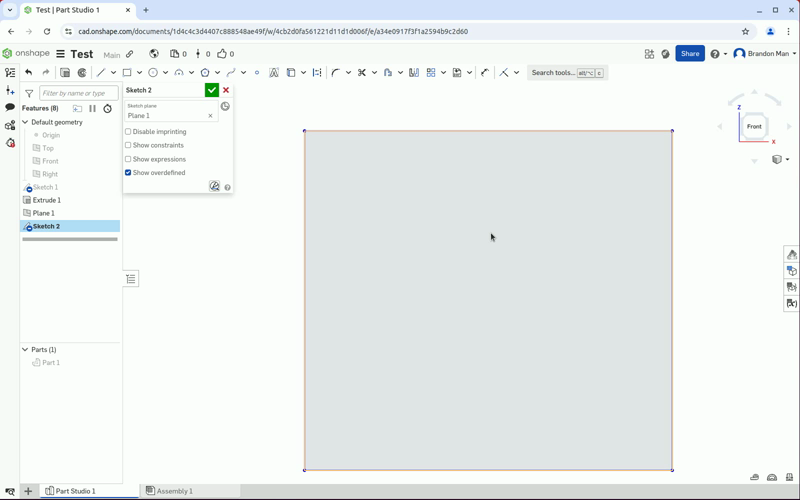
click(491, 232)
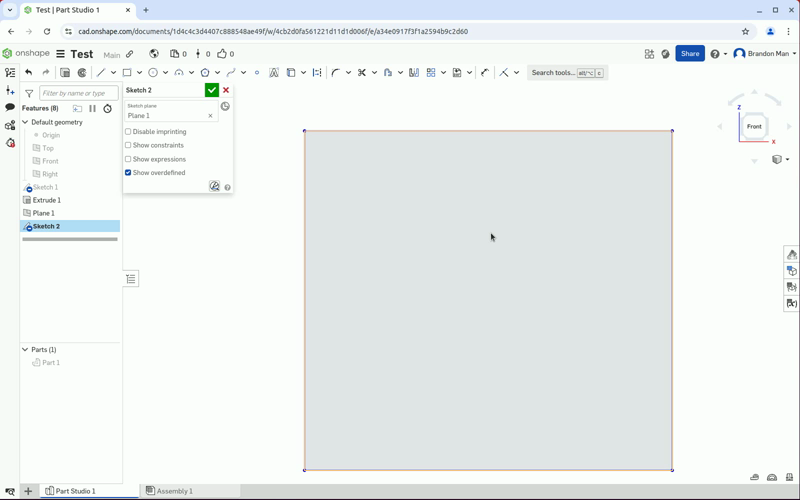
scroll(-6)
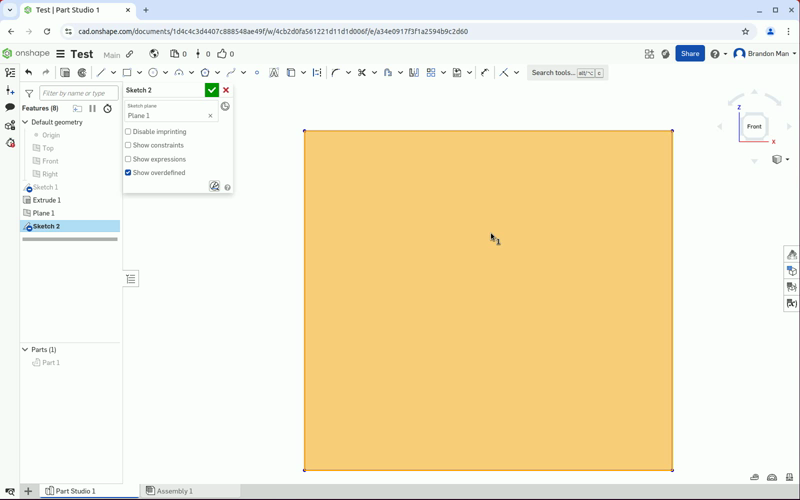
scroll(-6)
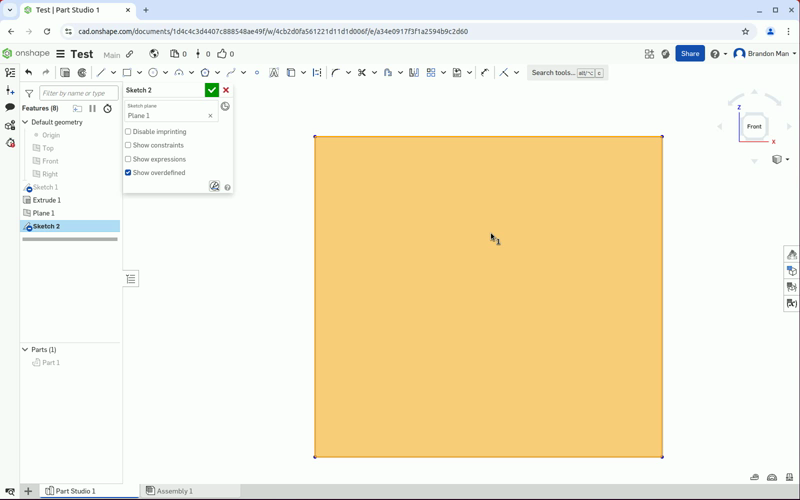
scroll(-6)
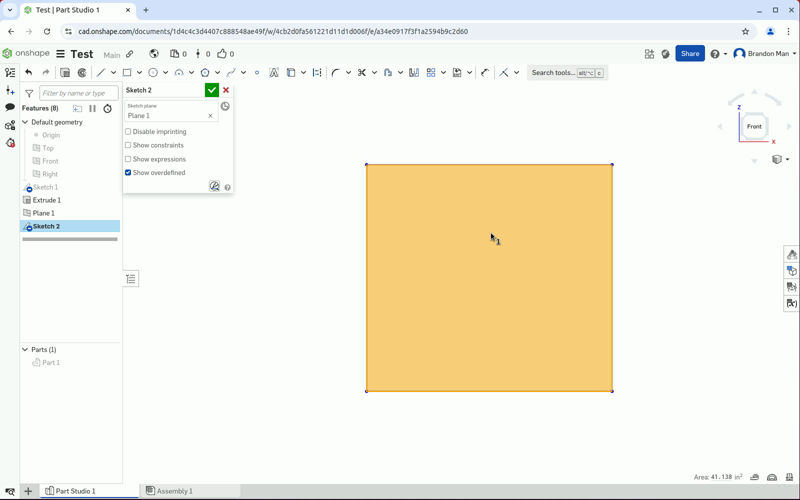
scroll(-6)
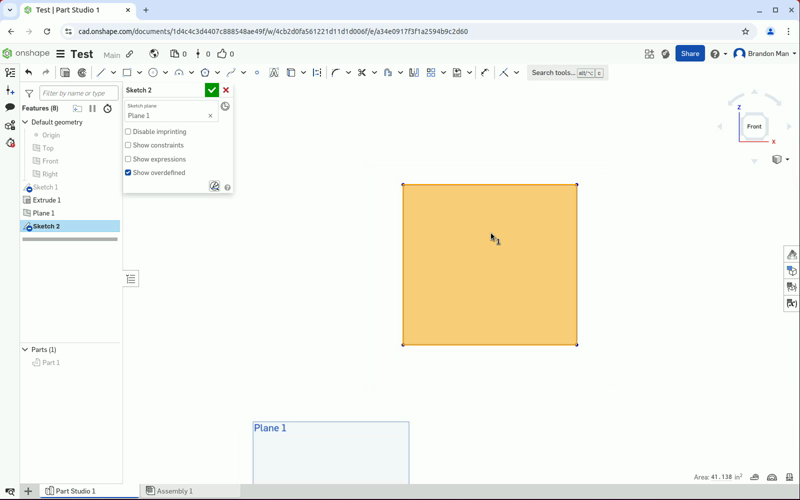
scroll(-6)
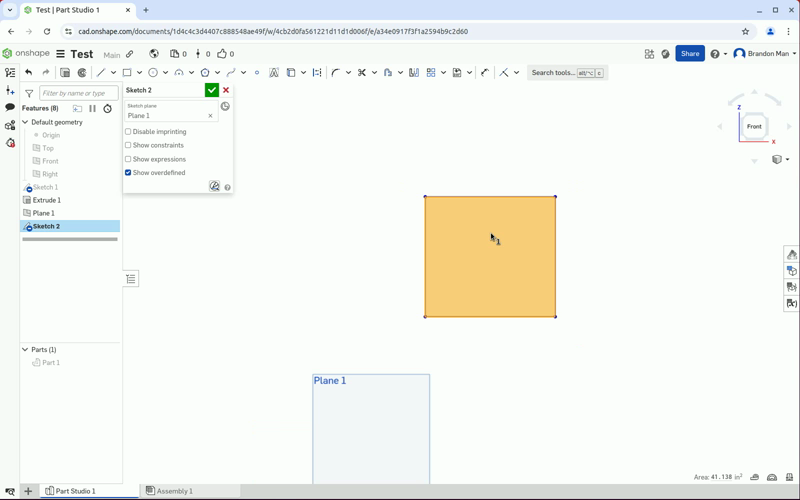
scroll(-6)
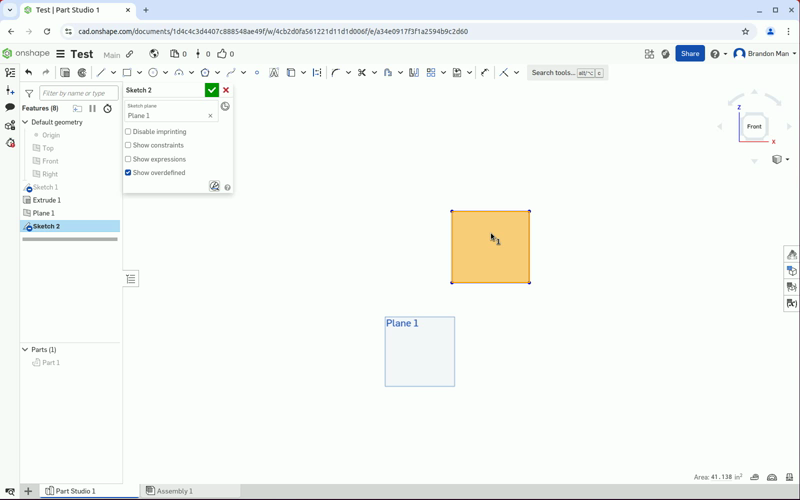
scroll(-6)
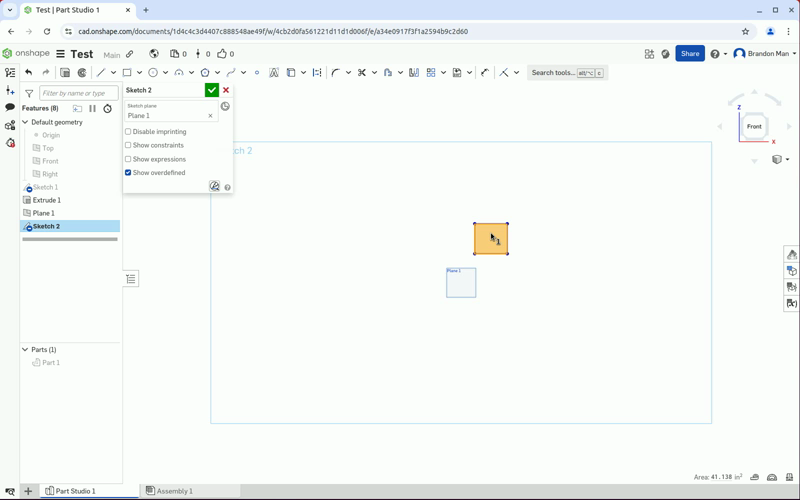
mouse_move(73, 352)
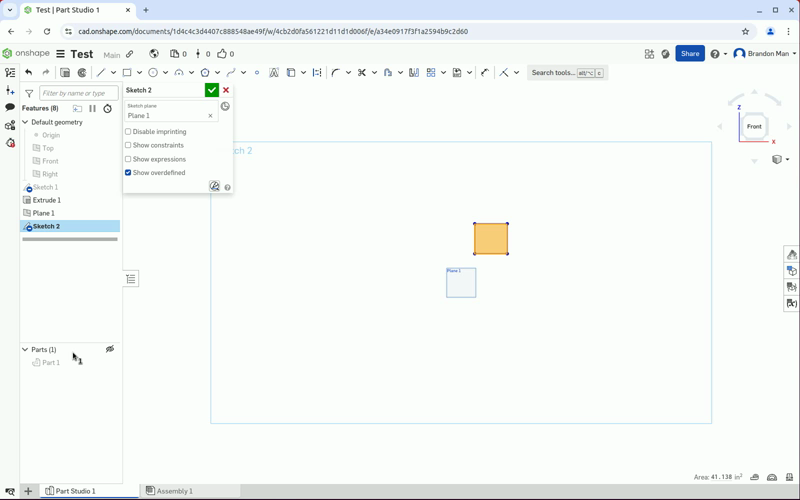
key(shift+y)
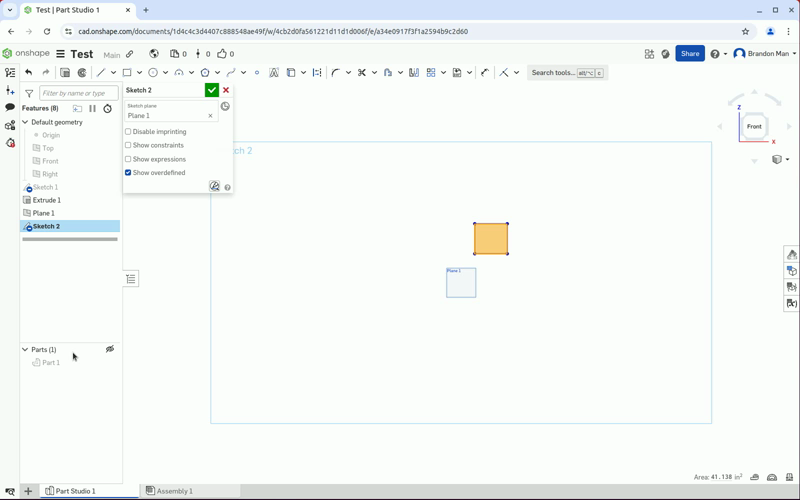
key(shift+e)
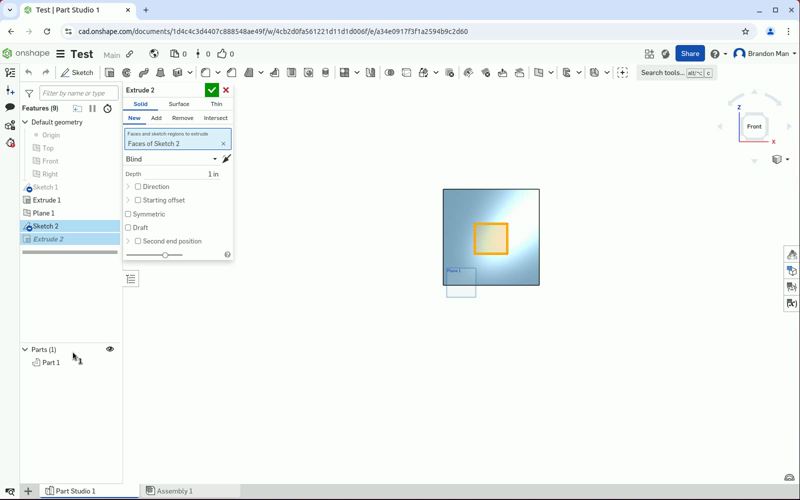
mouse_move(143, 106)
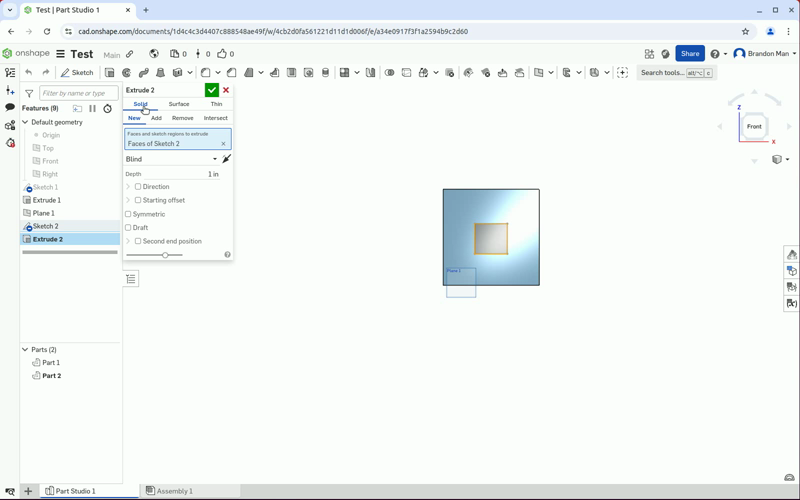
click(143, 106)
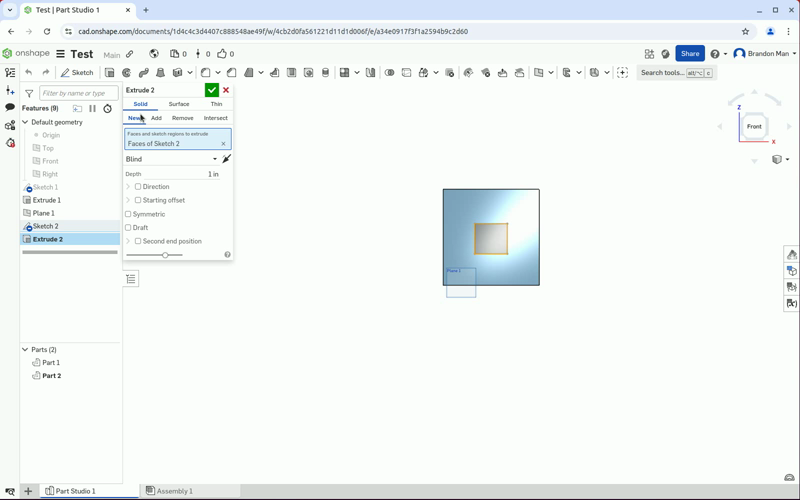
mouse_move(137, 120)
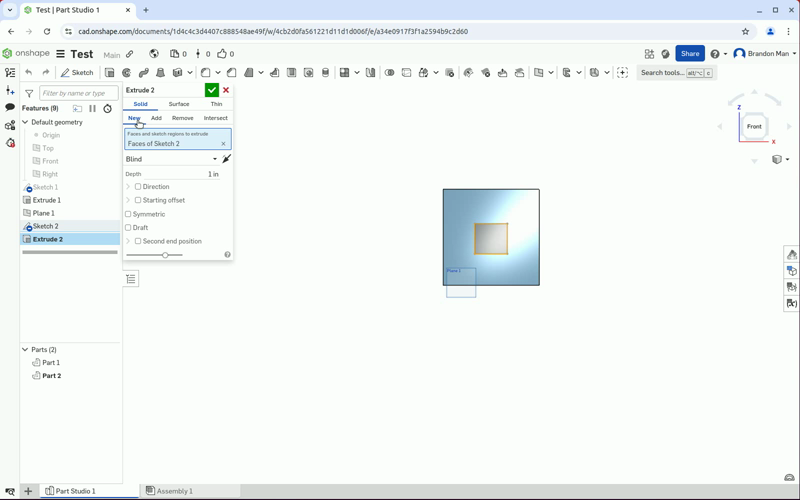
click(137, 120)
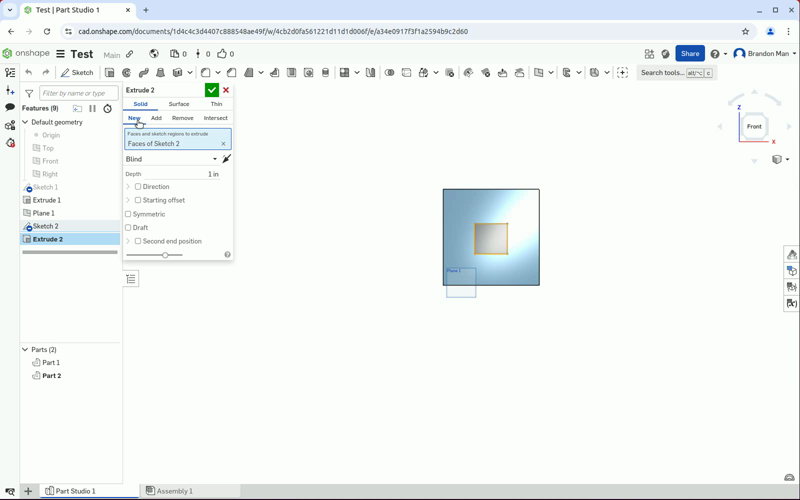
key(tab, 4)
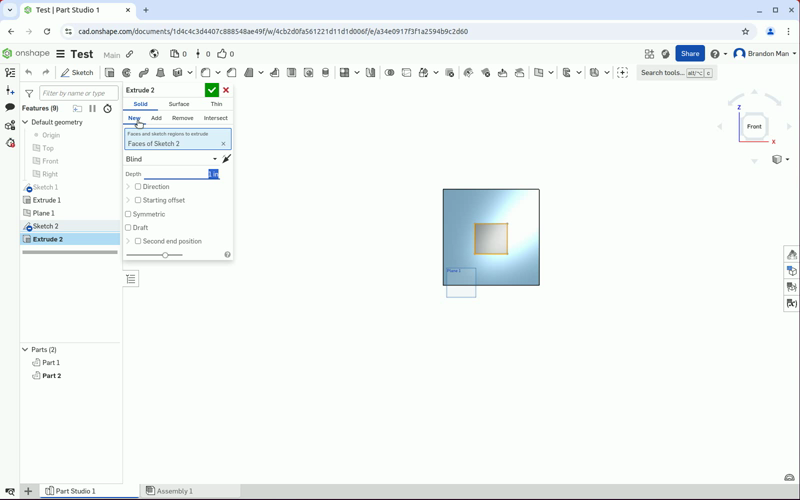
text(3.37)
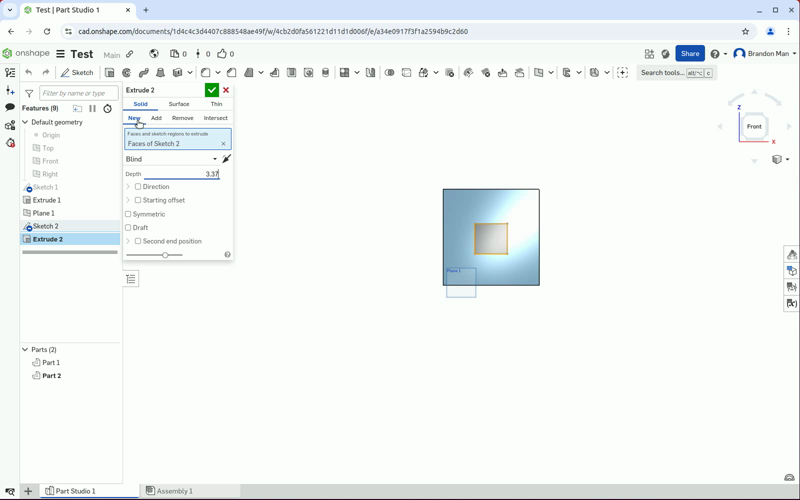
key(enter)
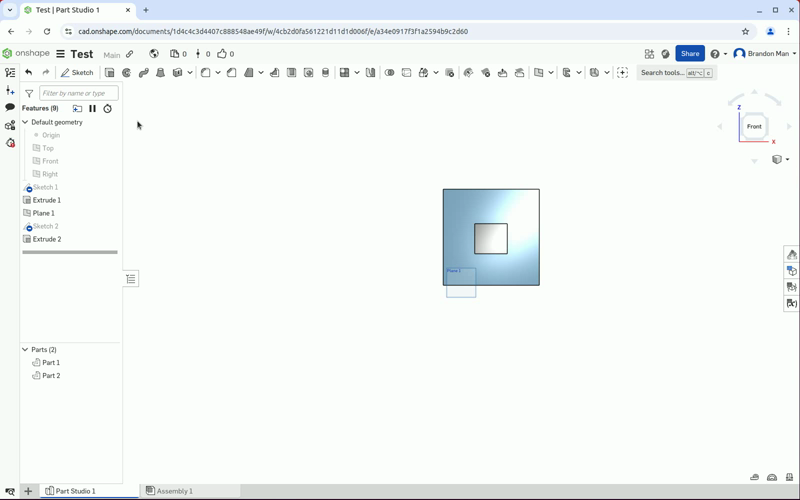
key(shift+h)
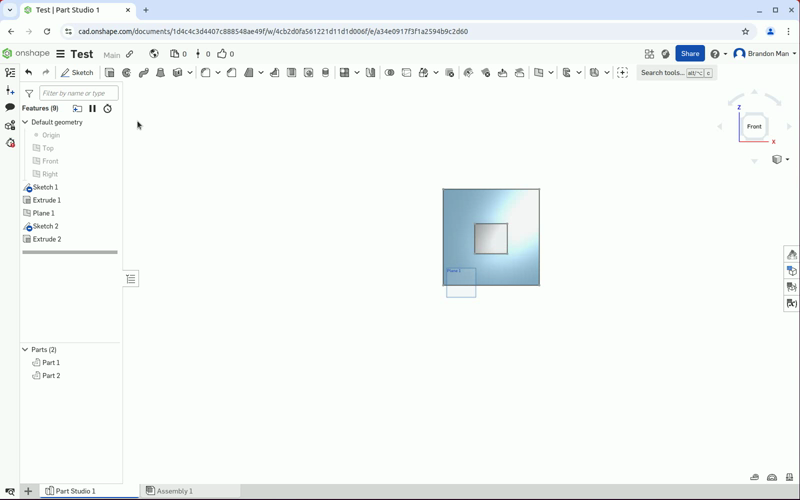
key(shift+h)
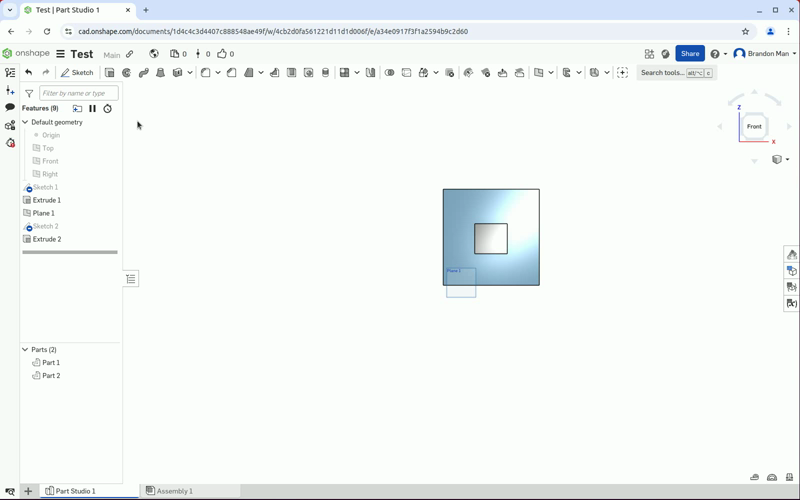
mouse_move(73, 189)
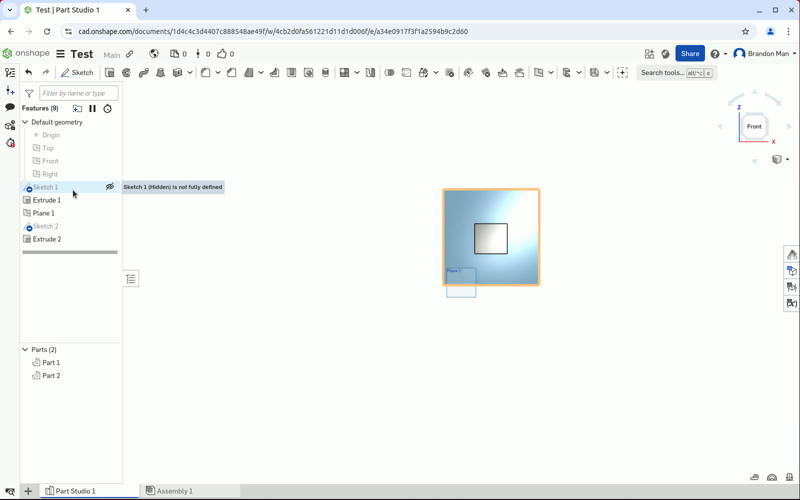
click(73, 189)
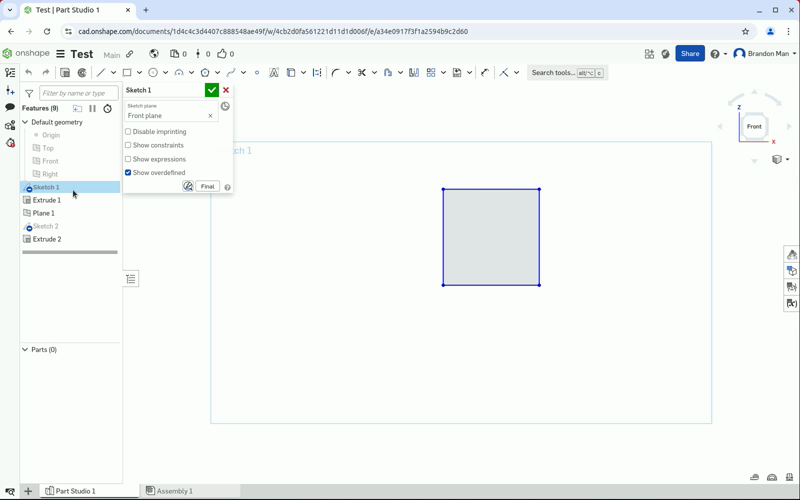
mouse_move(229, 92)
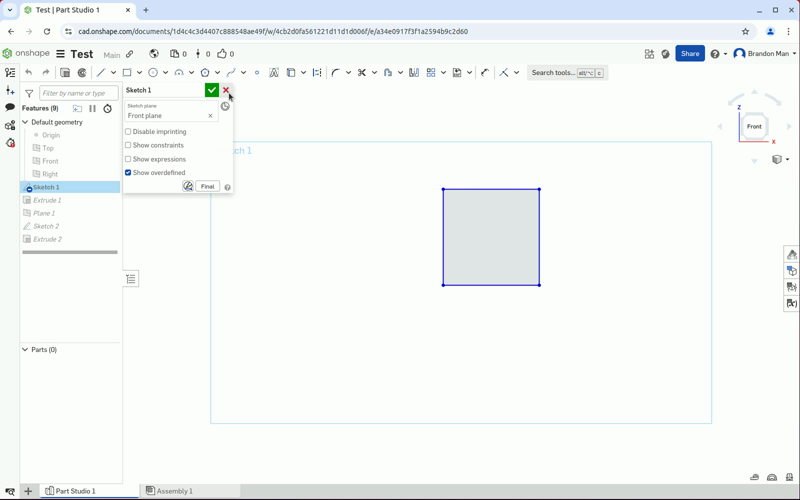
click(229, 92)
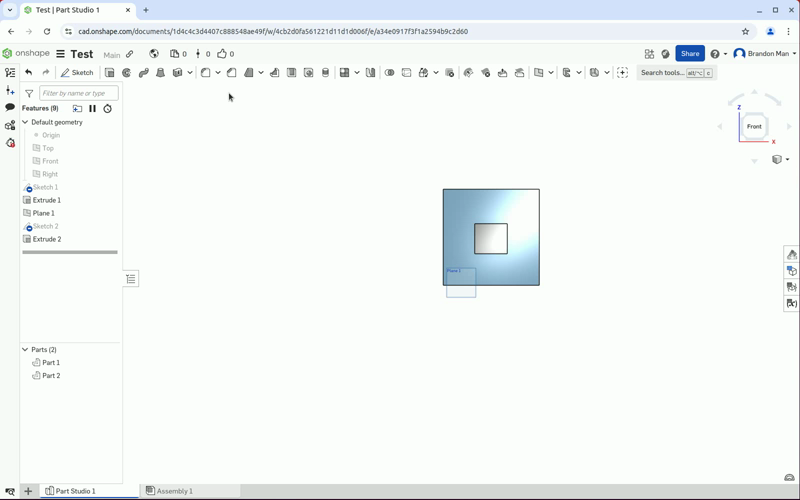
mouse_move(73, 352)
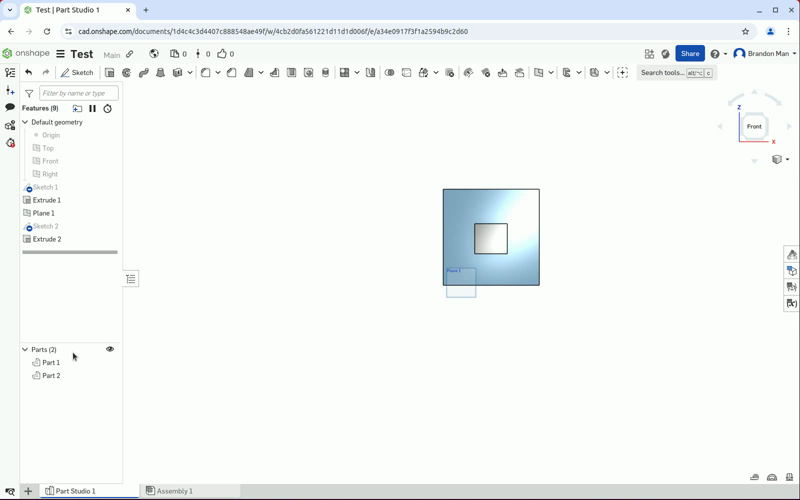
key(y)
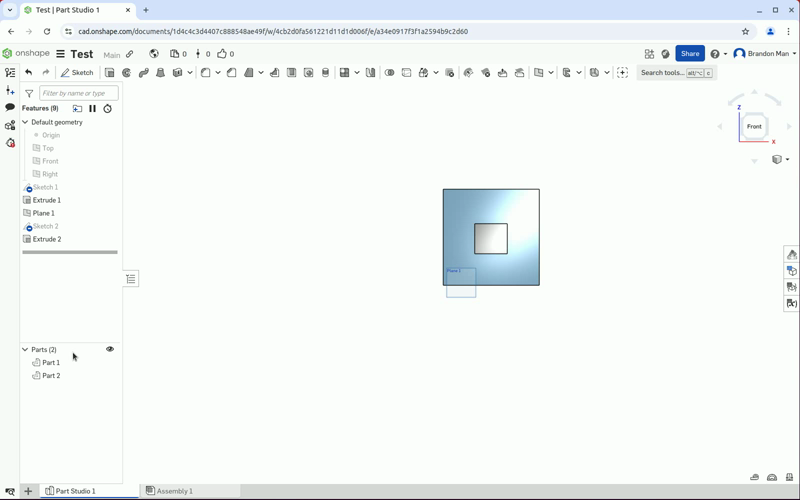
key(shift+p)
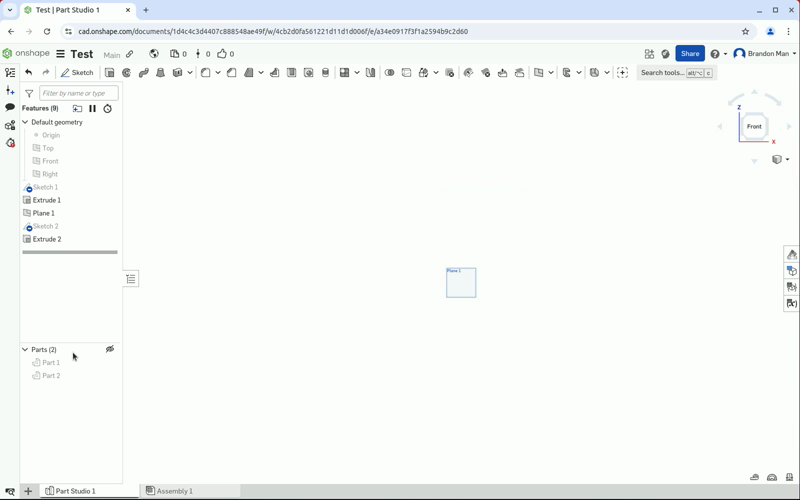
key(space)
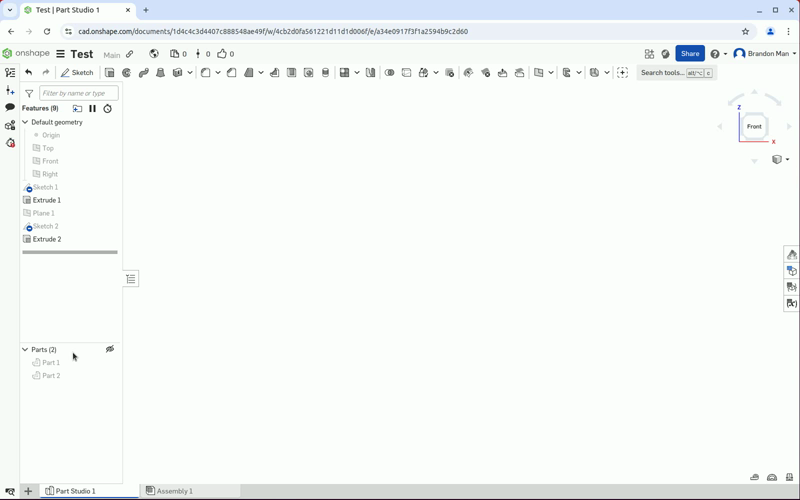
key_down(shift)
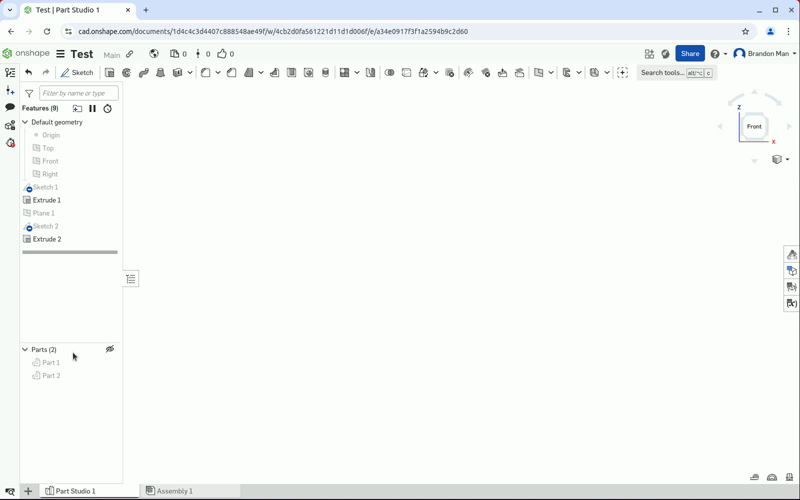
key(left)
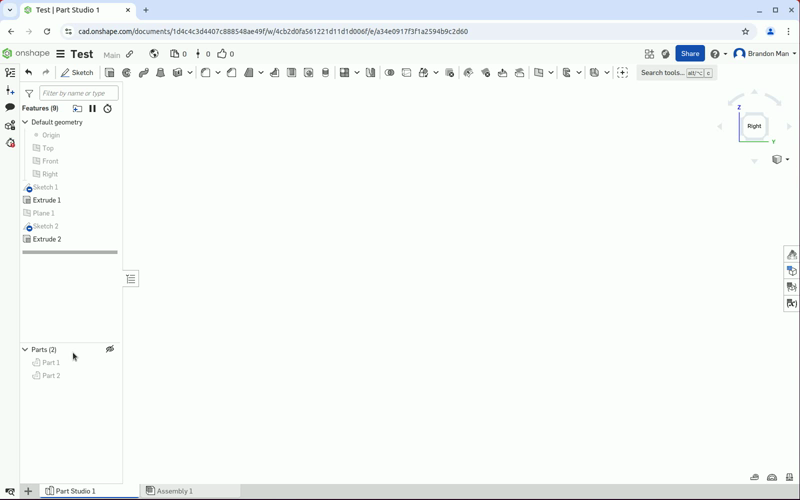
key_up(shift)
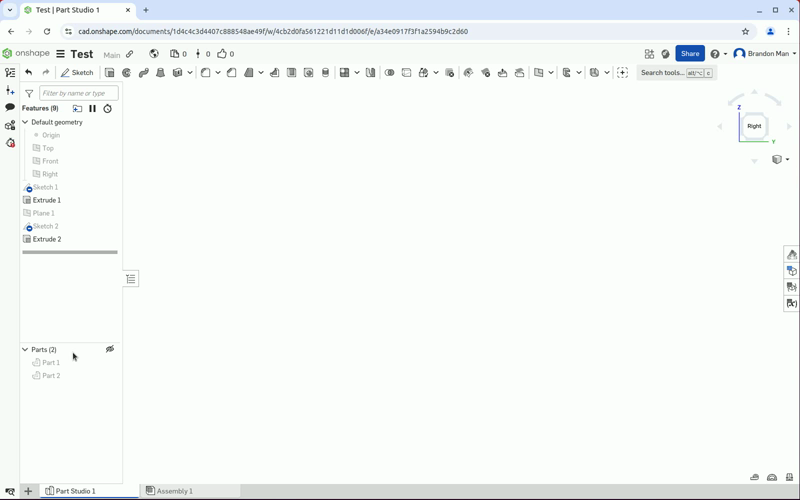
mouse_move(73, 352)
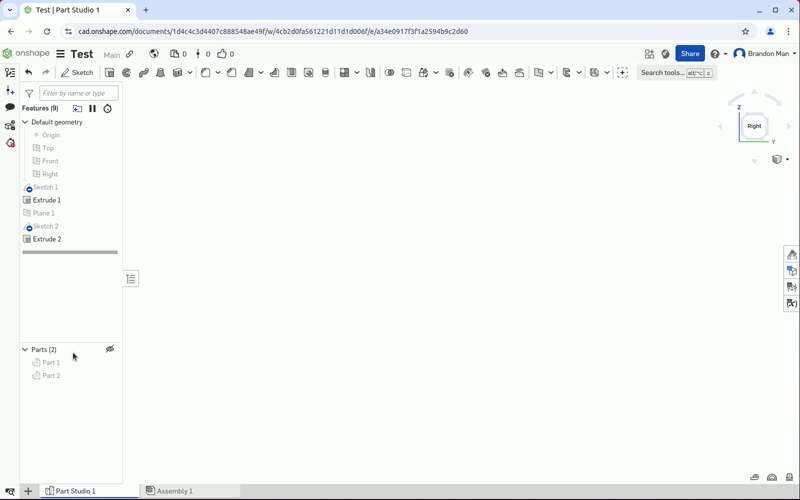
key(shift+y)
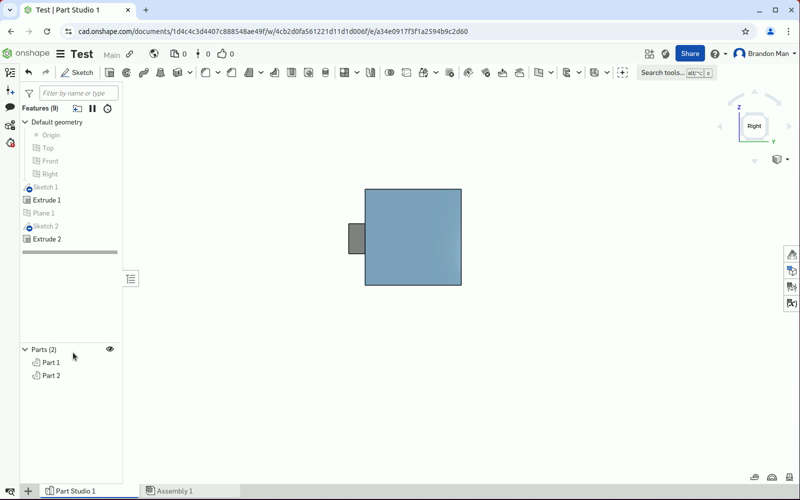
mouse_move(541, 75)
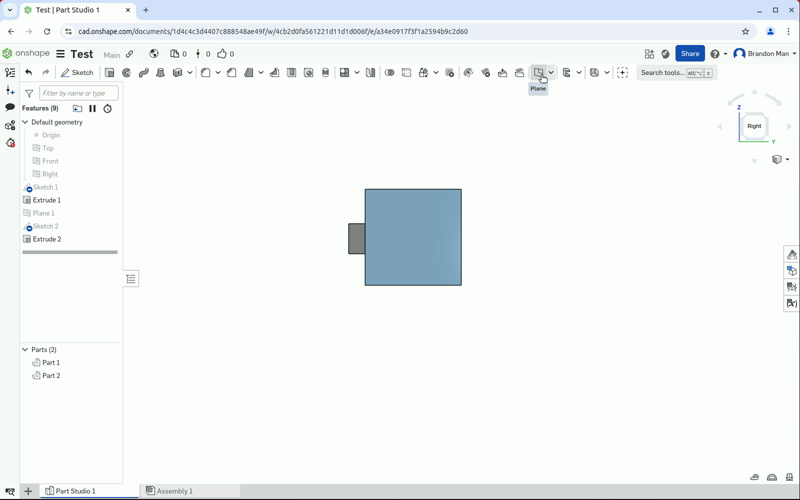
click(541, 75)
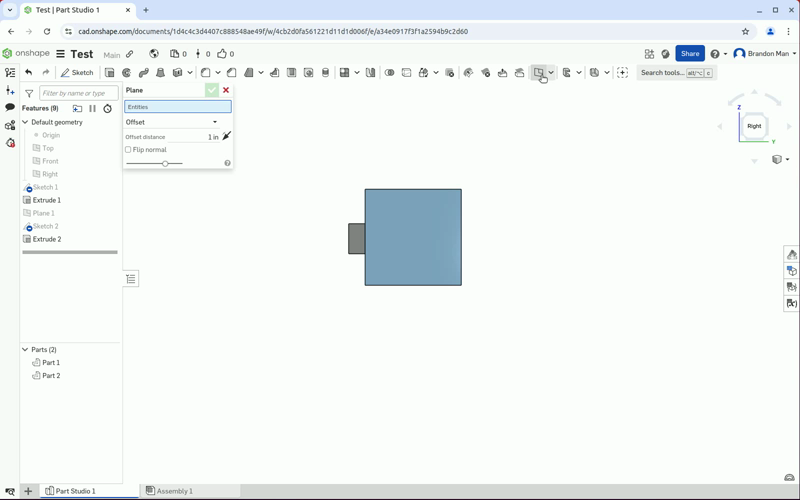
mouse_move(73, 176)
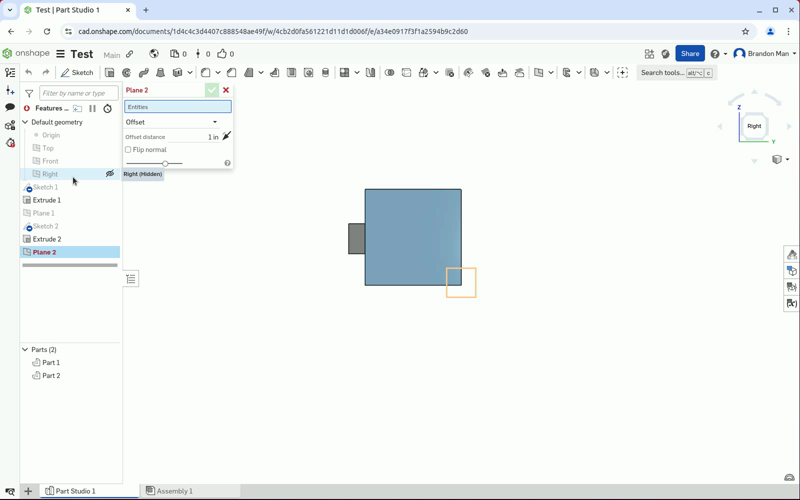
click(73, 176)
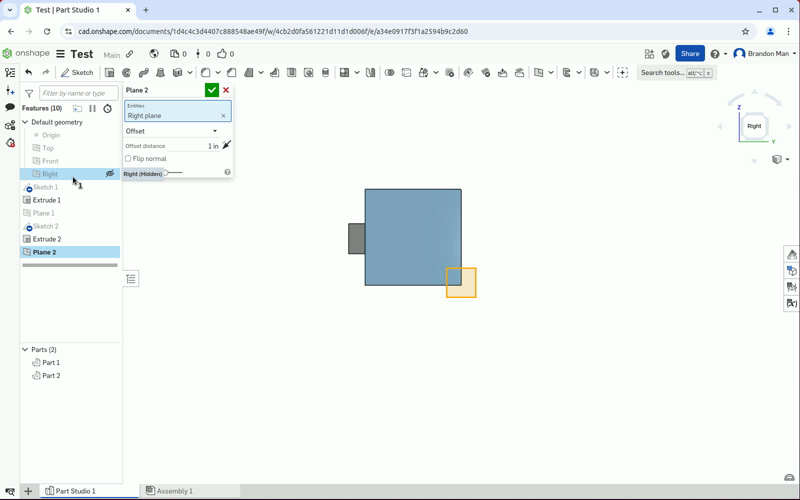
key(tab, 2)
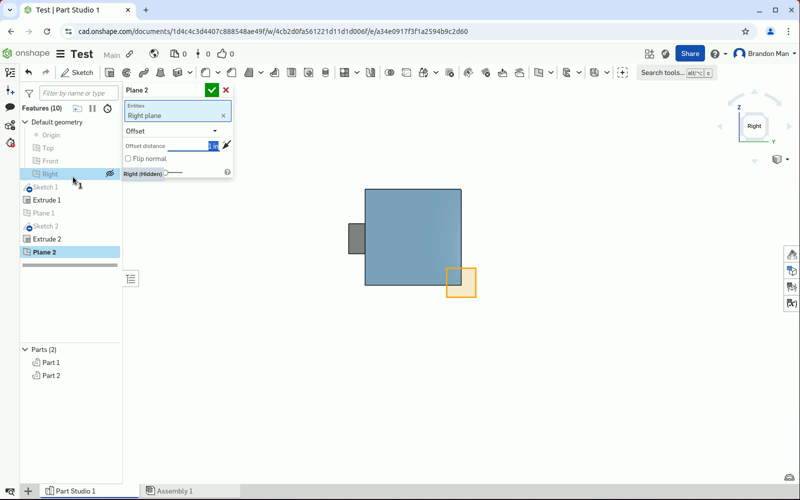
text(16.114)
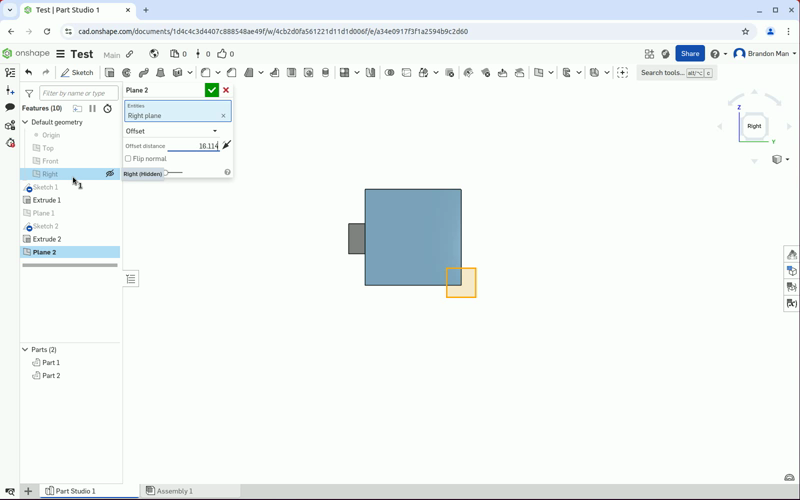
key(enter, 2)
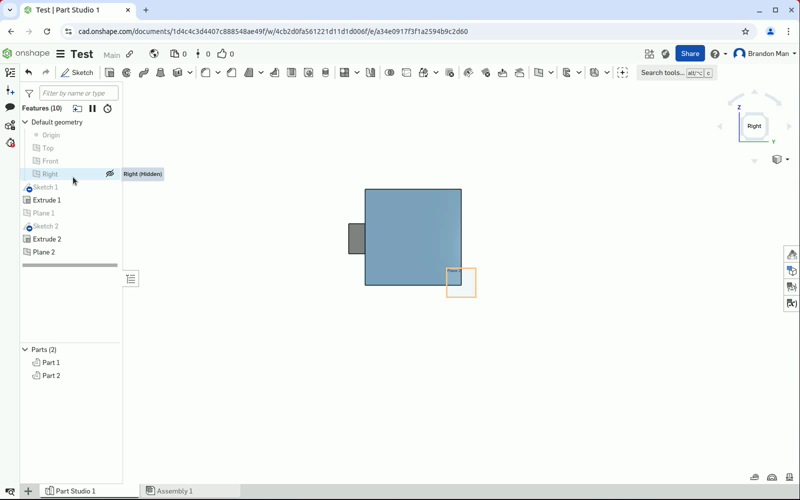
key(shift+s)
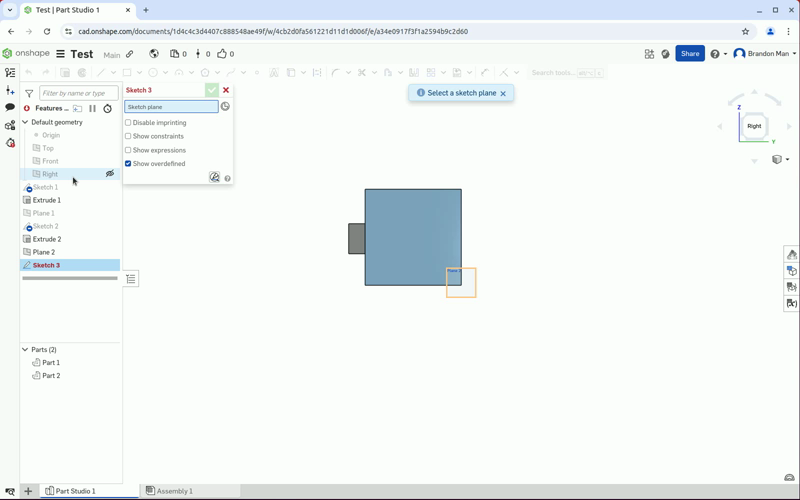
mouse_move(73, 254)
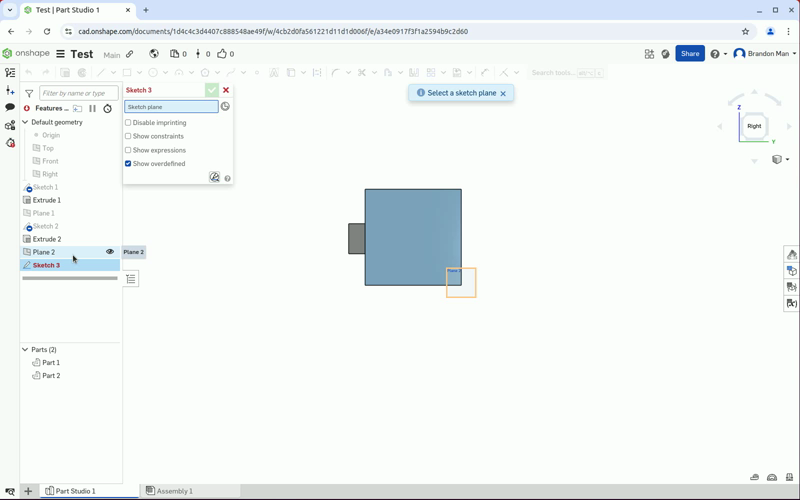
click(73, 254)
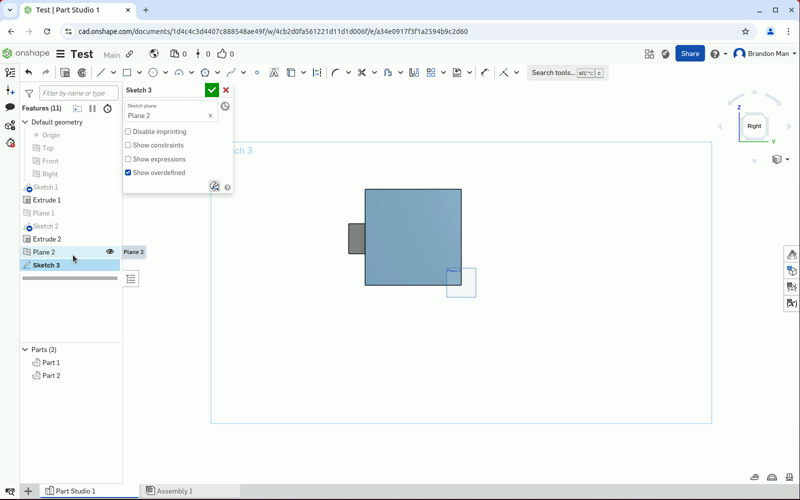
mouse_move(73, 352)
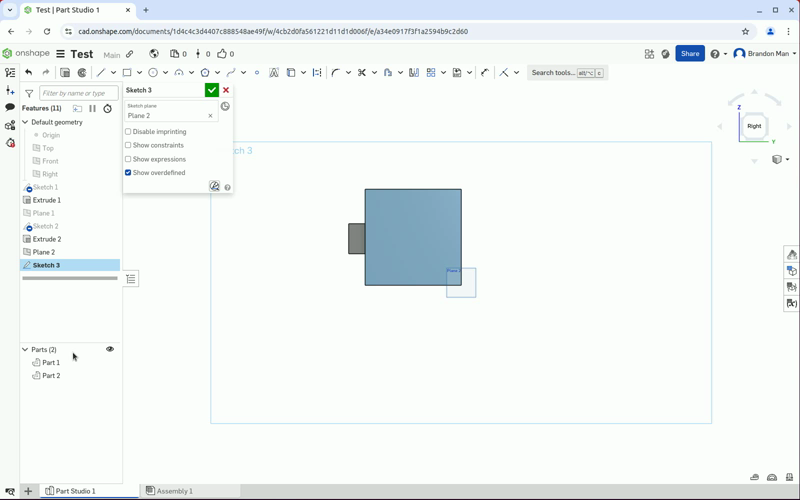
key(y)
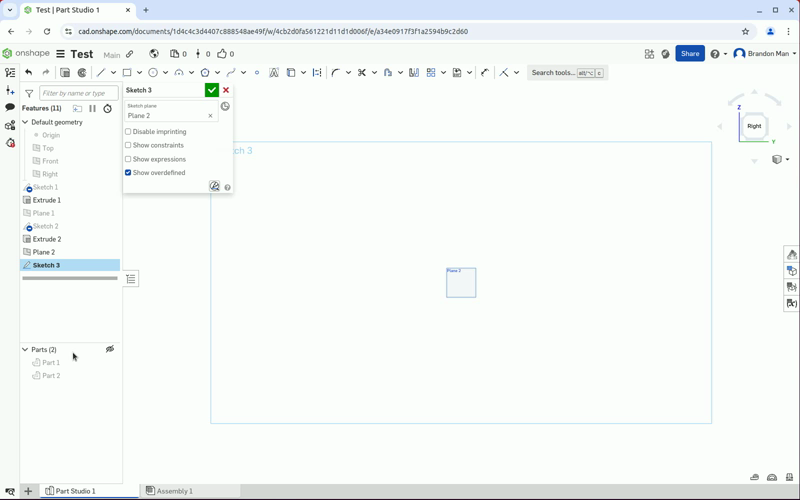
key(c)
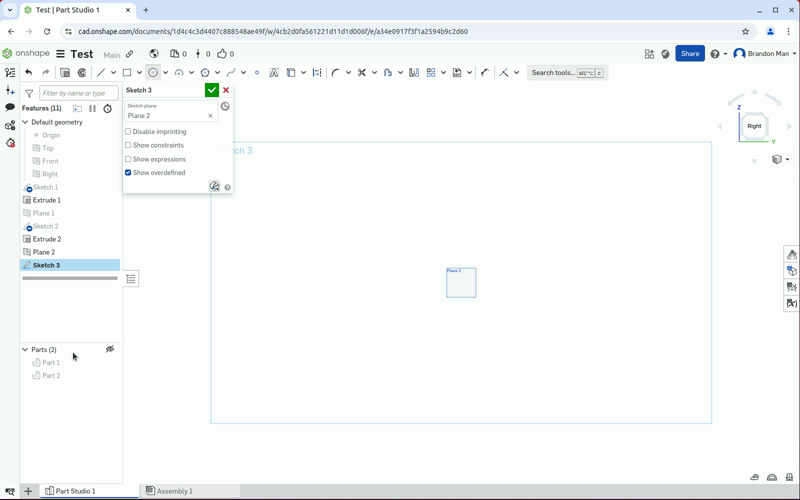
key_down(shift)
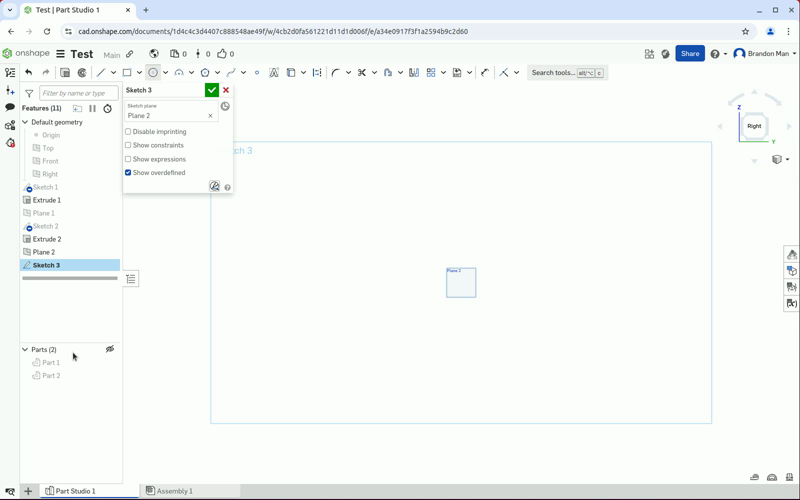
mouse_move(412, 237)
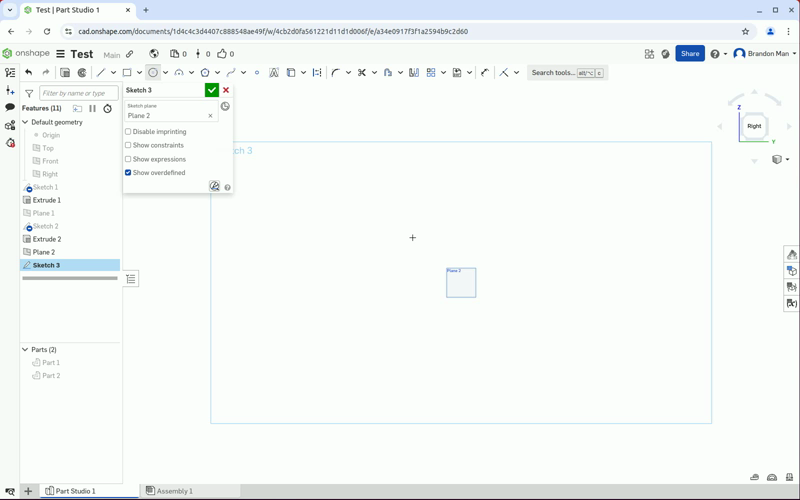
click(412, 237)
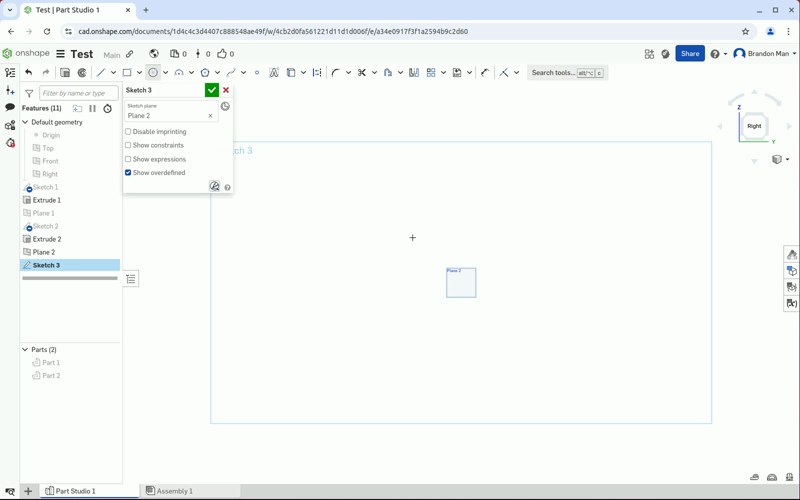
key_up(shift)
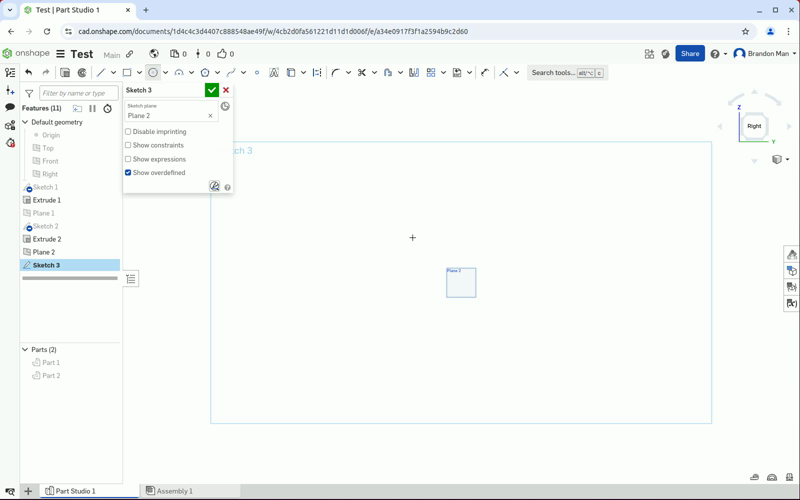
mouse_move(429, 237)
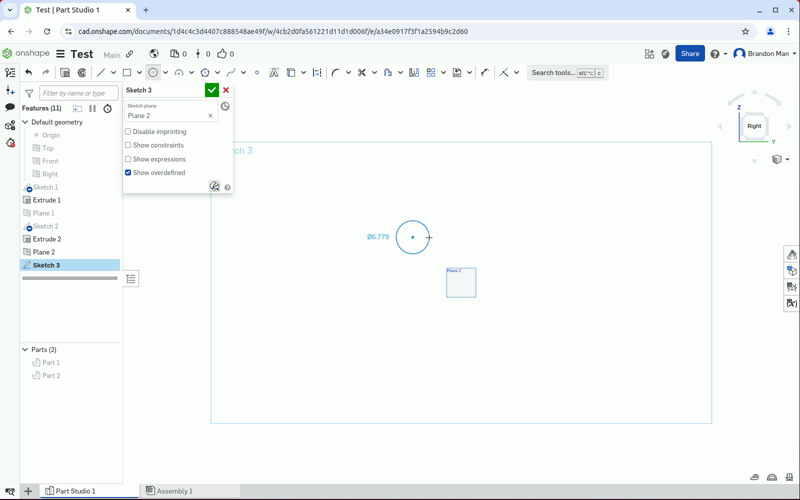
click(429, 237)
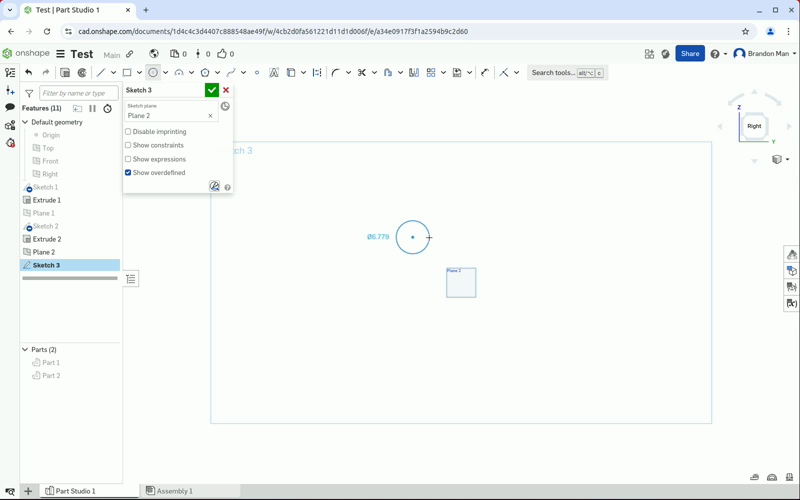
key(esc)
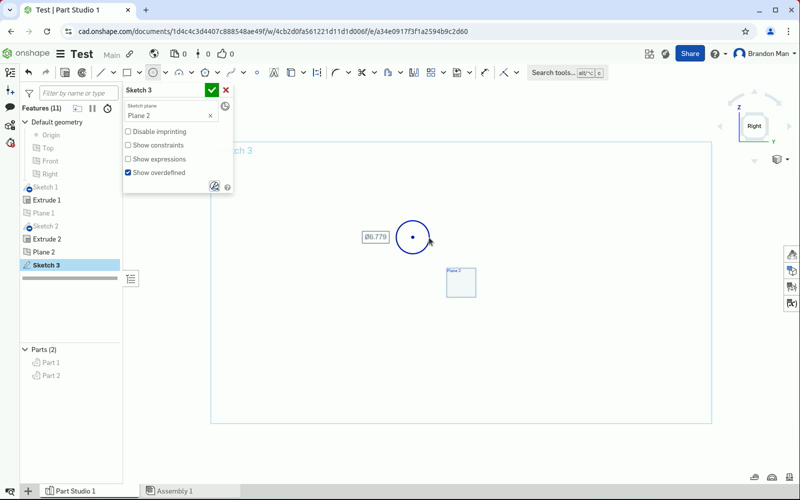
mouse_move(422, 225)
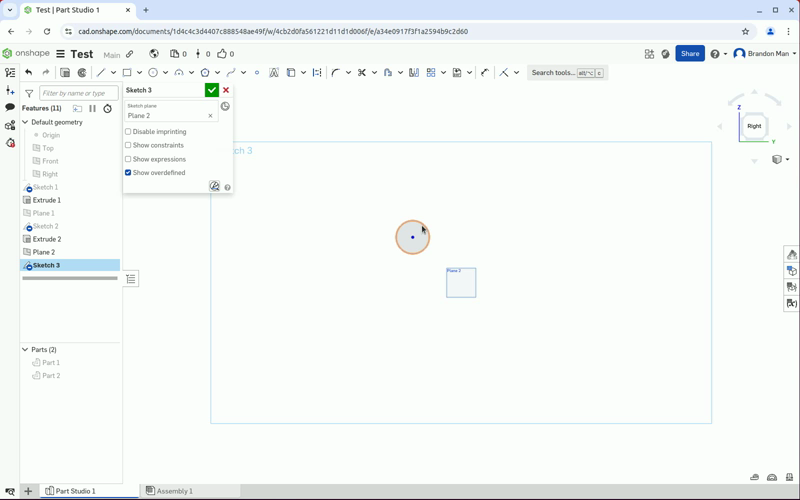
scroll(6)
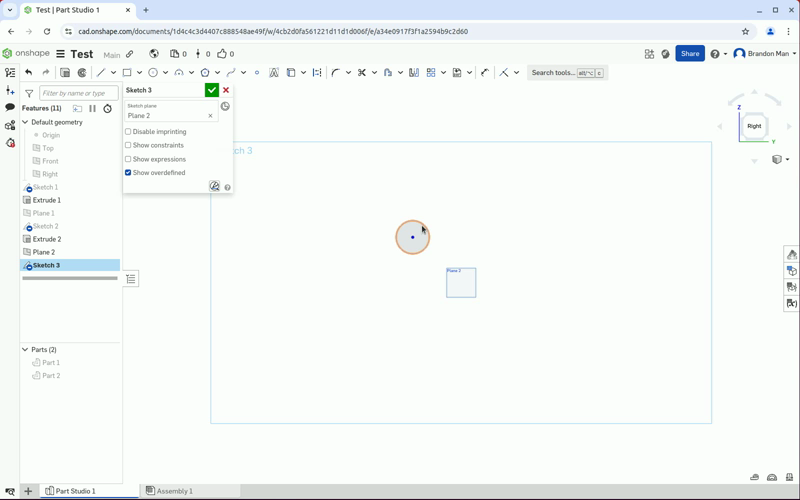
scroll(6)
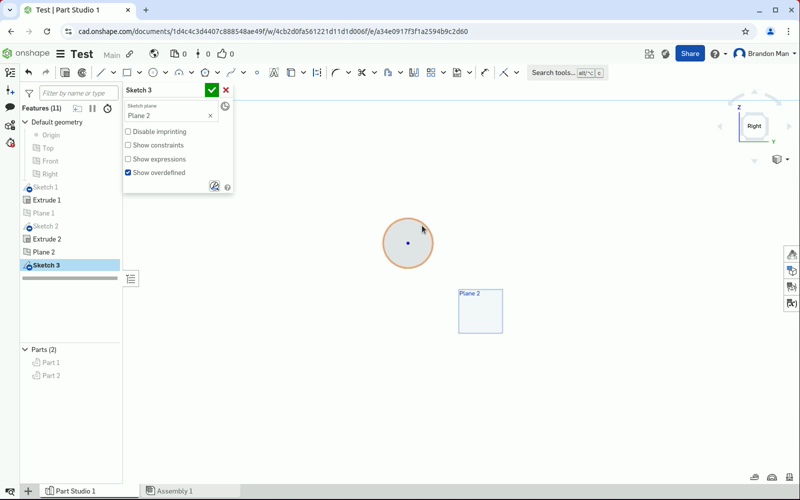
scroll(6)
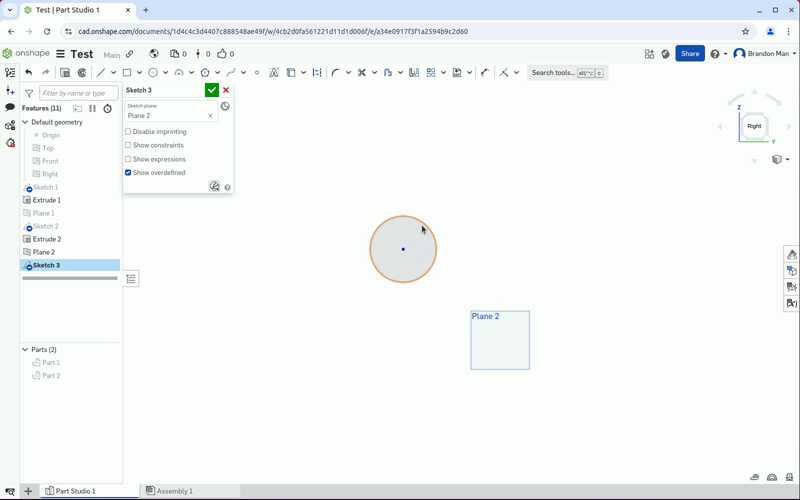
scroll(6)
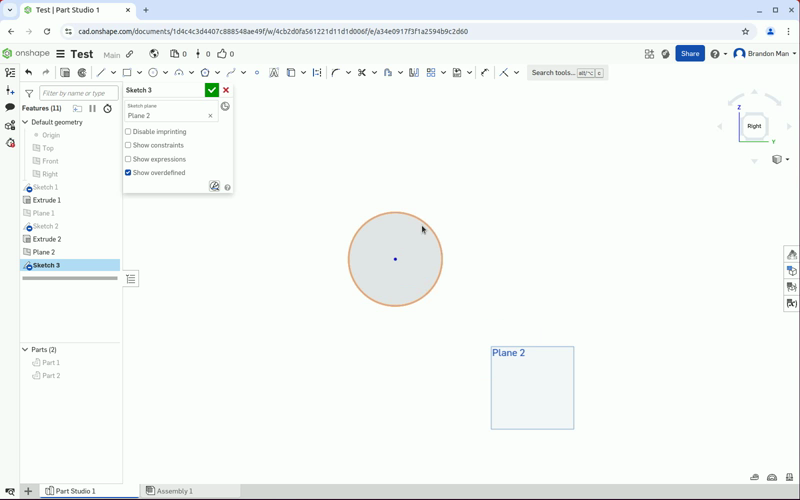
scroll(6)
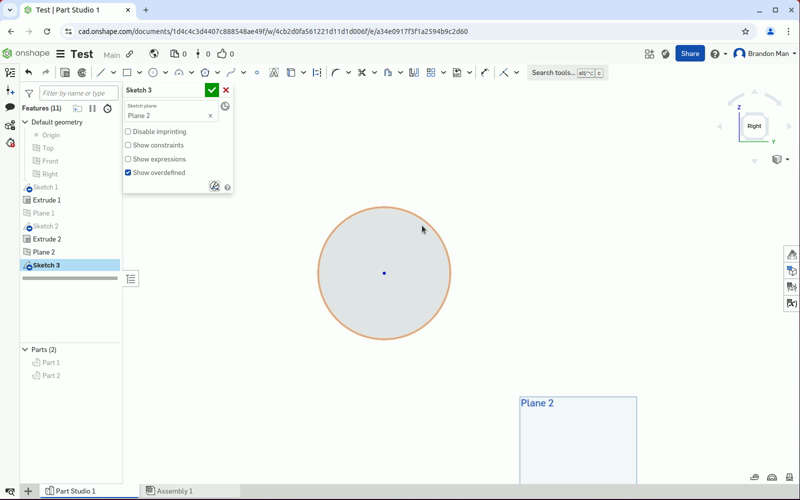
scroll(6)
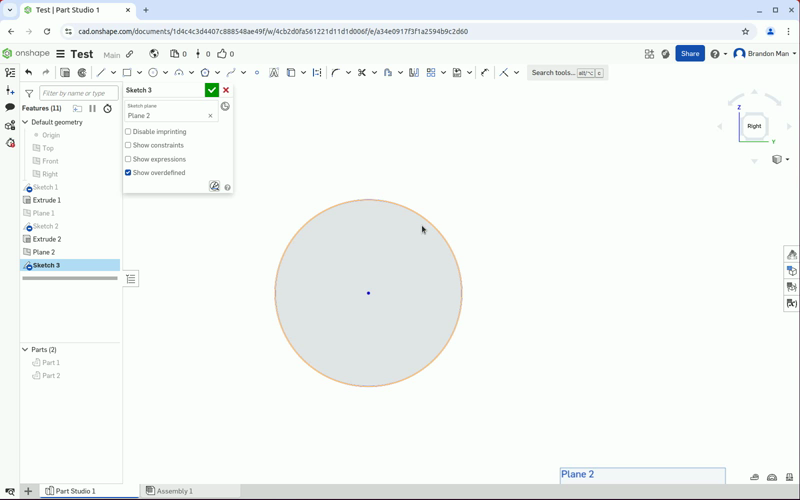
scroll(6)
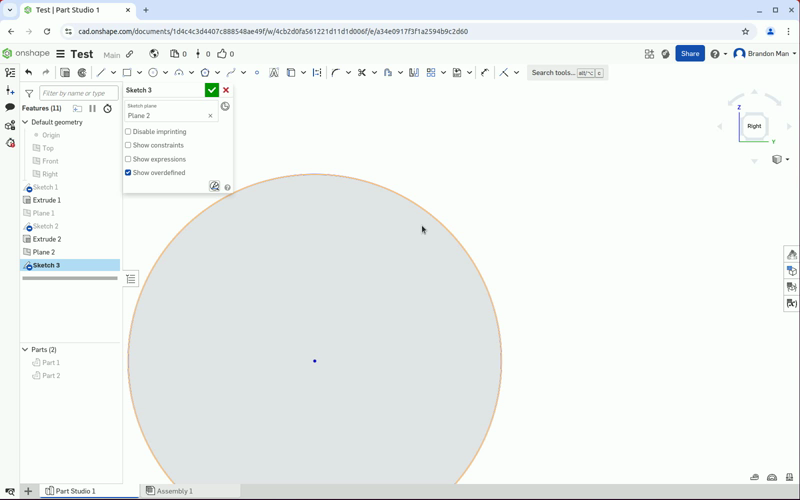
click(422, 225)
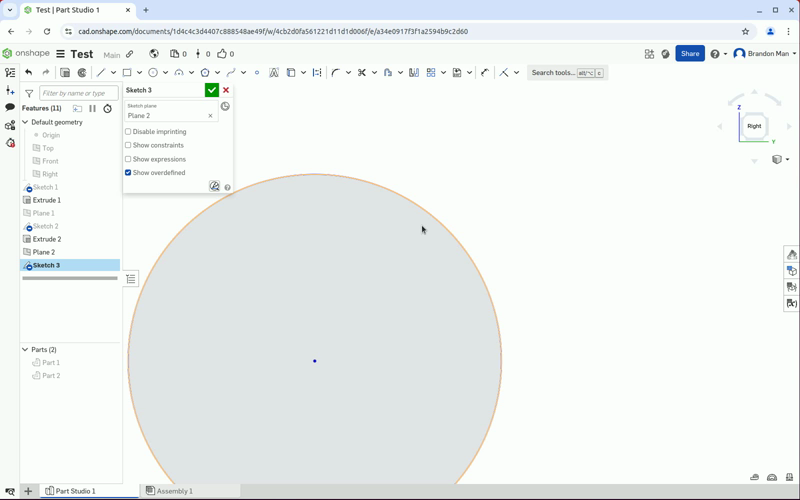
scroll(-6)
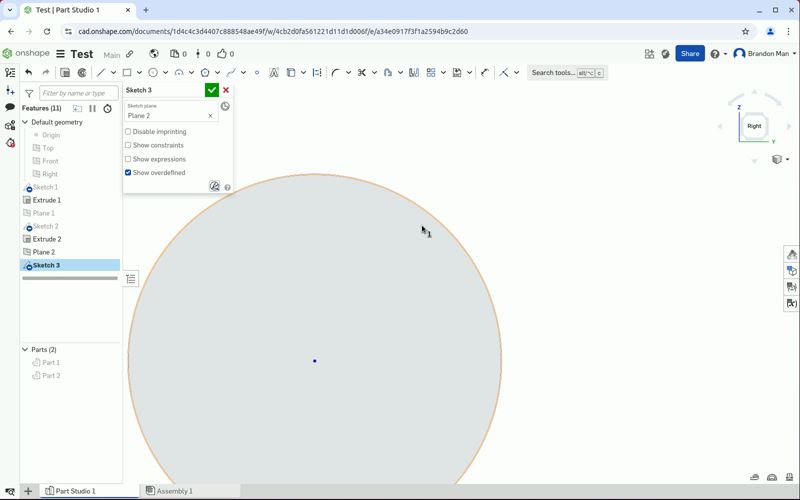
scroll(-6)
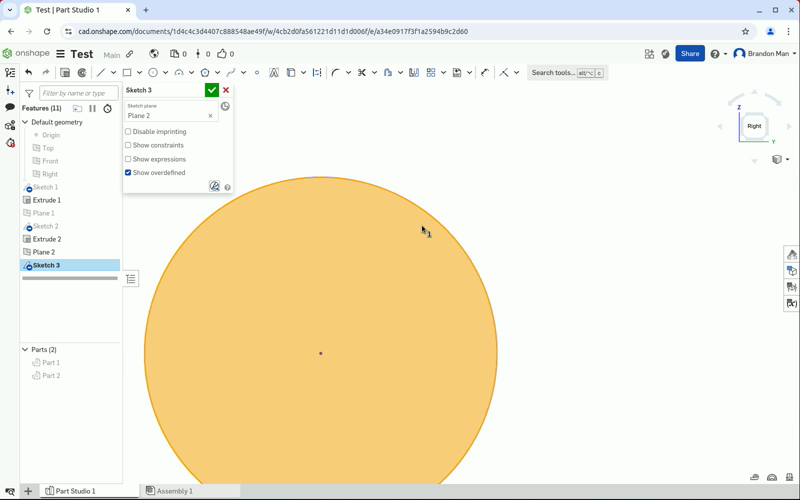
scroll(-6)
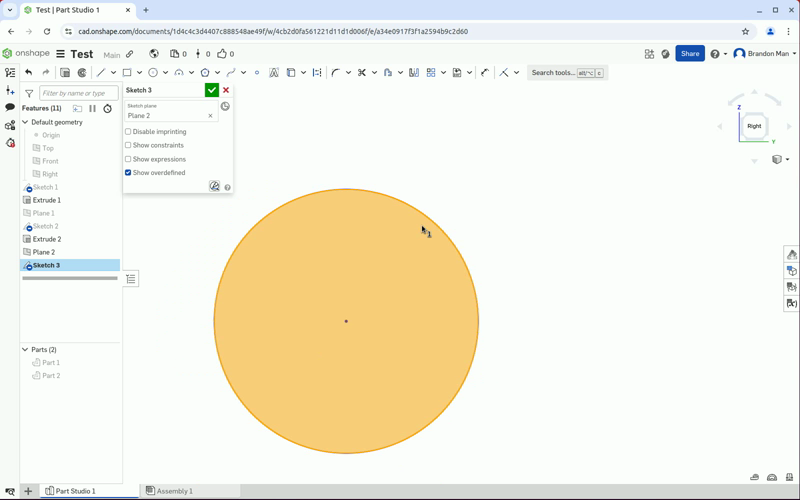
scroll(-6)
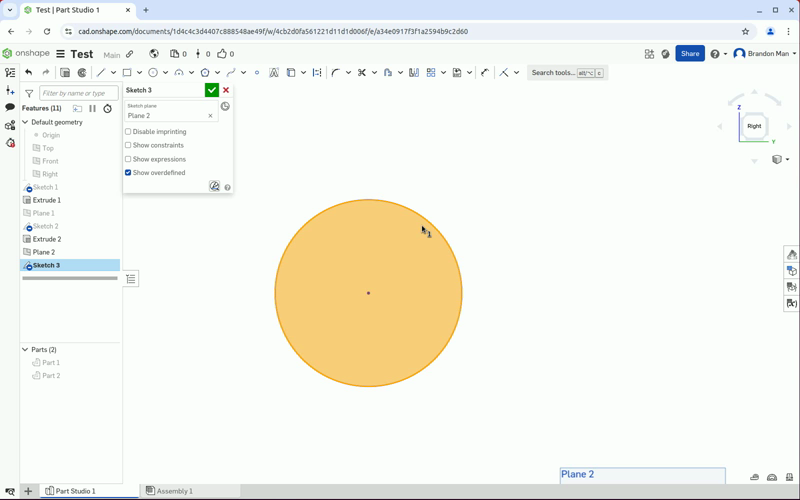
scroll(-6)
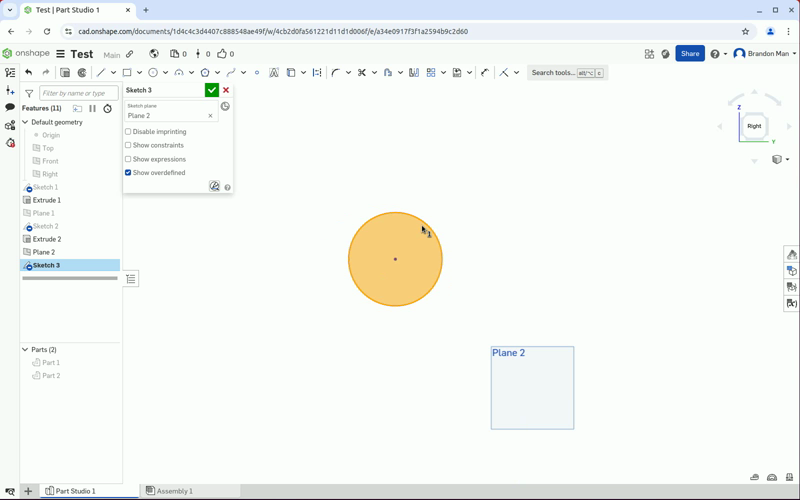
scroll(-6)
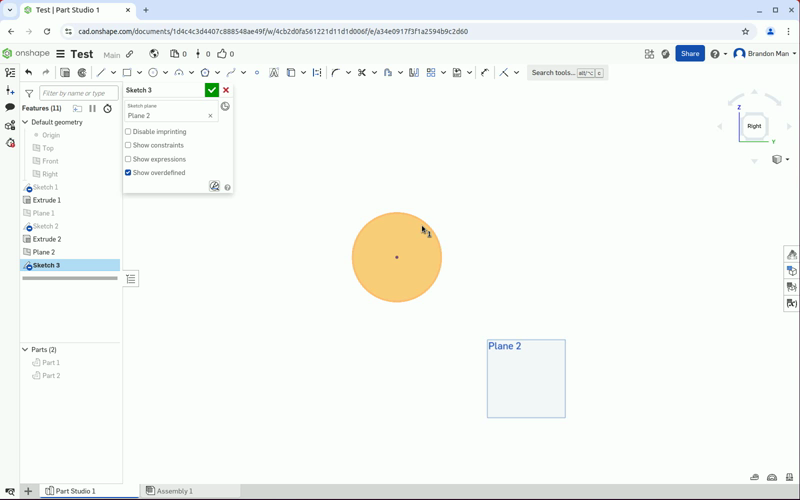
scroll(-6)
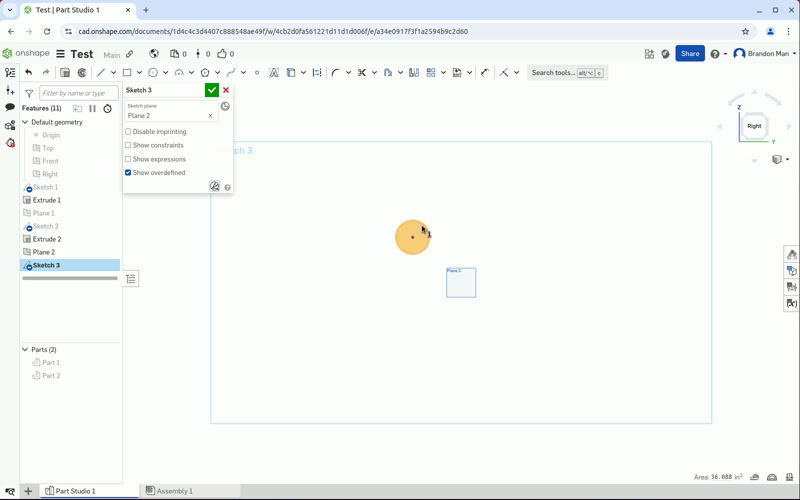
mouse_move(73, 352)
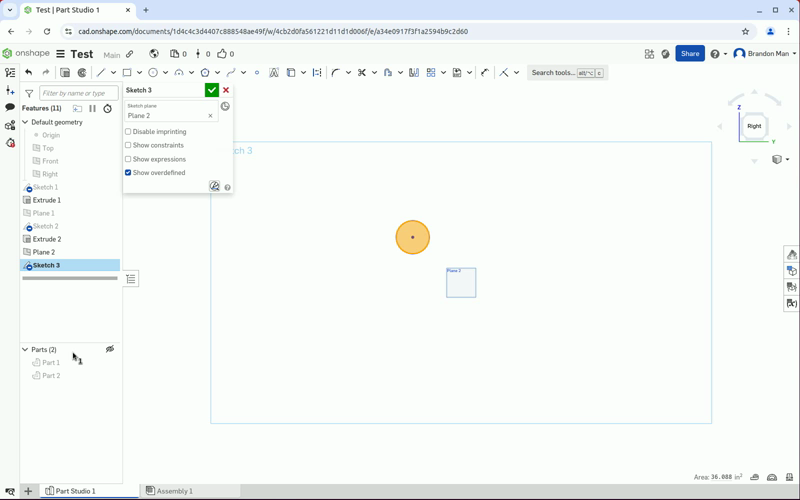
key(shift+y)
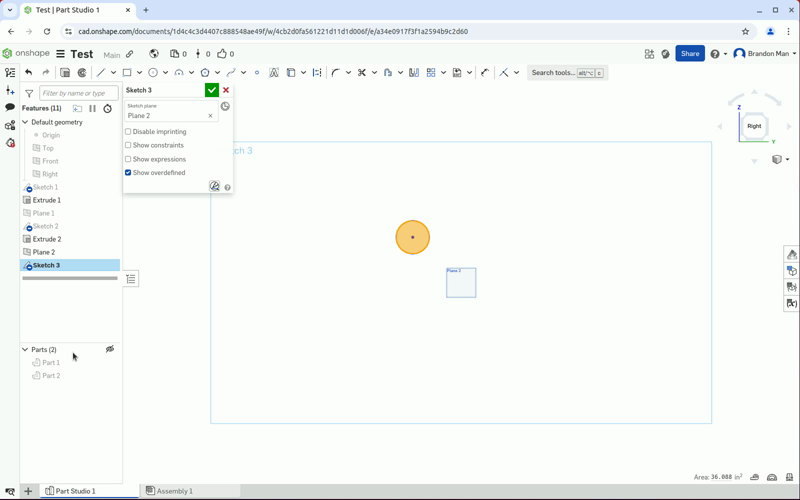
key(shift+e)
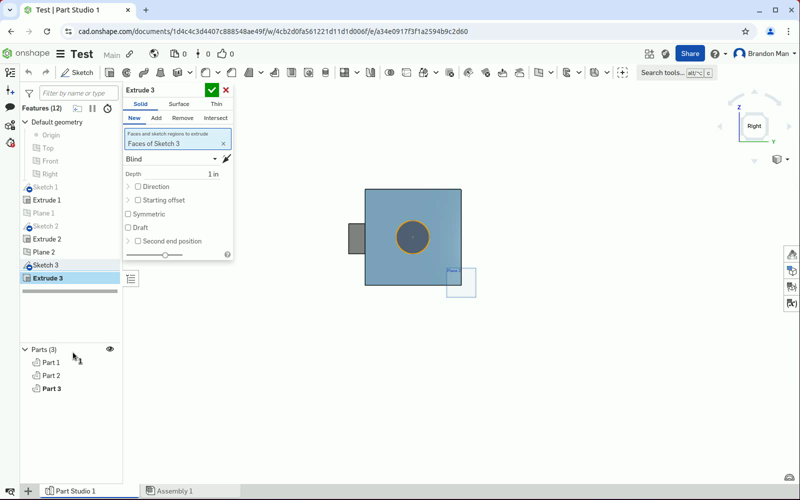
mouse_move(143, 106)
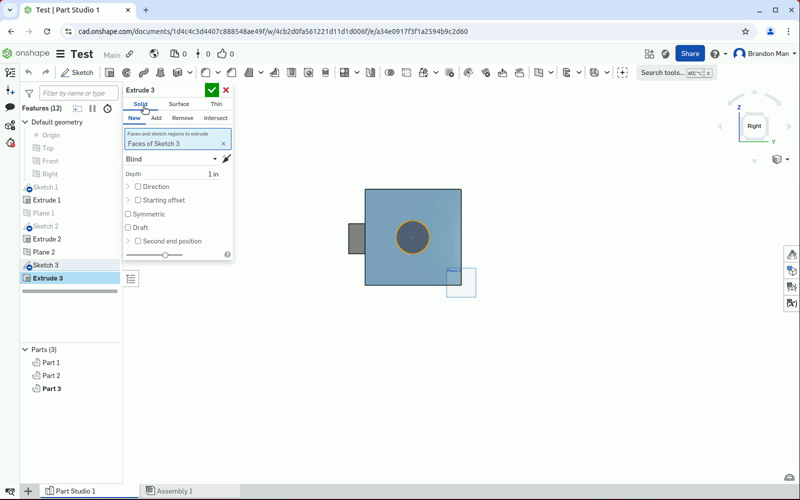
click(143, 106)
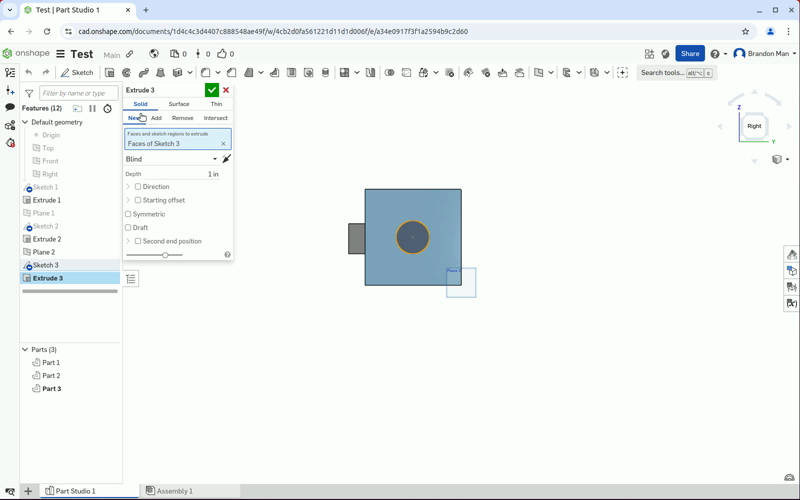
mouse_move(137, 120)
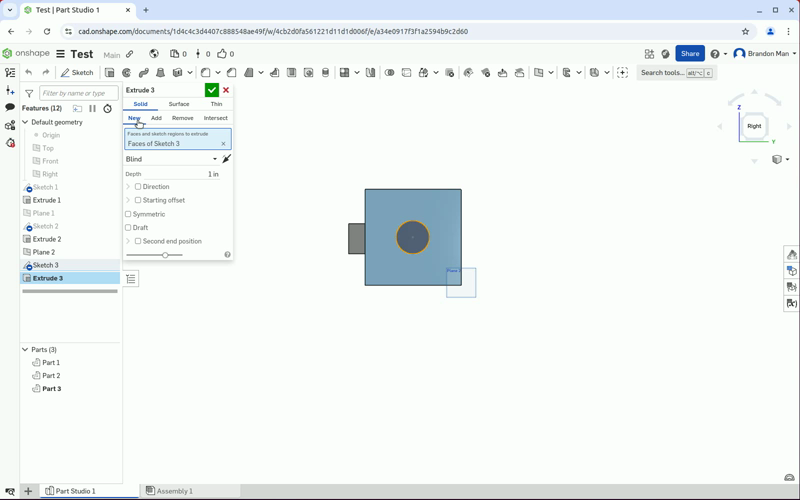
click(137, 120)
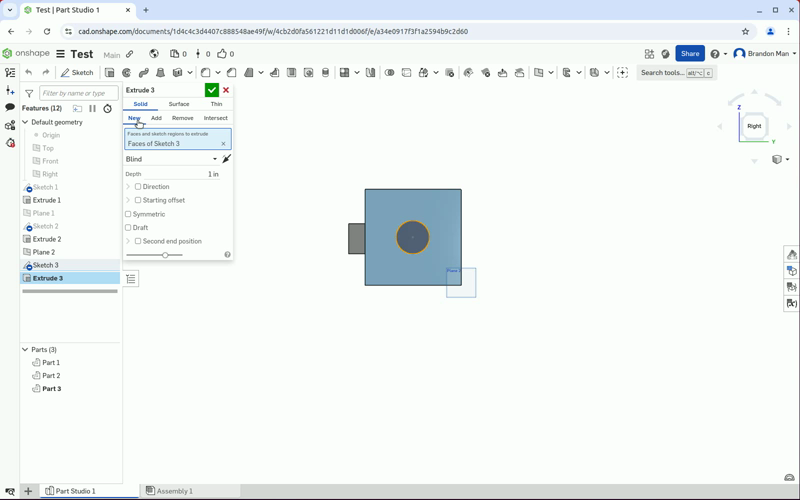
key(tab, 4)
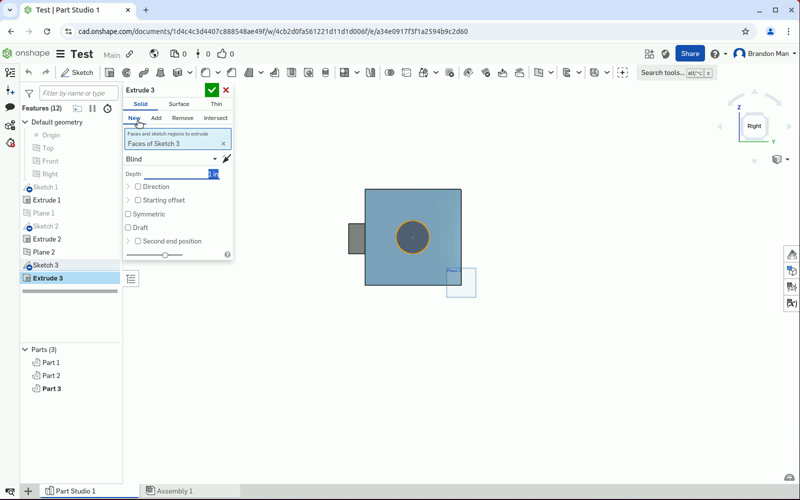
text(3.37)
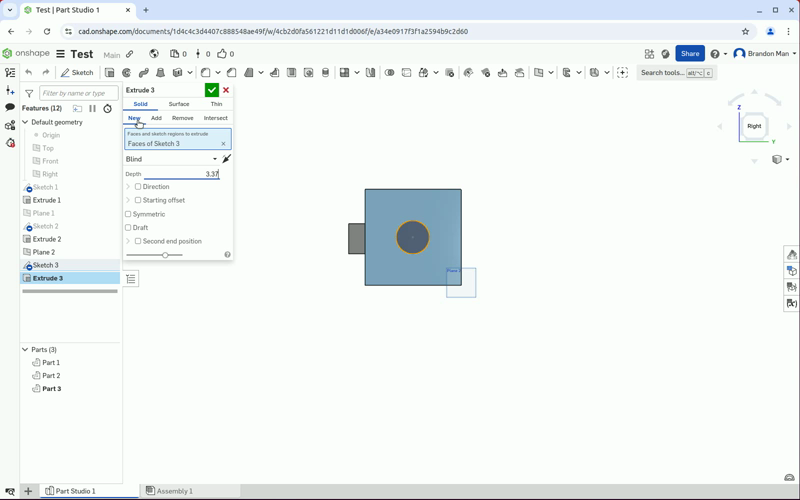
key(enter)
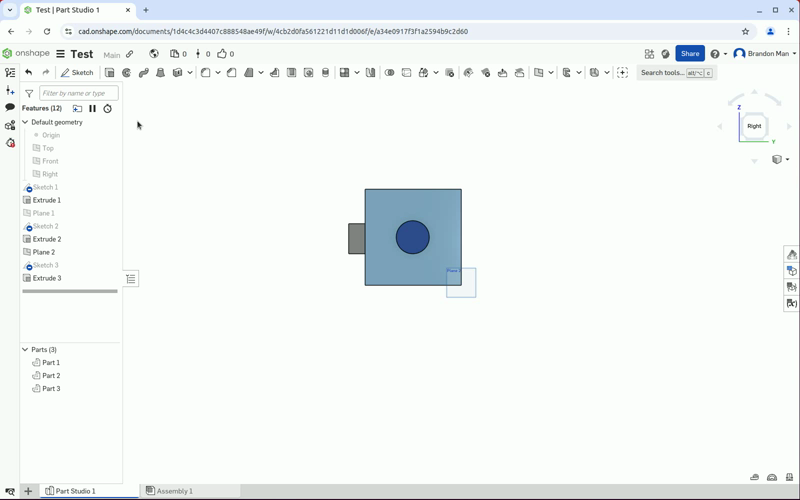
key(shift+h)
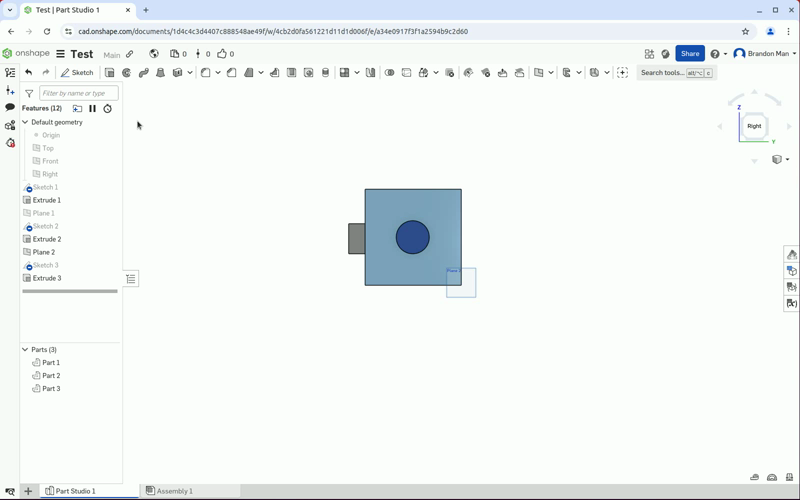
key(shift+h)
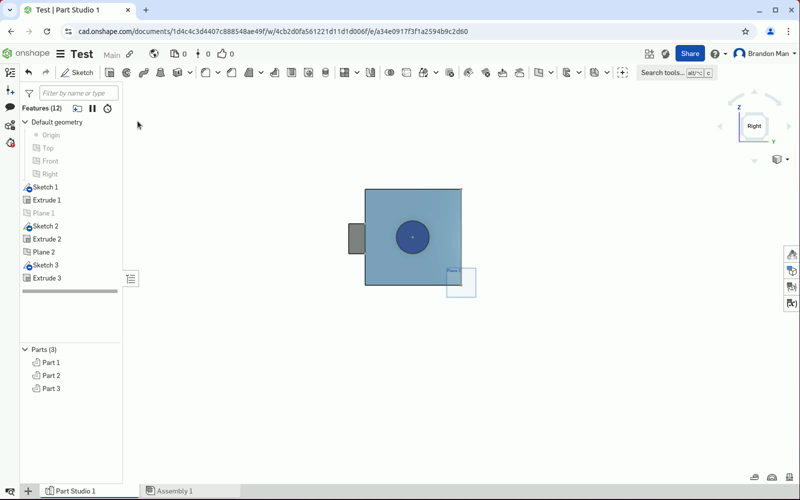
key(shift+7)
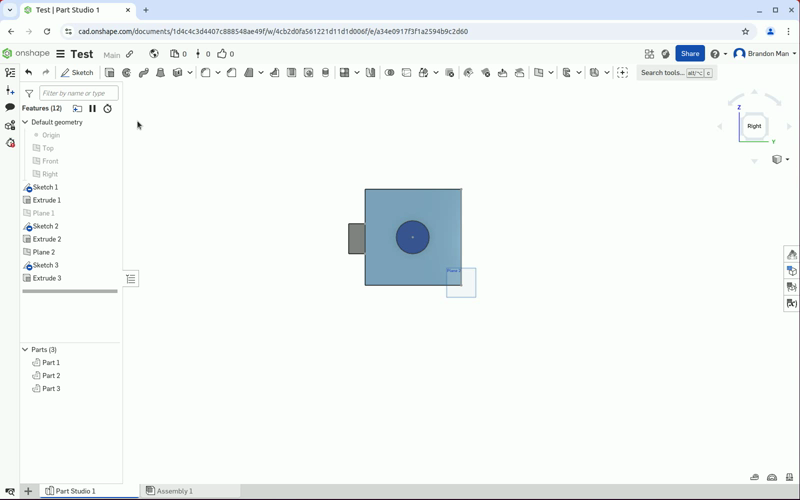
key(right, 2)
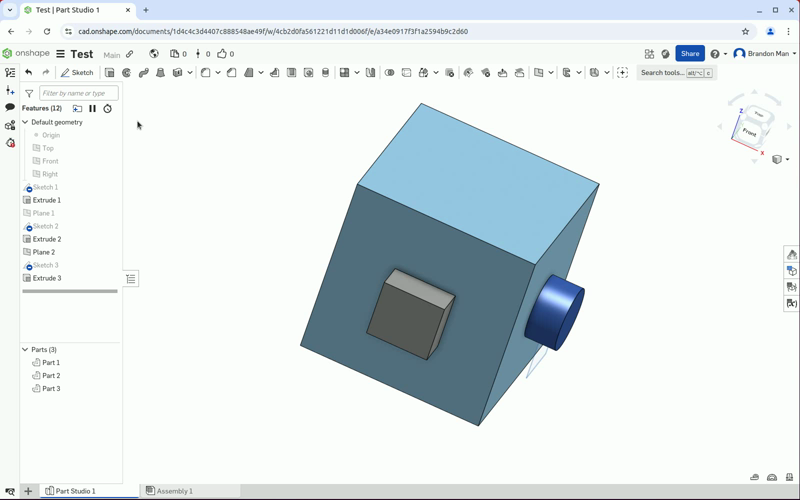
key(down, 2)
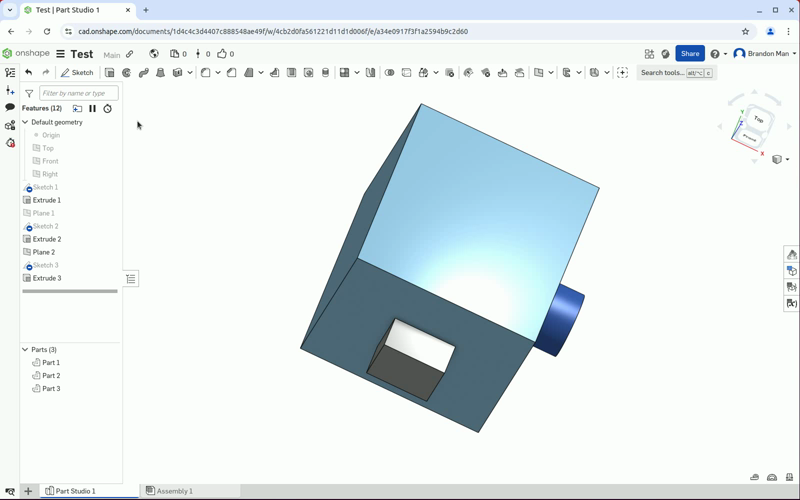
key(up, 2)
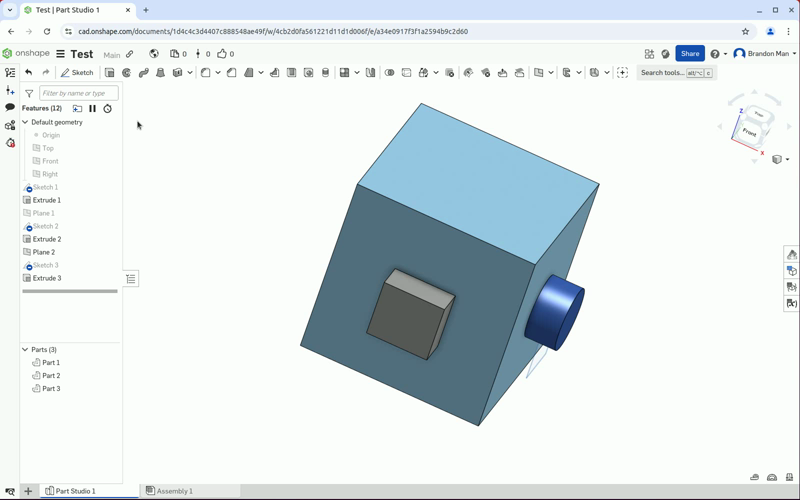
key(left, 2)
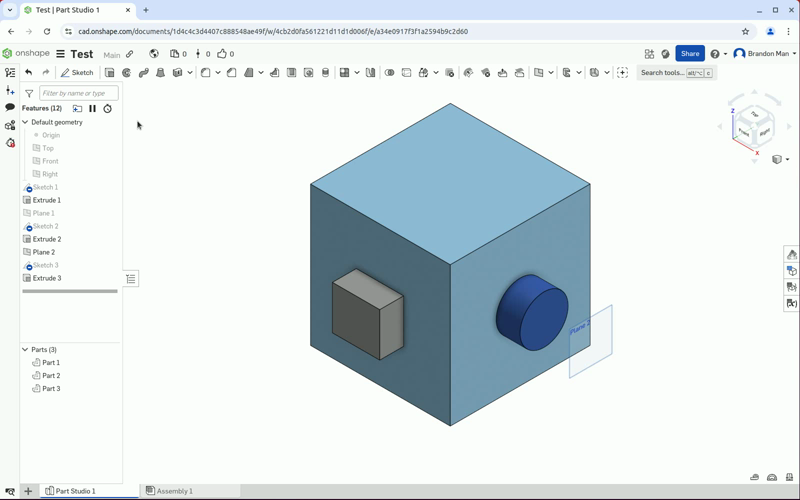
mouse_move(73, 189)
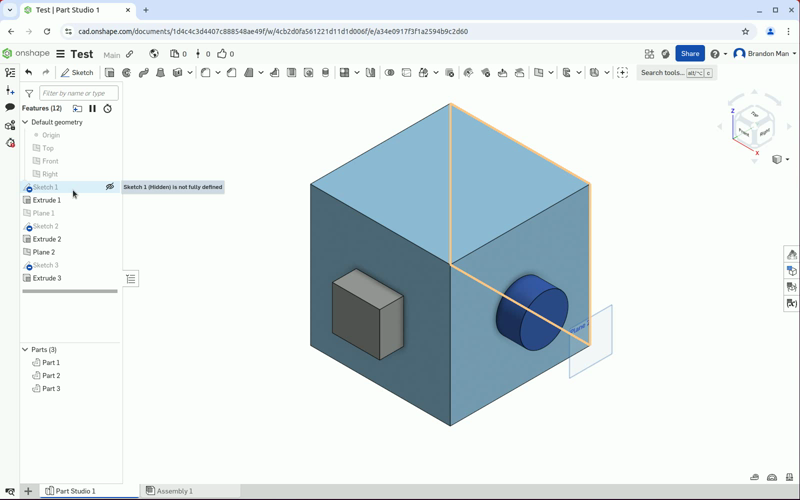
click(73, 189)